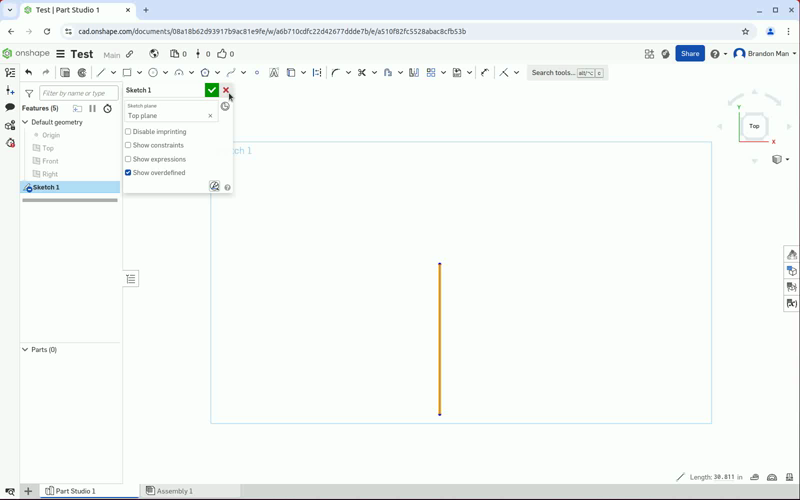
key(shift+h)
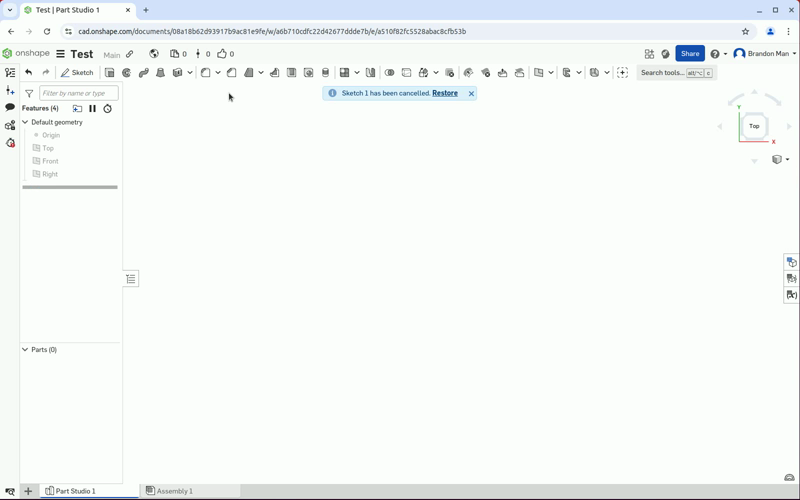
mouse_move(73, 352)
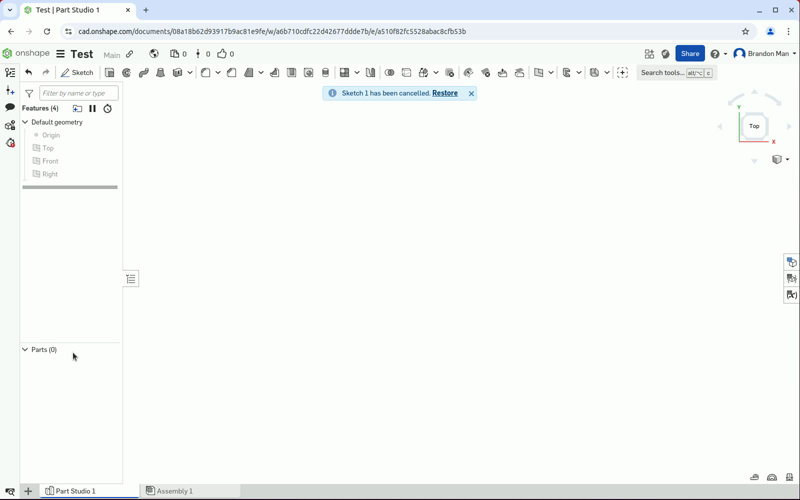
key(y)
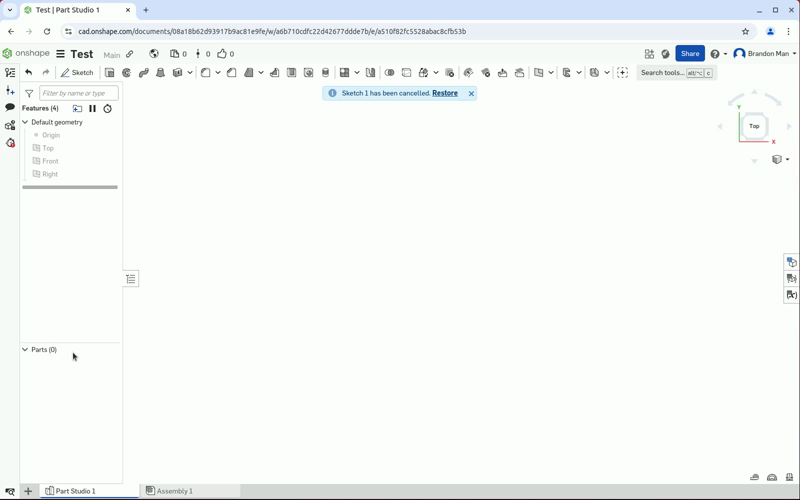
key(shift+p)
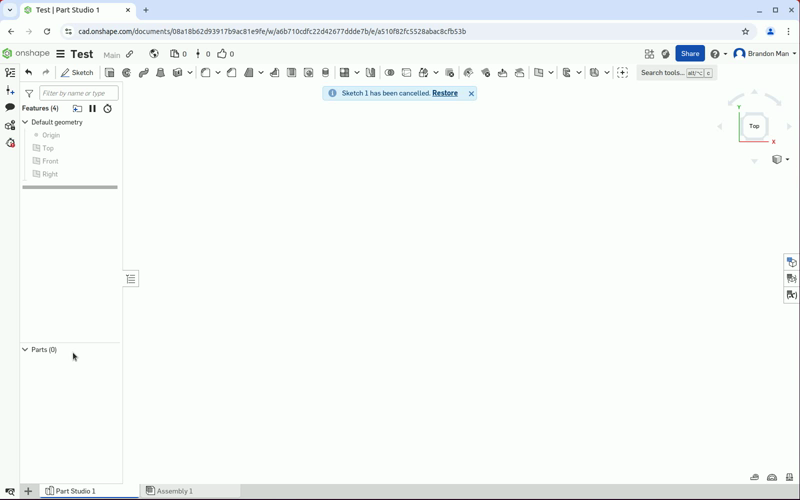
key(space)
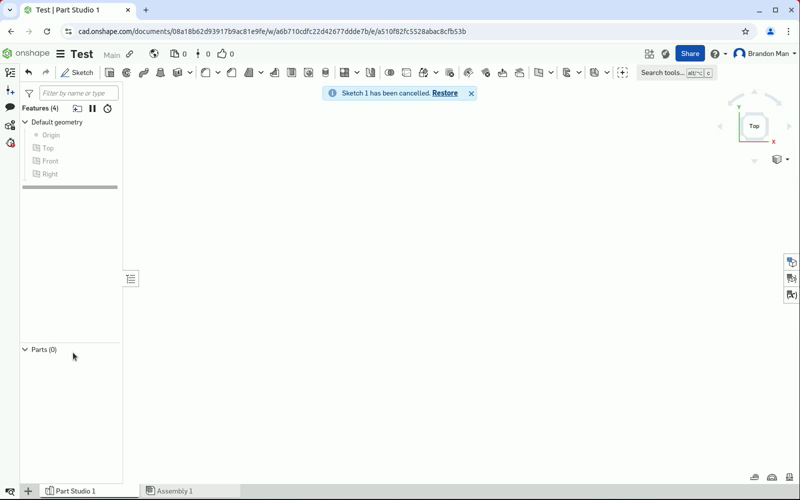
key_down(shift)
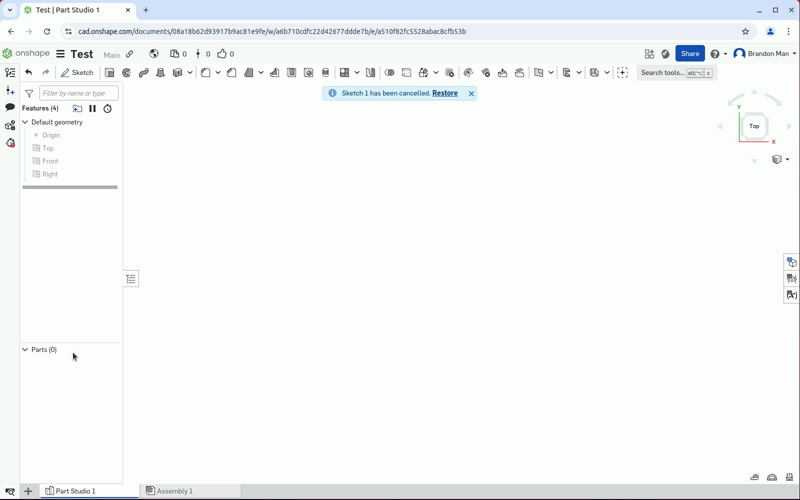
key(up)
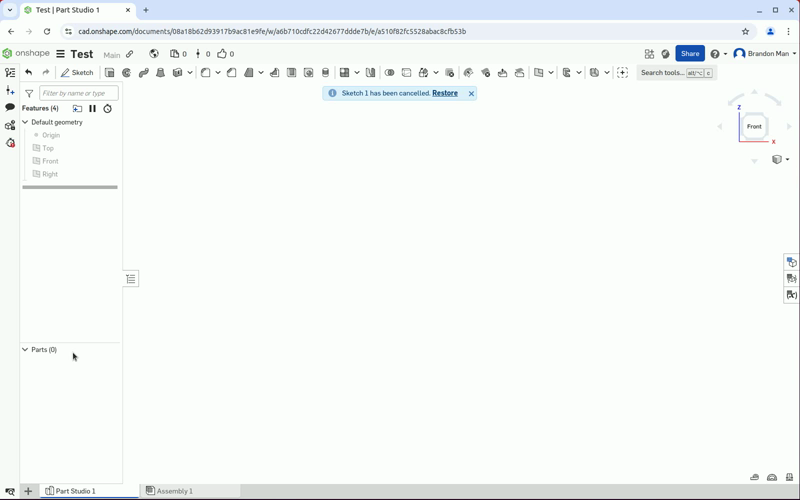
key_up(shift)
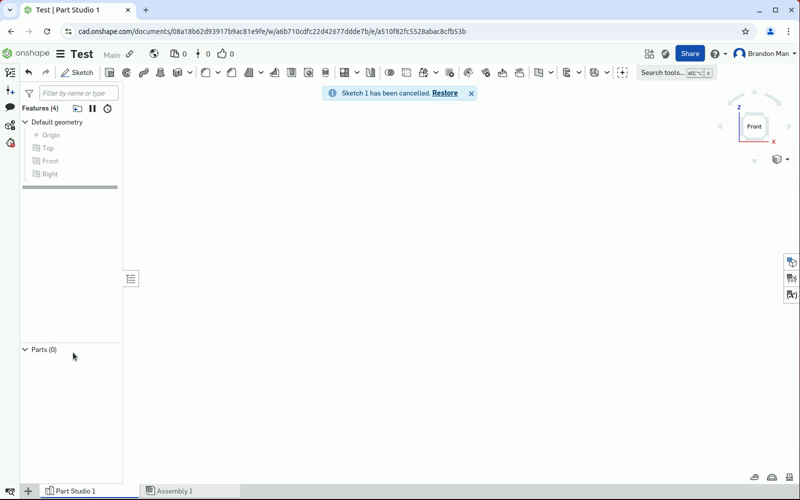
mouse_move(73, 352)
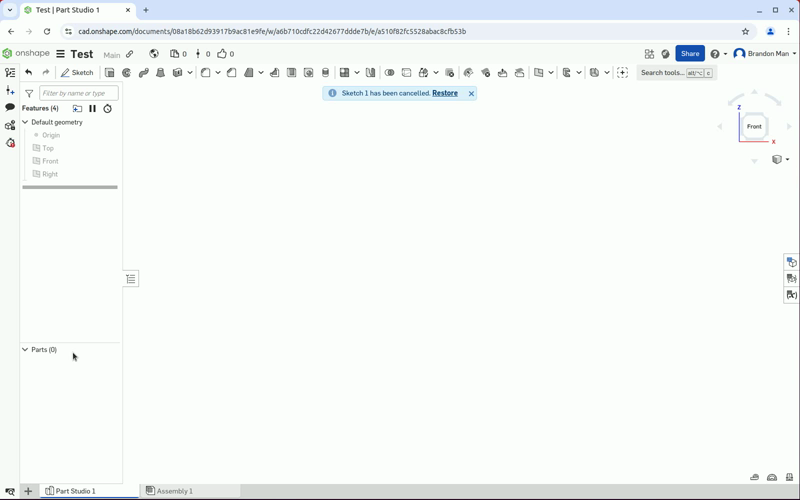
key(shift+y)
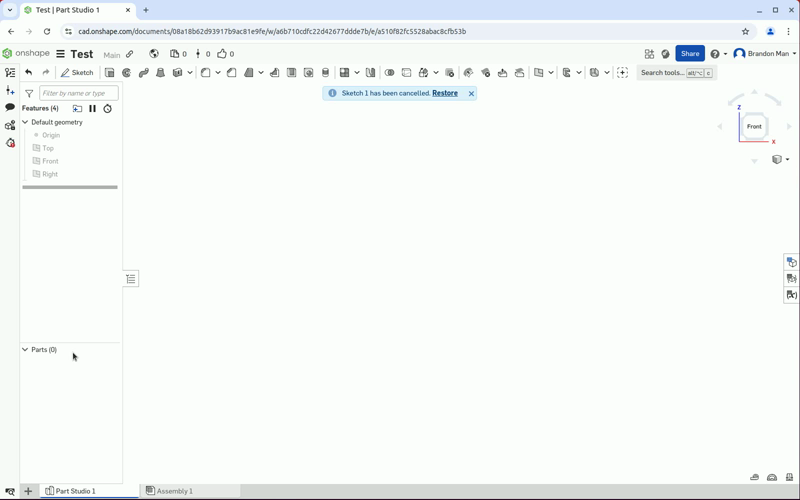
key(shift+s)
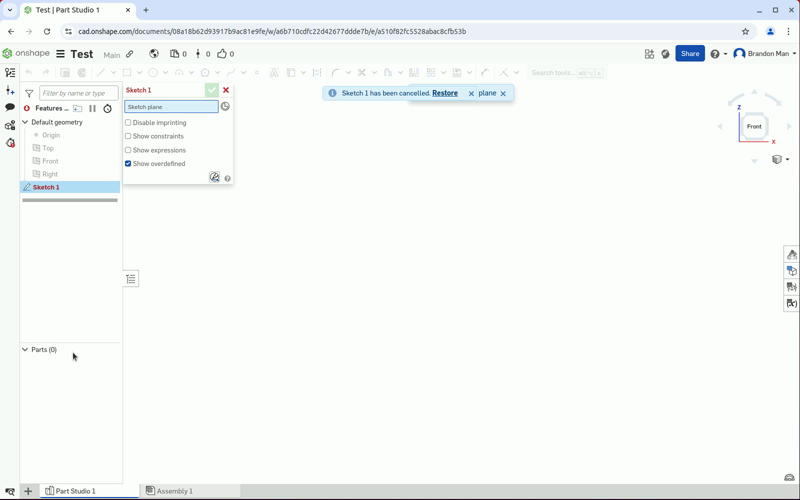
mouse_move(73, 163)
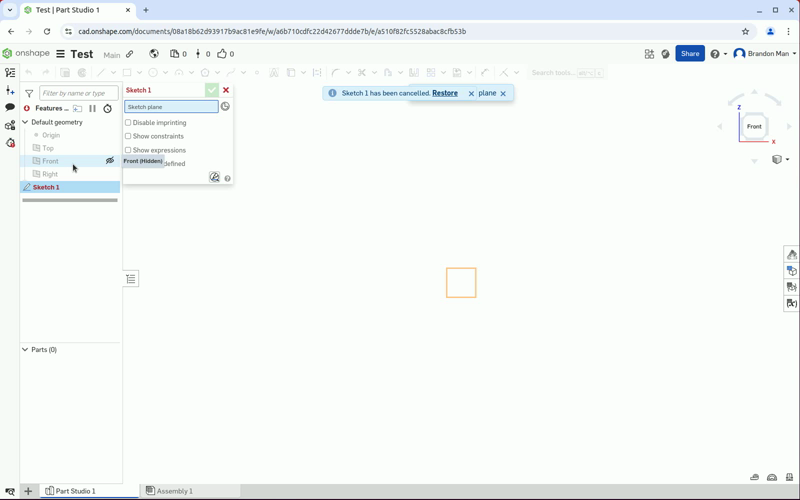
click(73, 163)
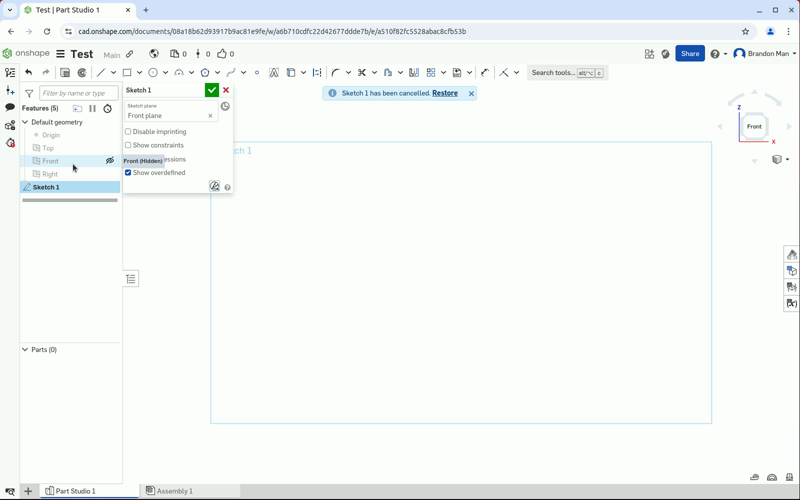
mouse_move(73, 352)
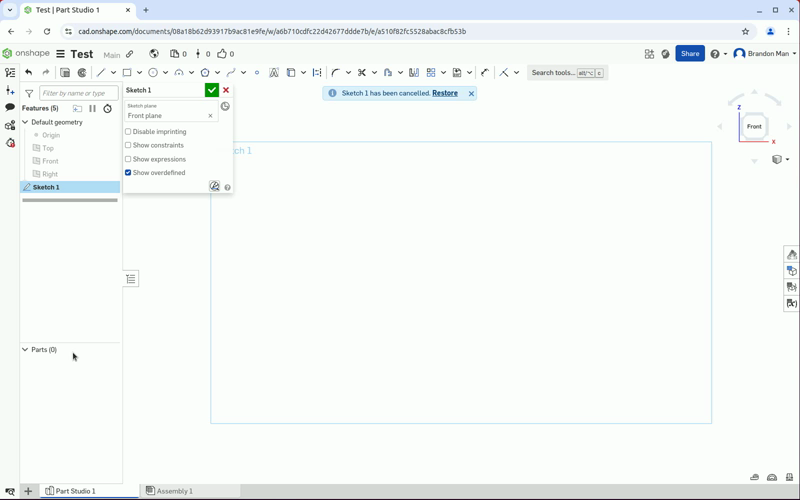
key(y)
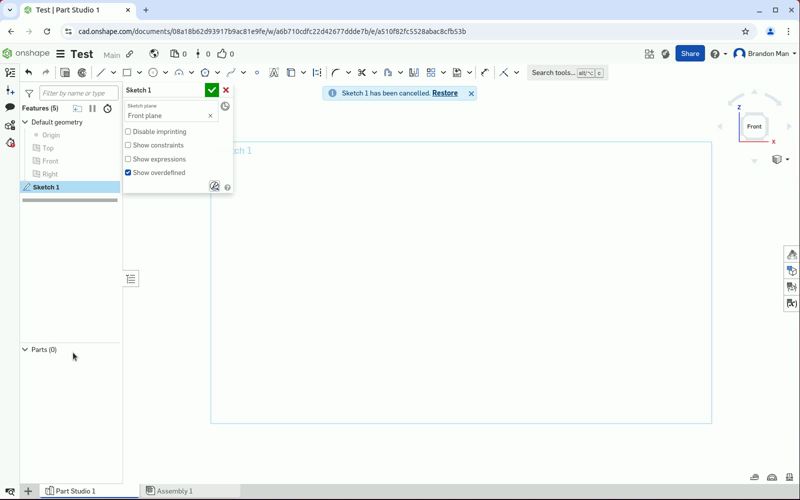
key(l)
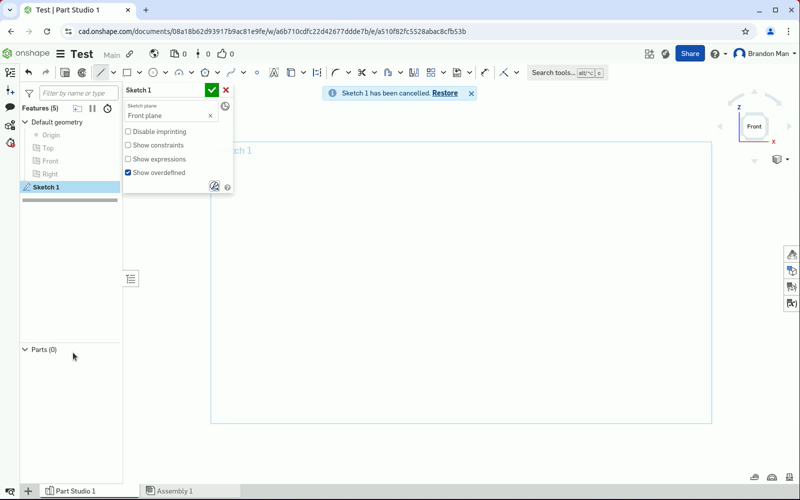
key_down(shift)
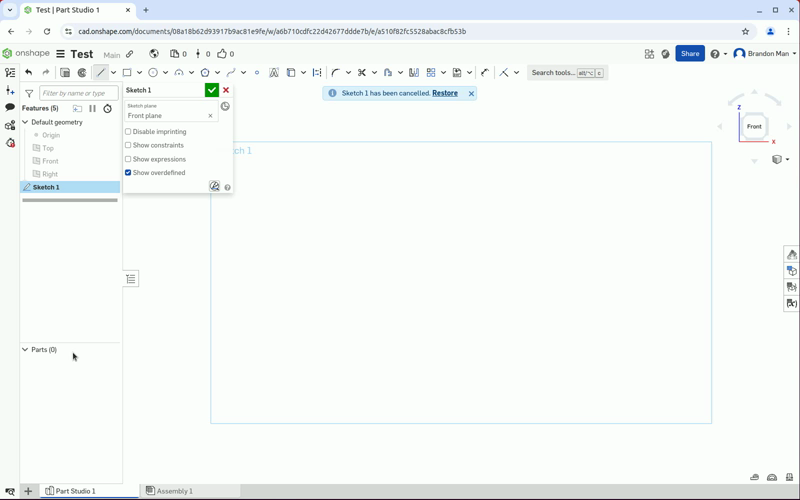
mouse_move(404, 370)
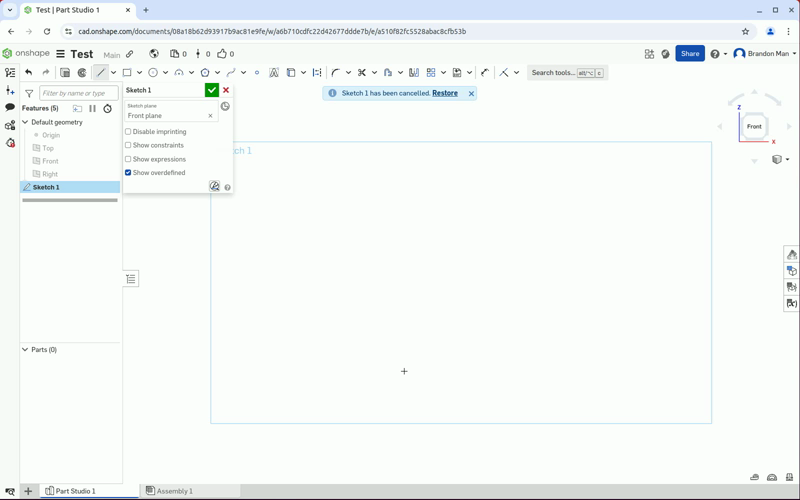
click(404, 370)
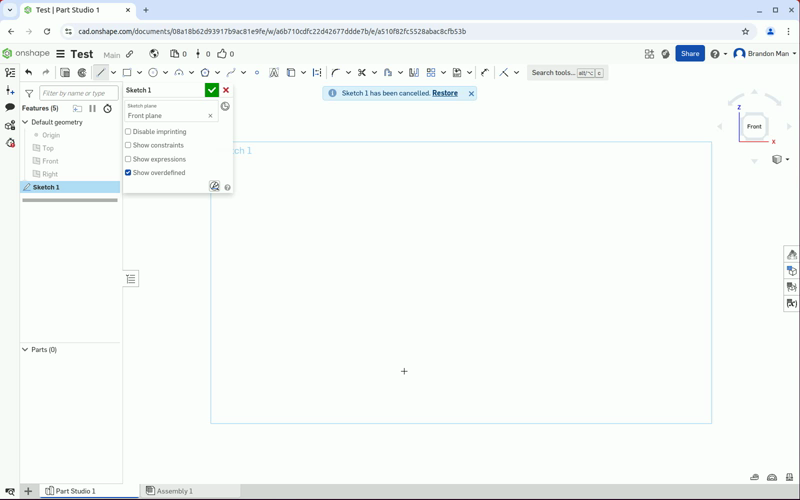
key_up(shift)
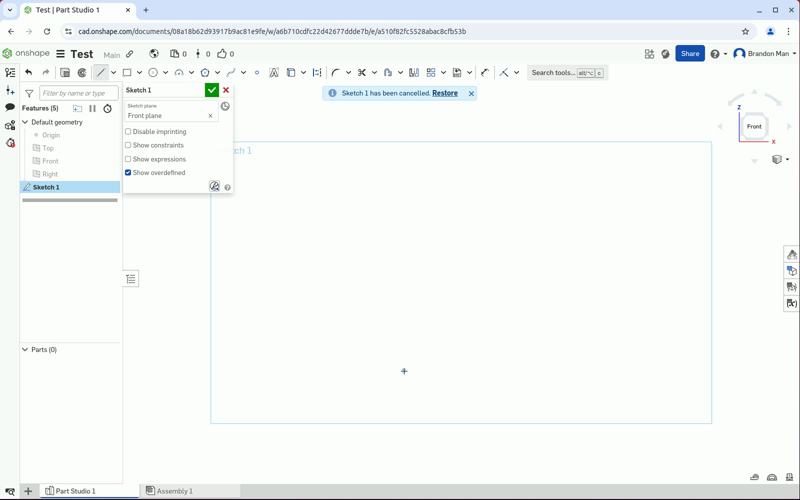
key_down(shift)
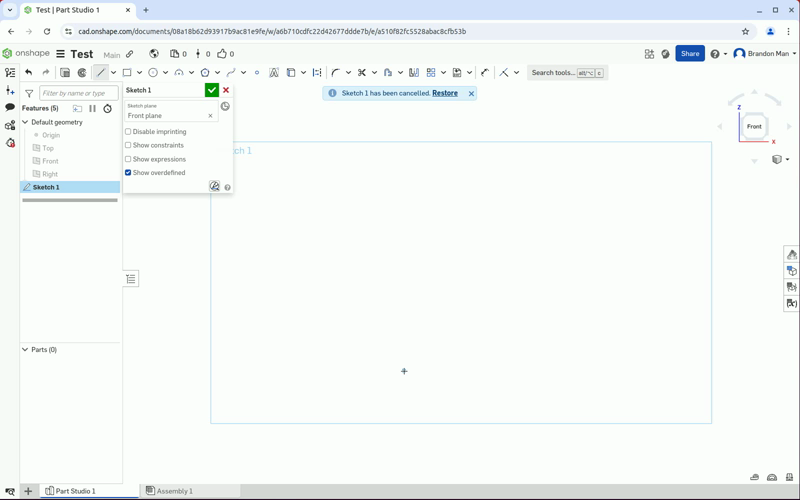
mouse_move(516, 370)
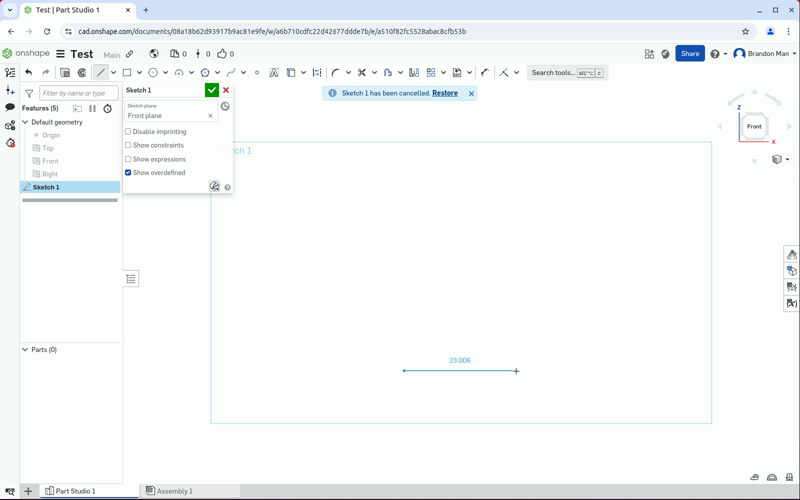
click(516, 370)
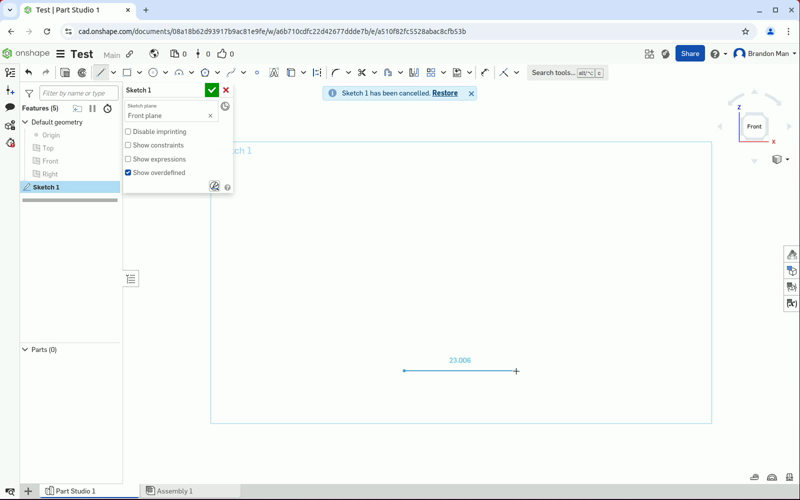
key_up(shift)
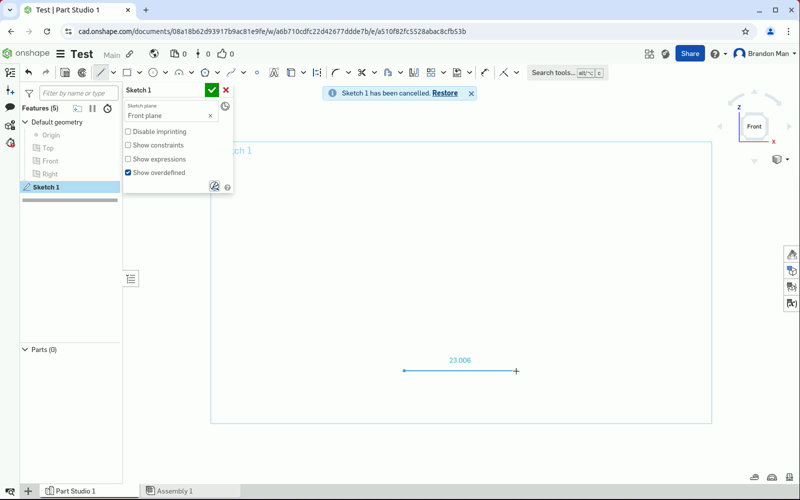
key_down(shift)
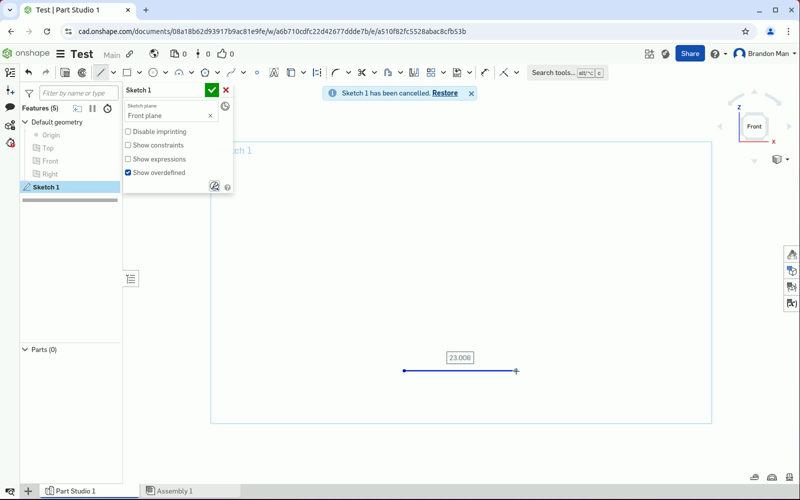
mouse_move(516, 196)
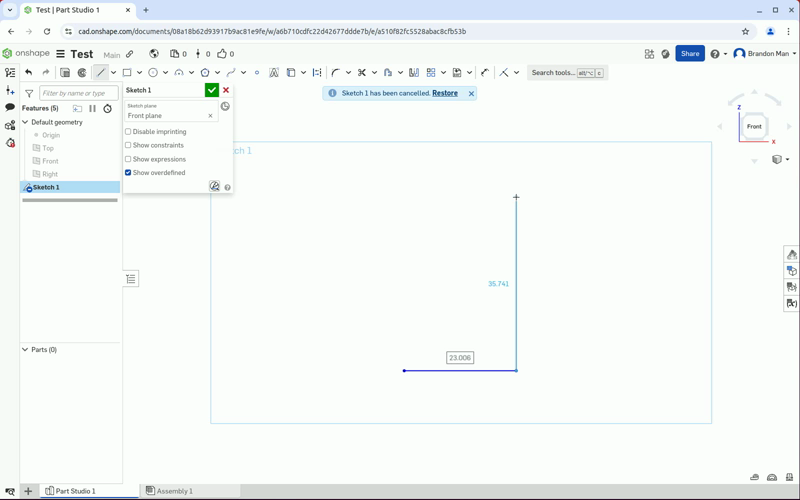
click(516, 196)
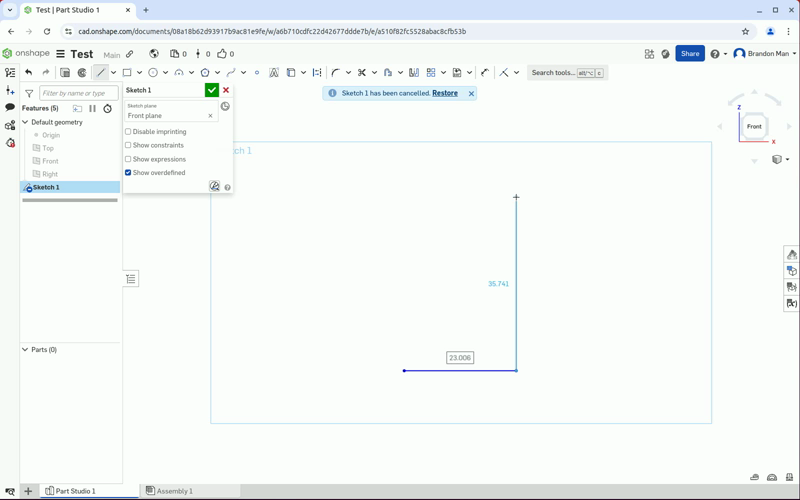
key_up(shift)
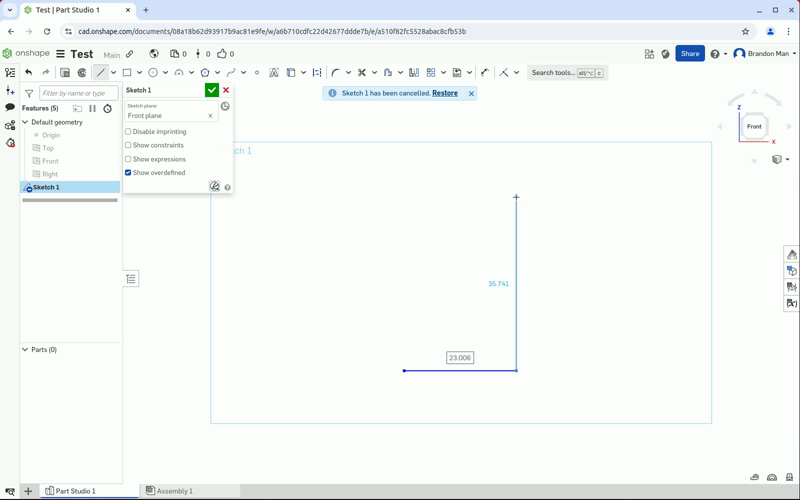
key_down(shift)
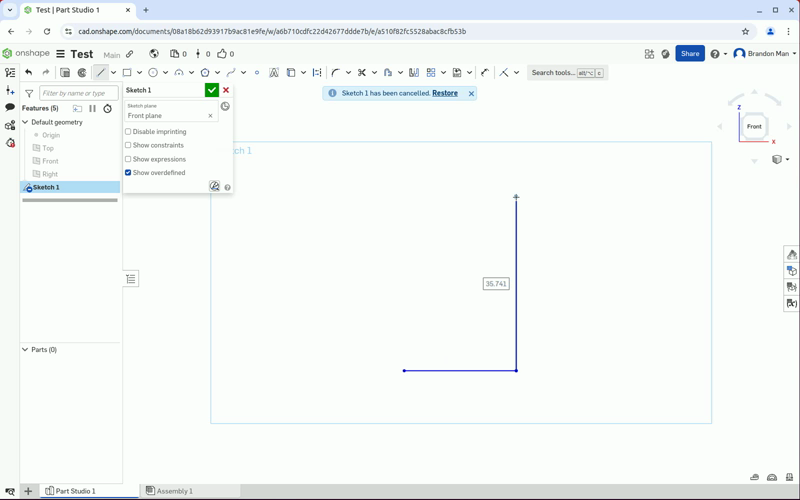
mouse_move(404, 196)
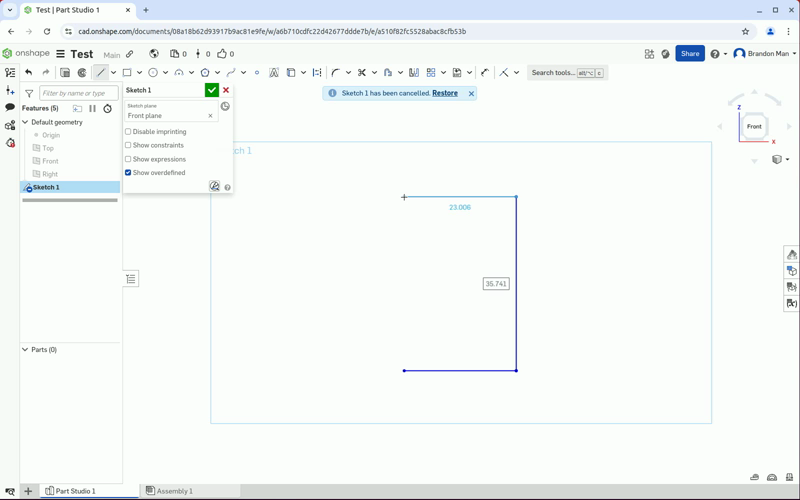
click(404, 196)
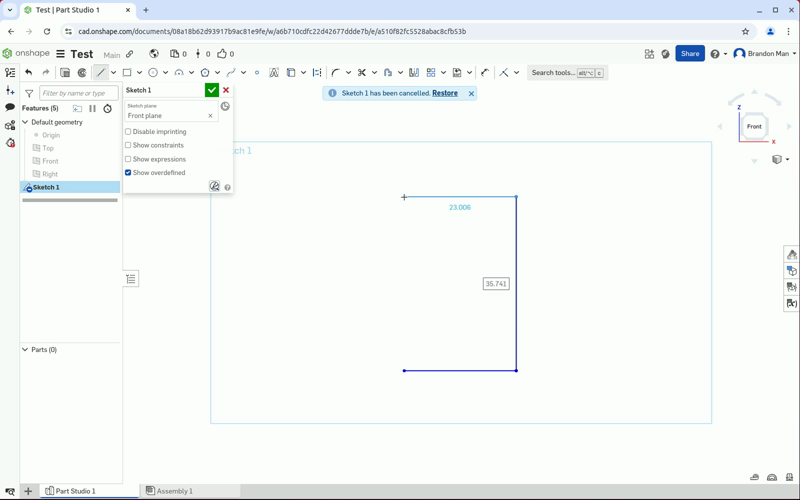
key_up(shift)
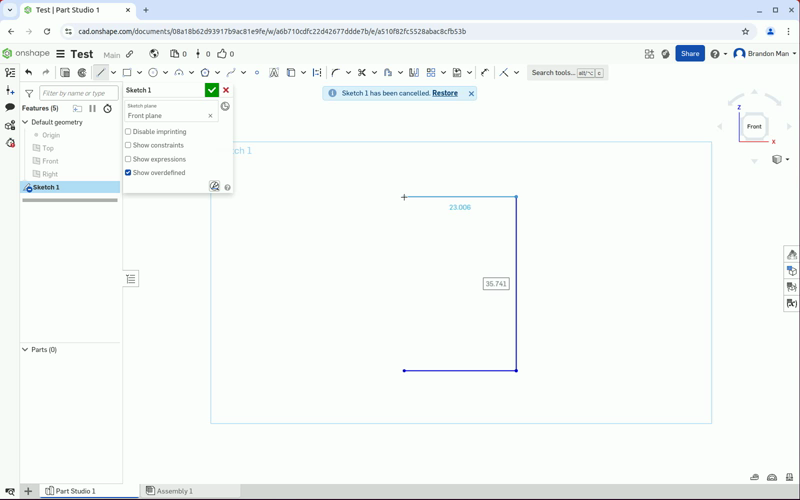
key_down(shift)
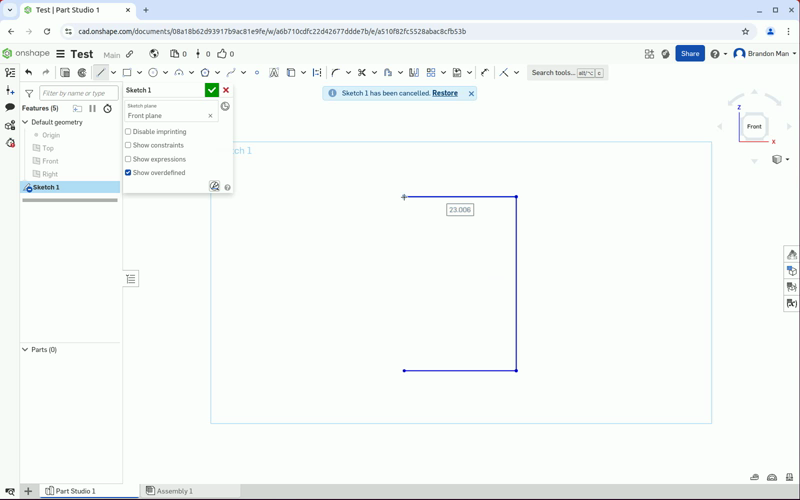
mouse_move(404, 370)
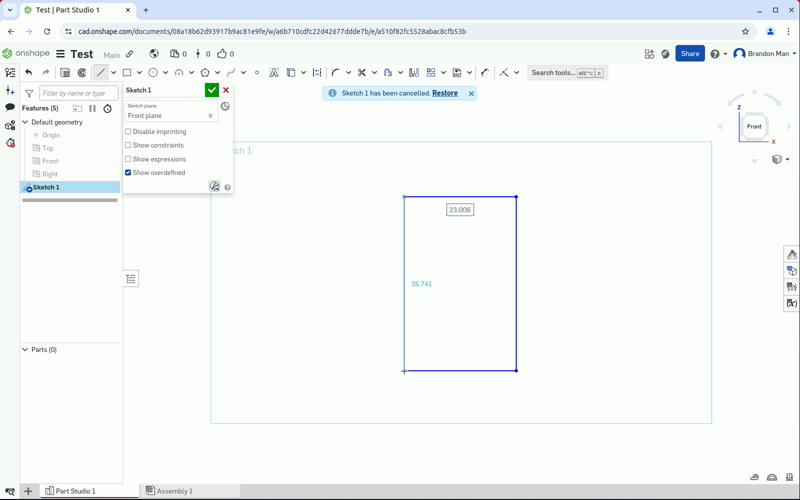
key_up(shift)
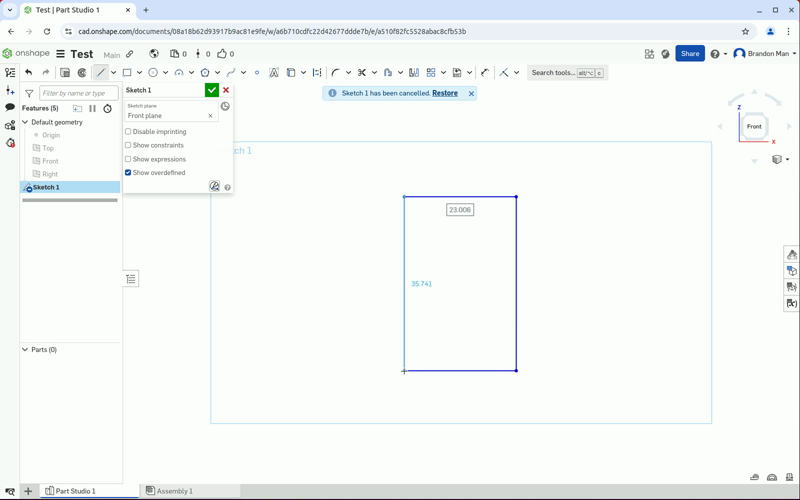
click(404, 370)
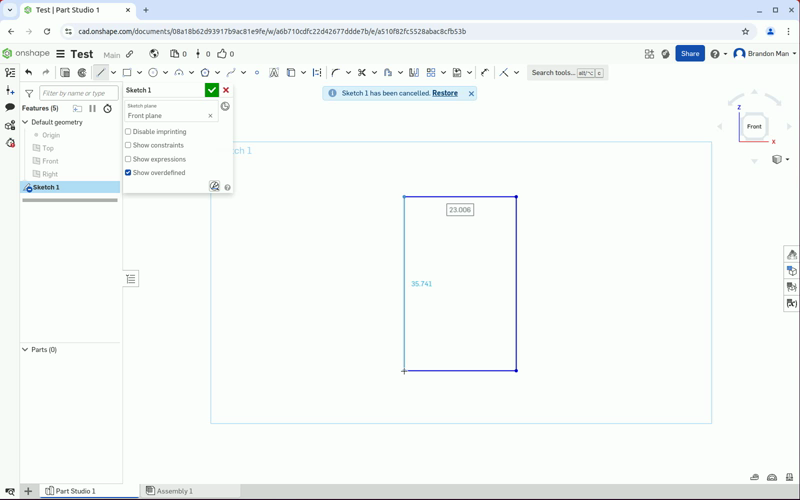
key(esc)
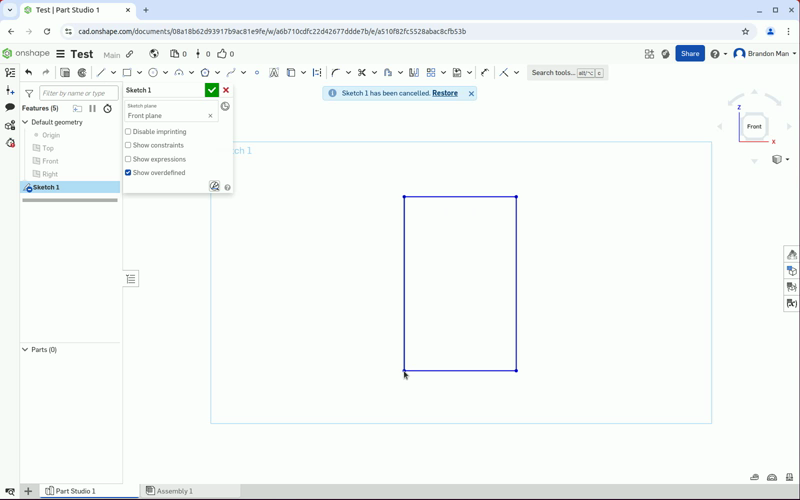
mouse_move(480, 289)
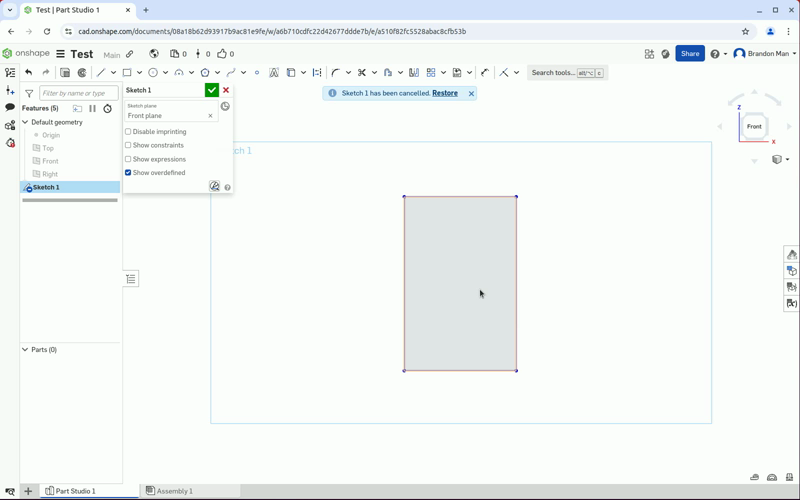
click(480, 289)
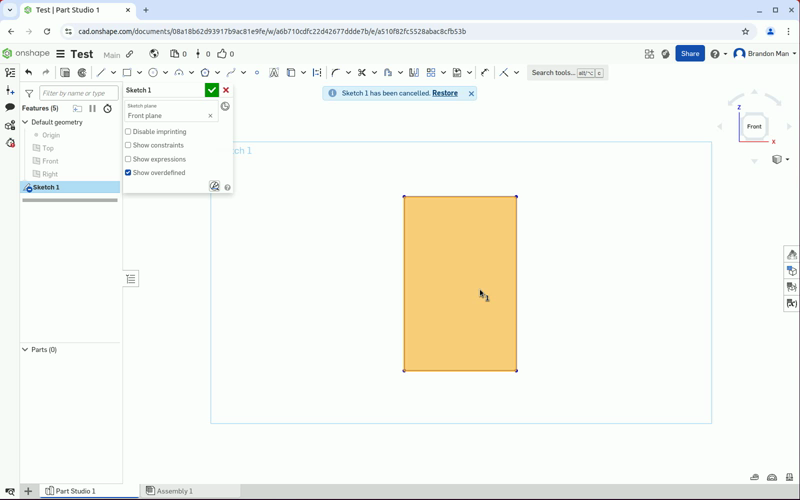
mouse_move(73, 352)
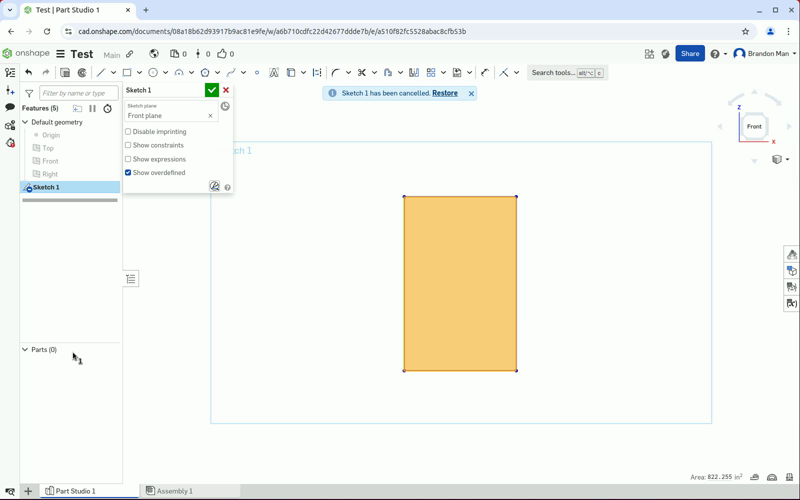
key(shift+y)
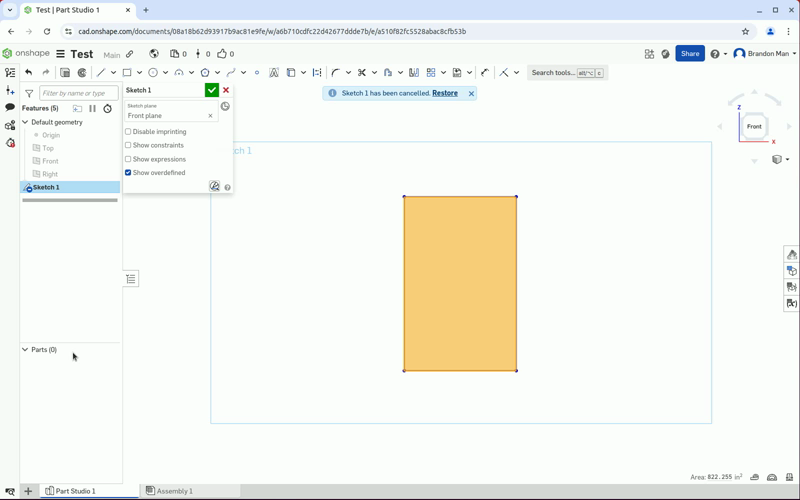
key(shift+e)
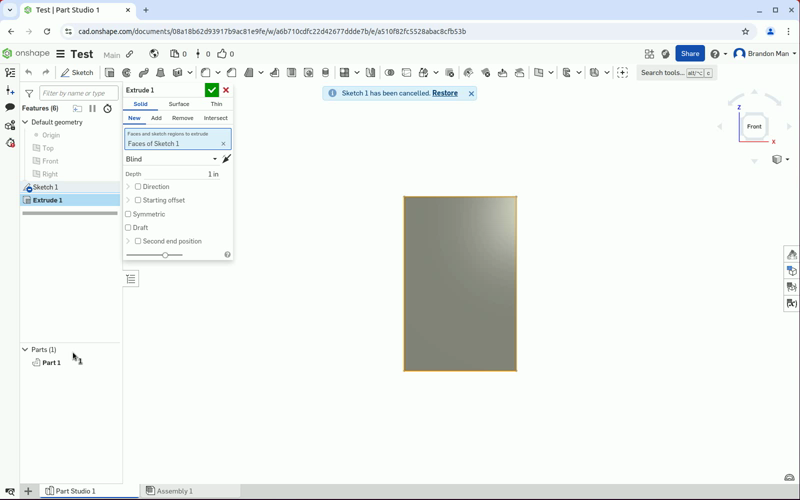
mouse_move(143, 106)
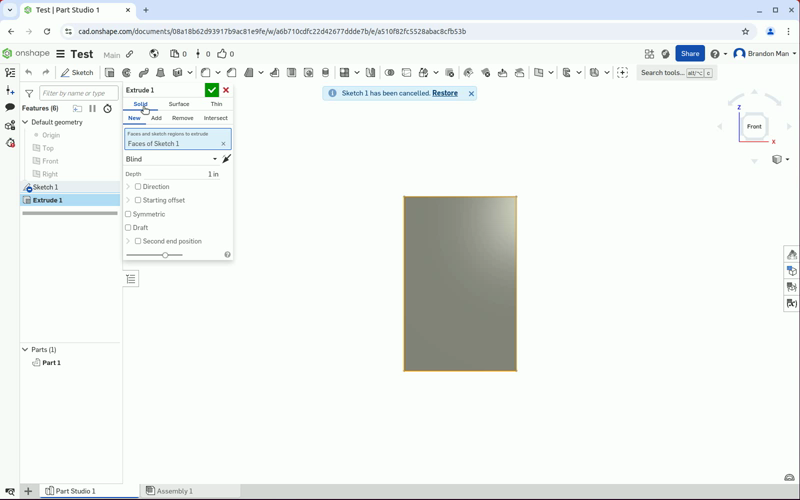
click(143, 106)
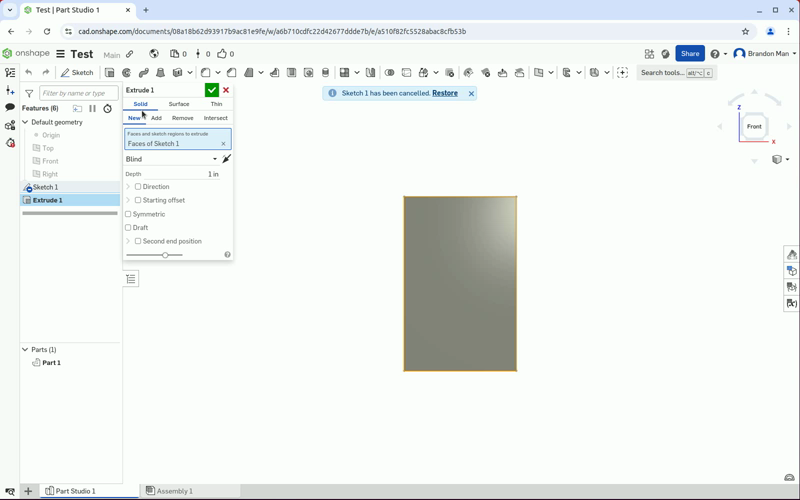
mouse_move(137, 120)
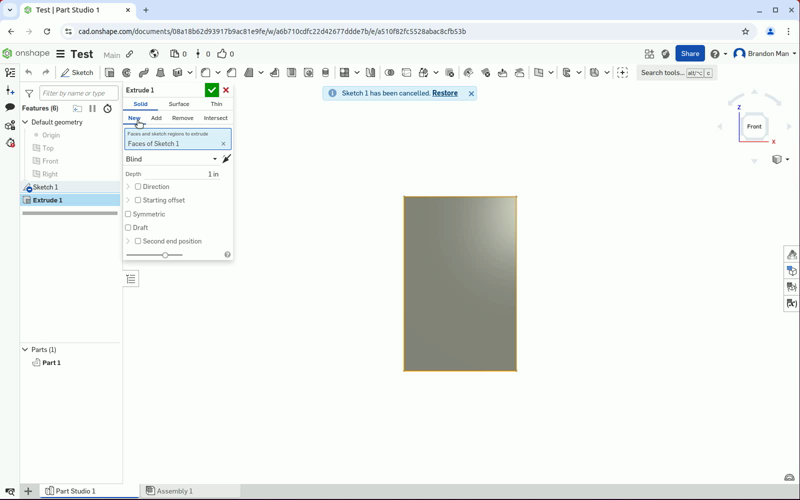
click(137, 120)
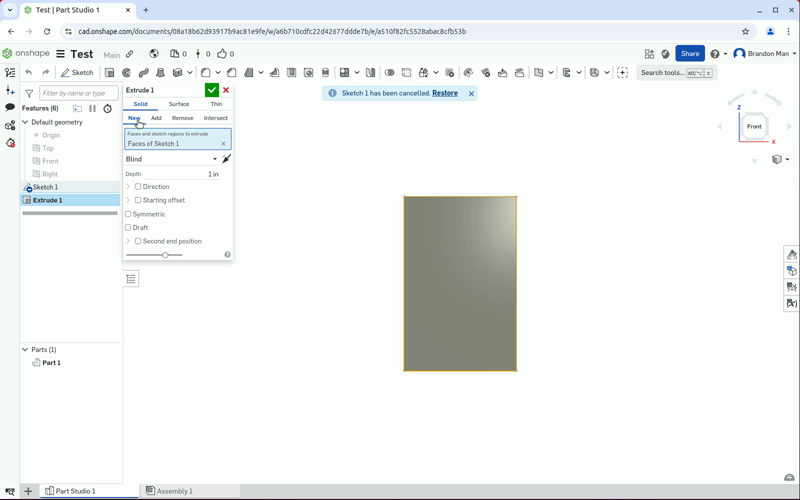
key(tab, 4)
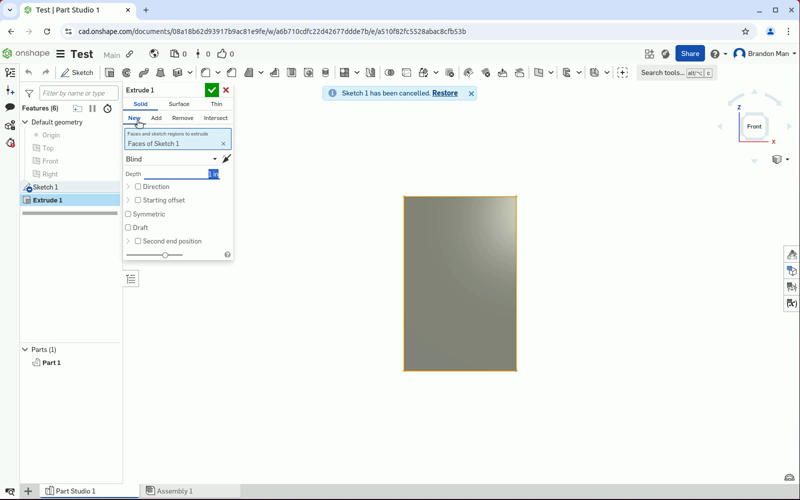
text(23.108)
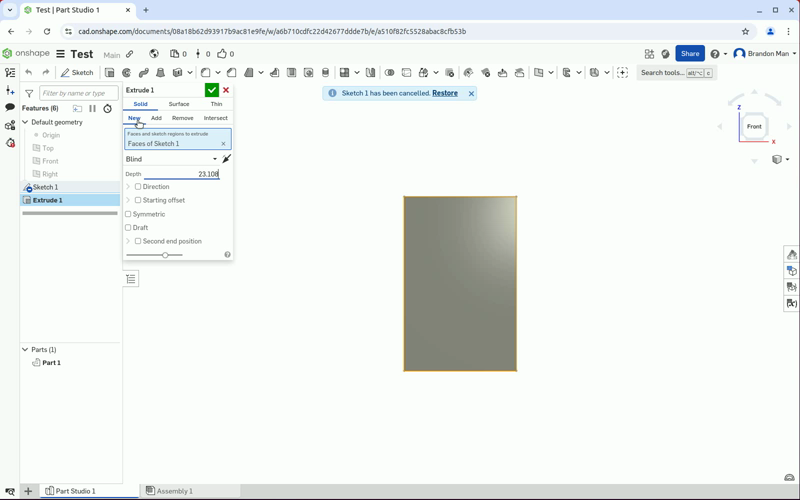
key(enter)
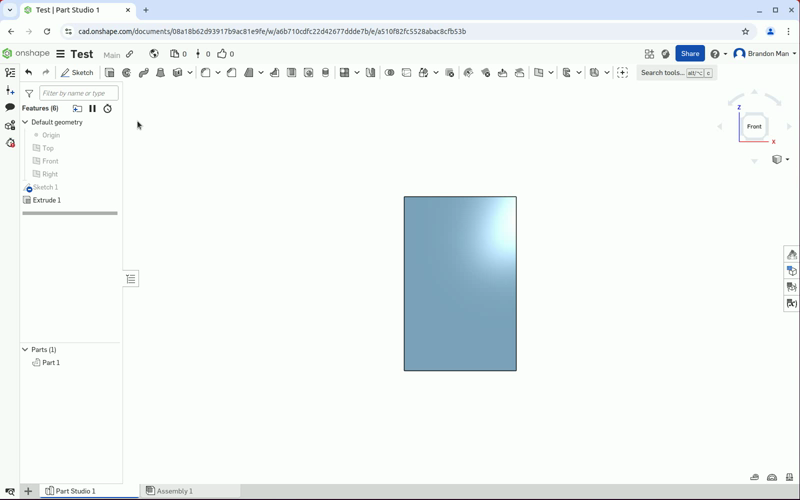
key(shift+h)
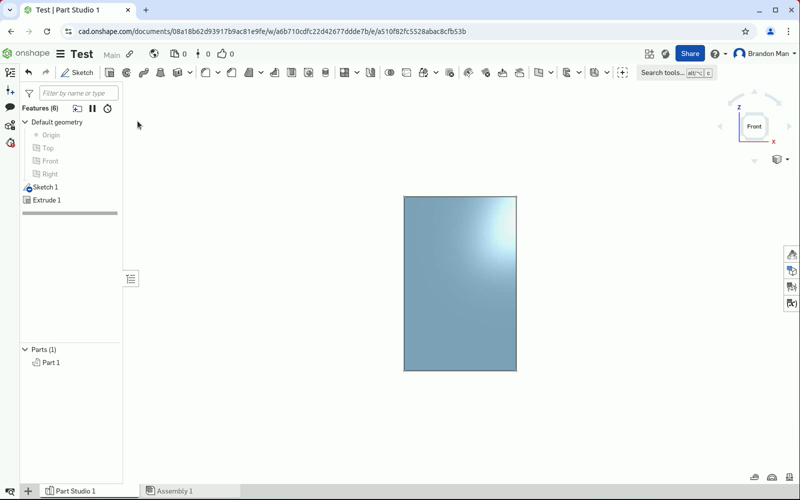
key(shift+h)
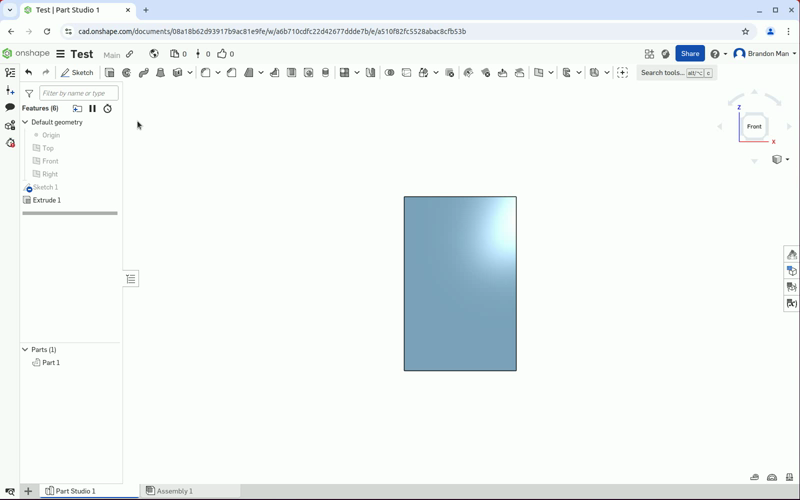
mouse_move(73, 189)
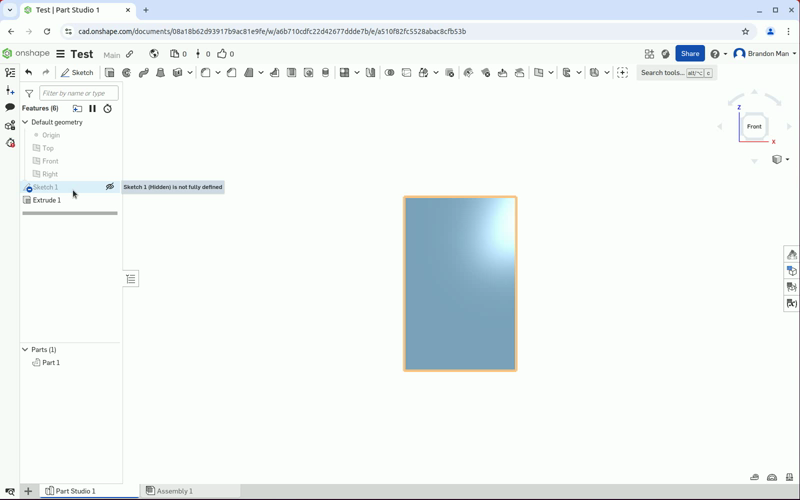
click(73, 189)
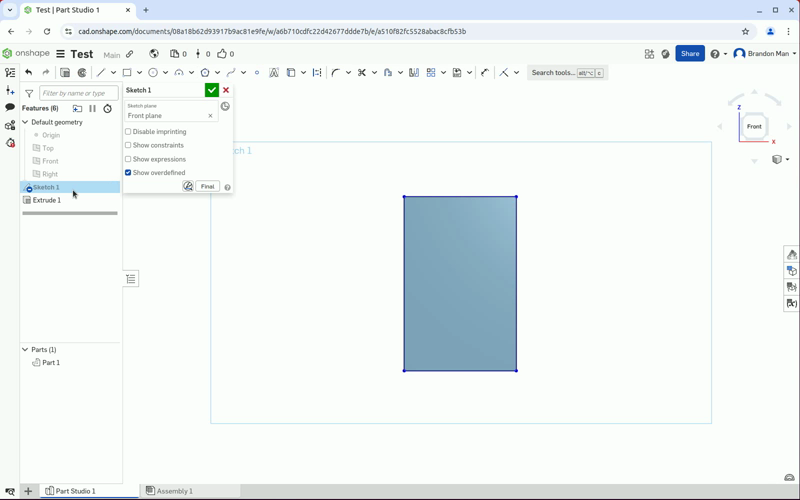
mouse_move(229, 92)
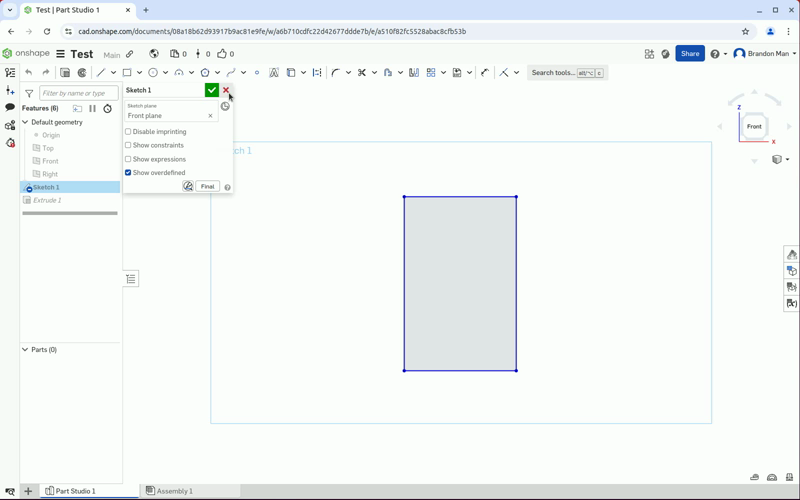
click(229, 92)
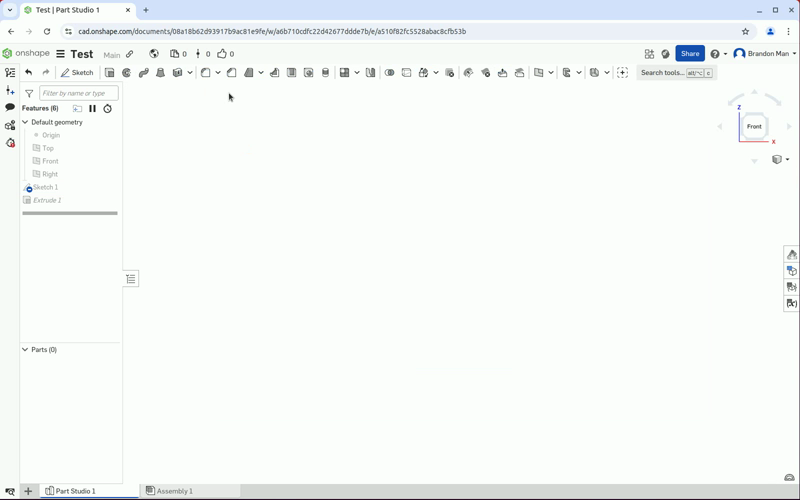
mouse_move(73, 352)
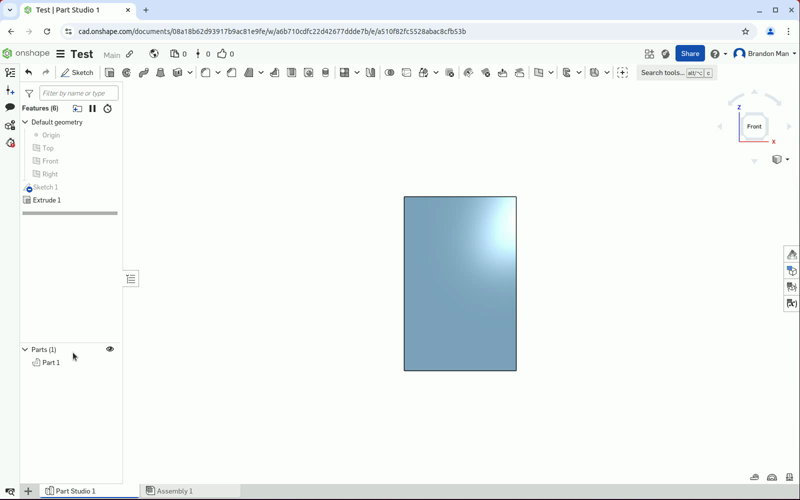
key(y)
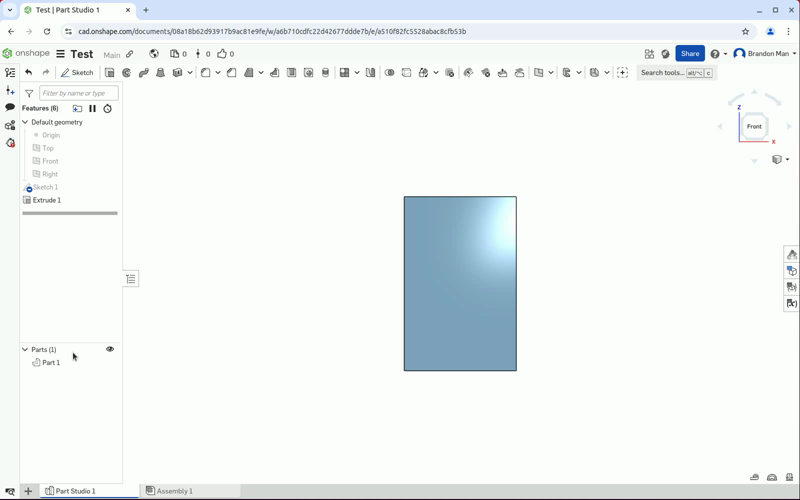
key(shift+p)
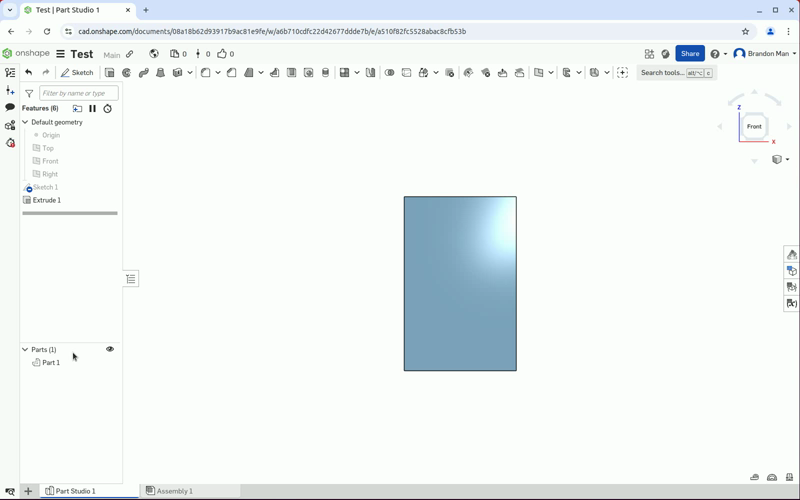
key(space)
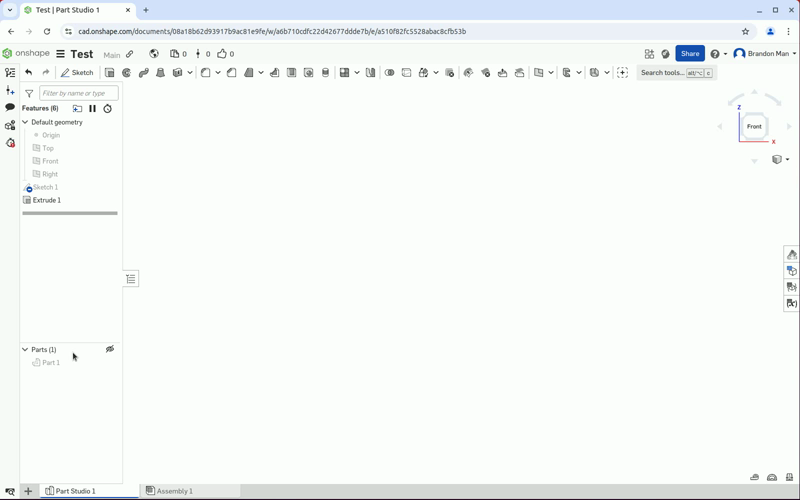
key_down(shift)
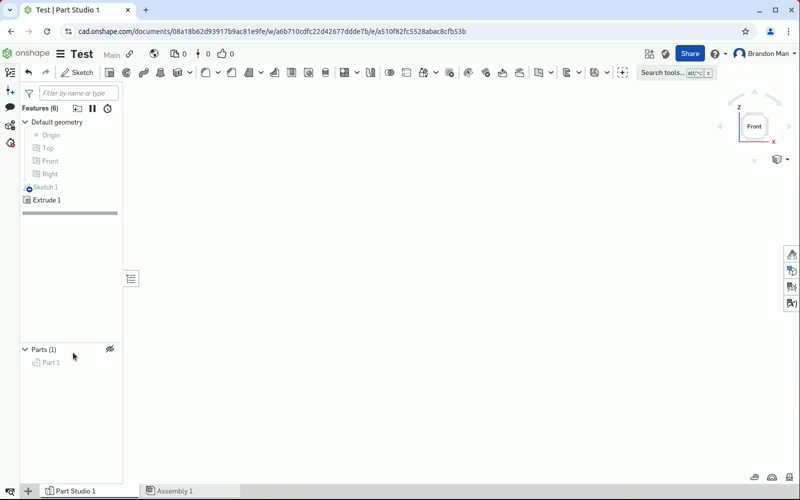
key(down)
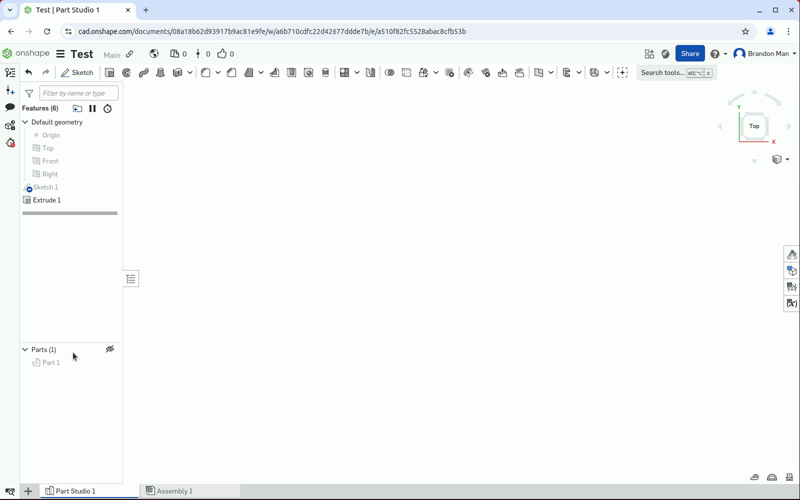
key_up(shift)
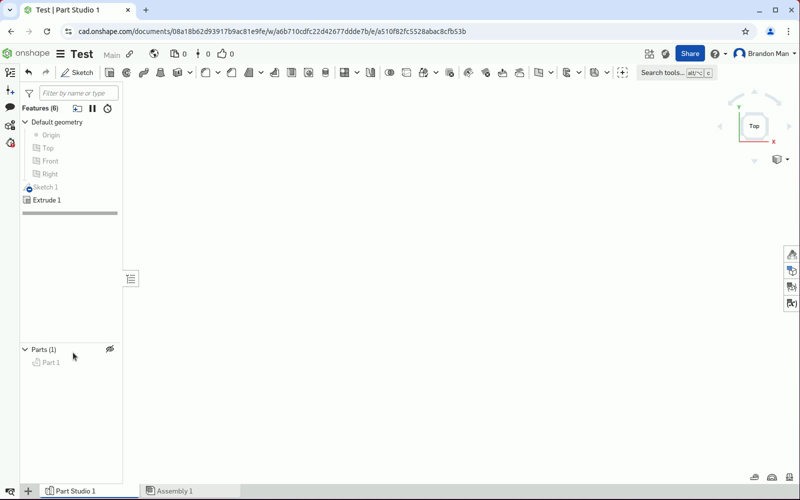
mouse_move(73, 352)
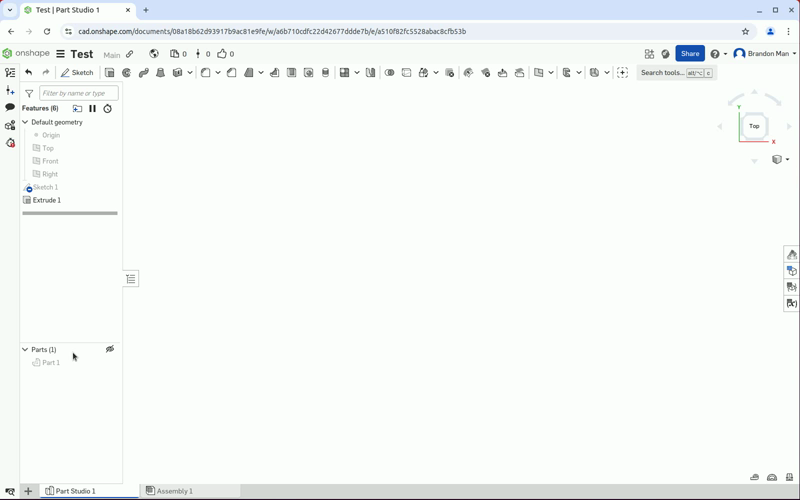
key(shift+y)
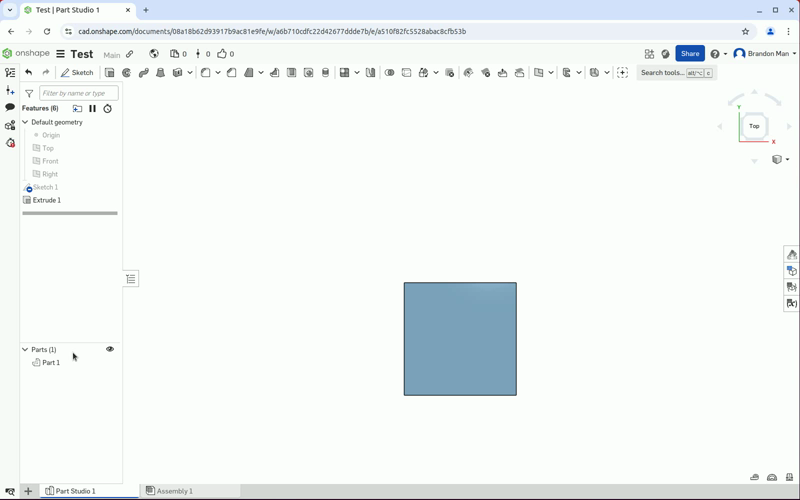
mouse_move(541, 75)
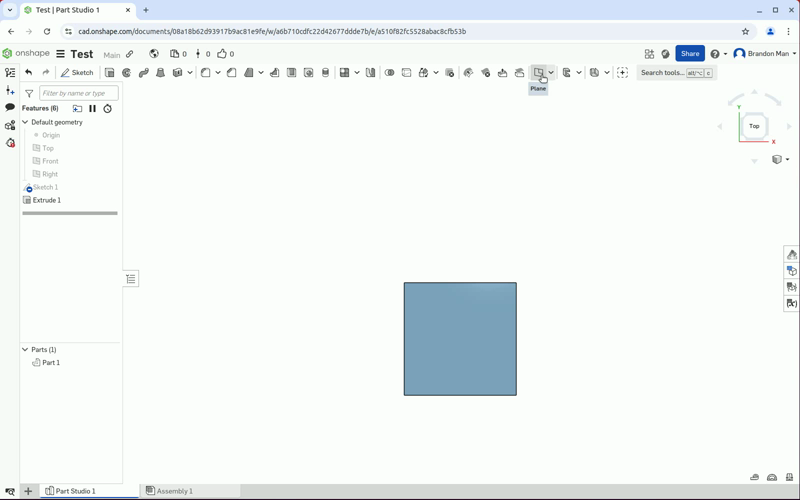
click(541, 75)
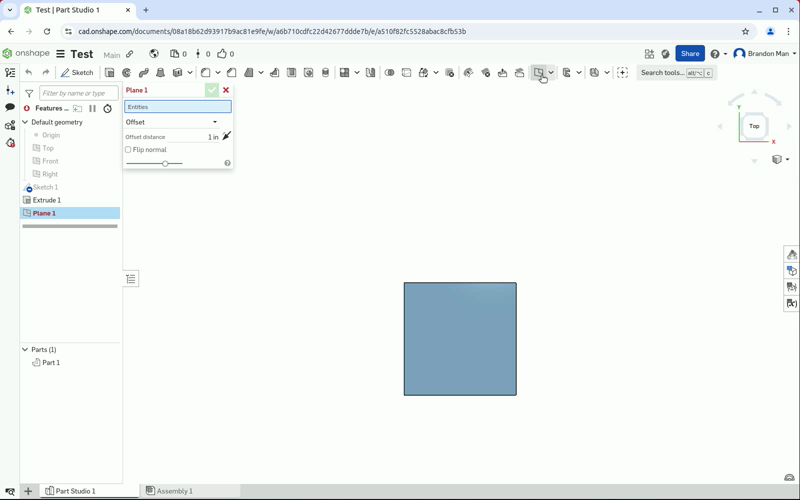
mouse_move(73, 150)
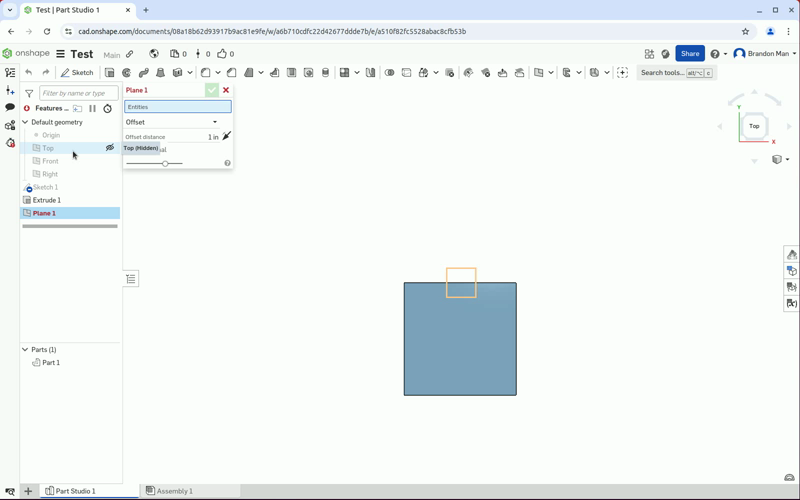
click(73, 150)
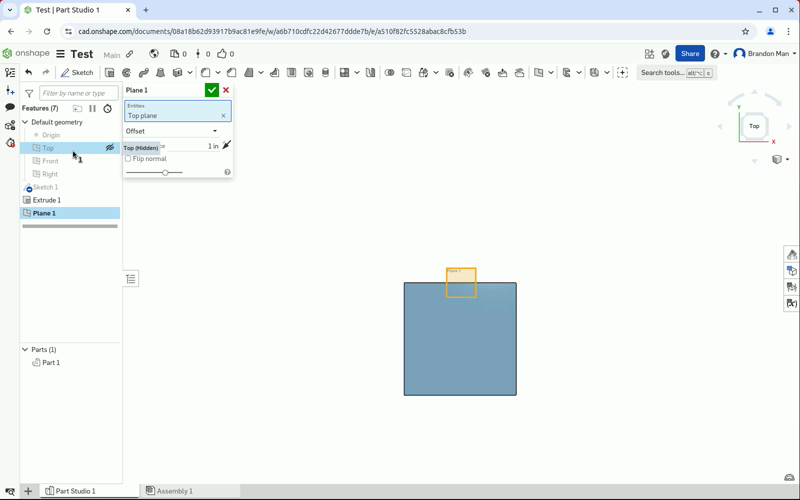
key(tab, 2)
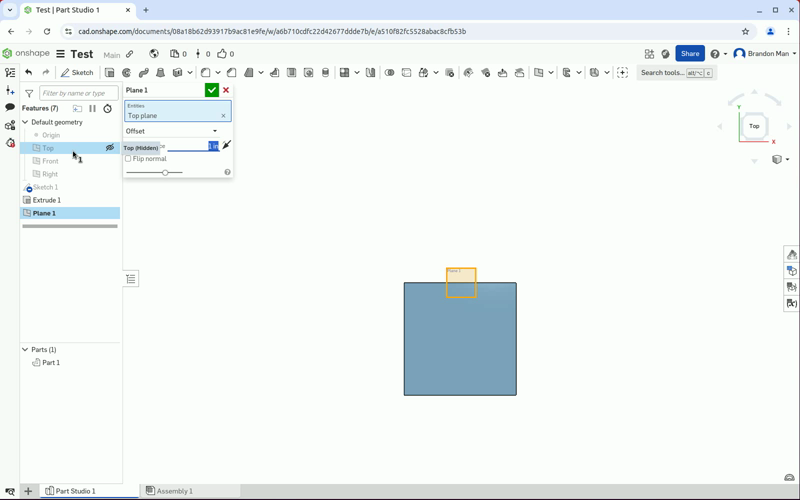
text(18.055)
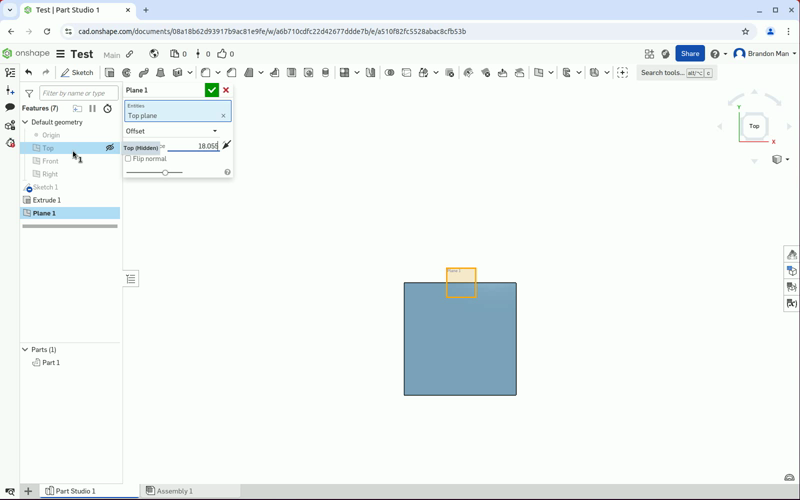
key(enter, 2)
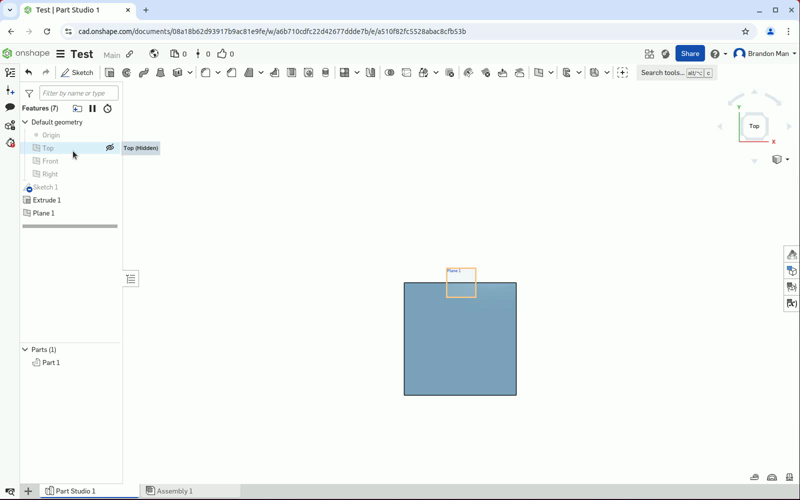
key(shift+s)
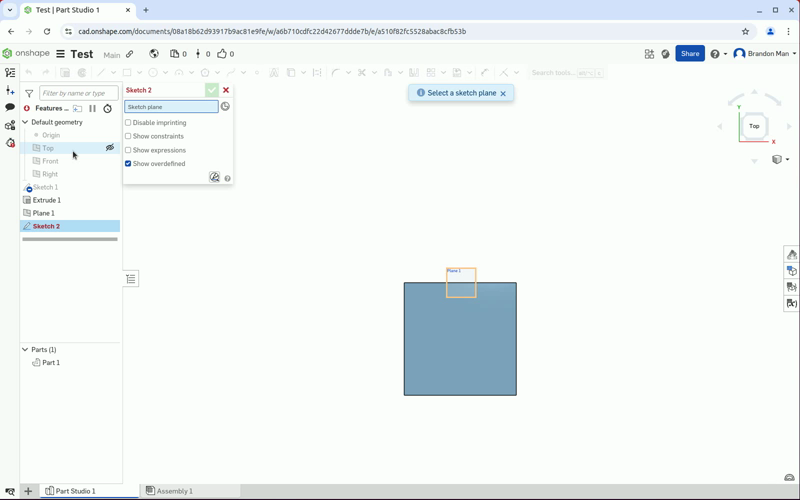
mouse_move(73, 215)
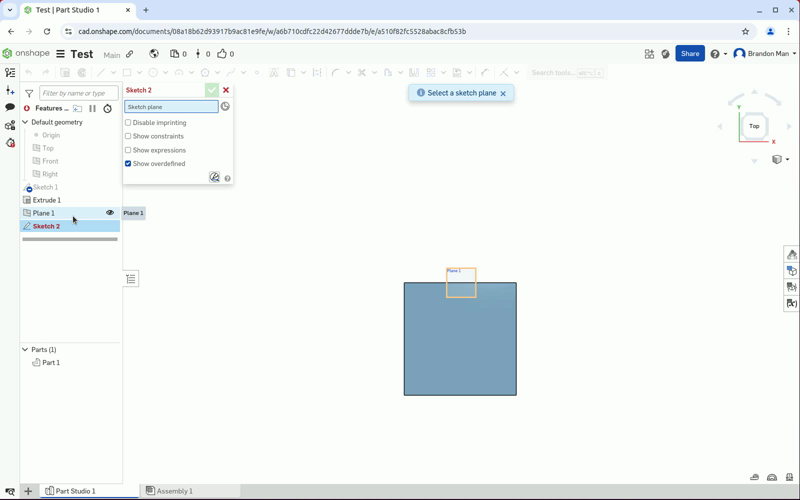
click(73, 215)
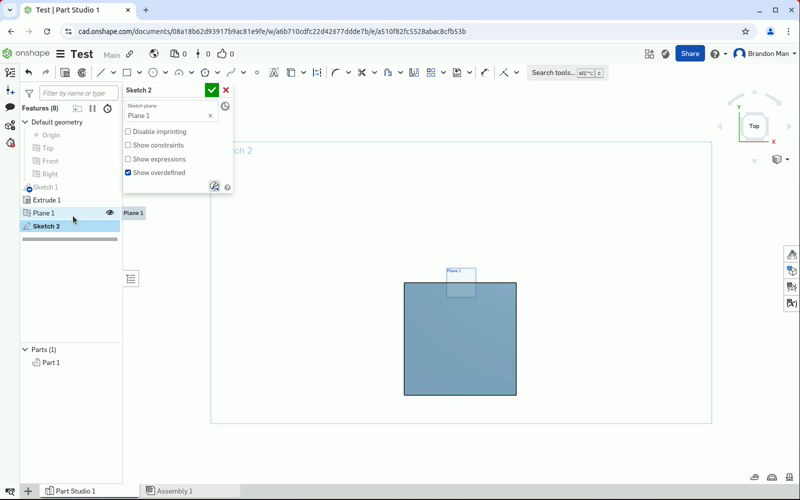
mouse_move(73, 352)
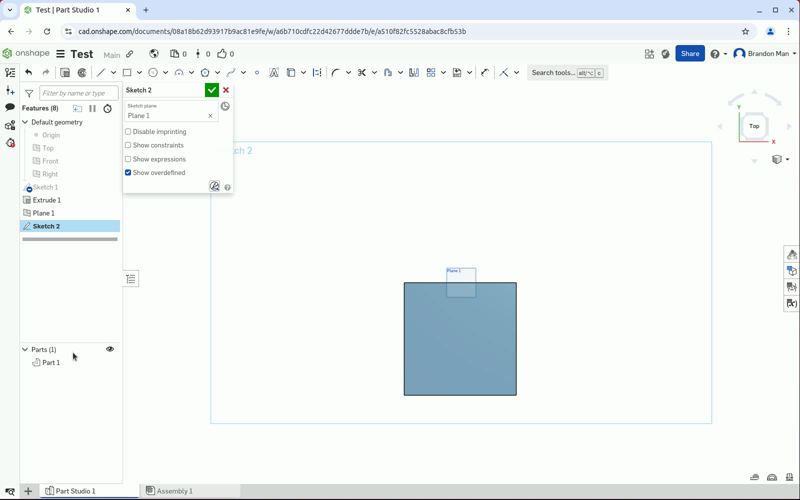
key(y)
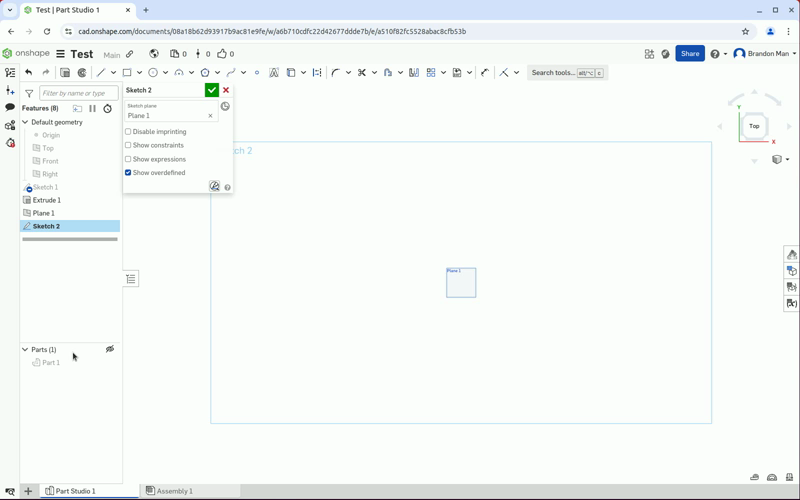
key(l)
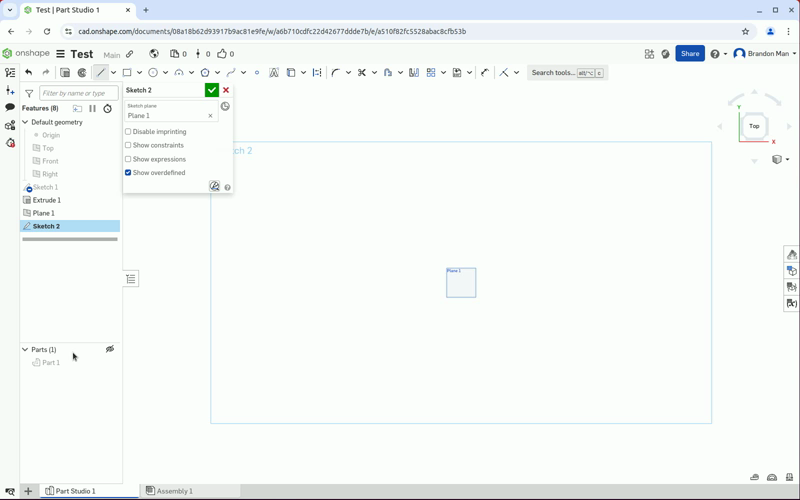
key_down(shift)
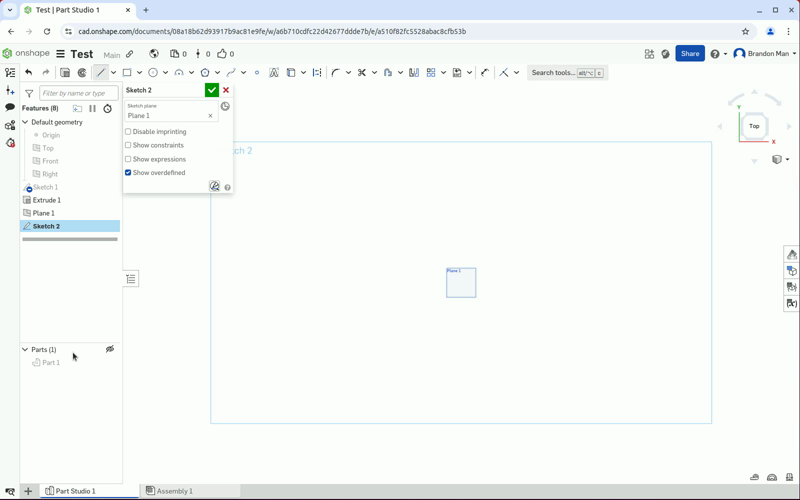
mouse_move(410, 335)
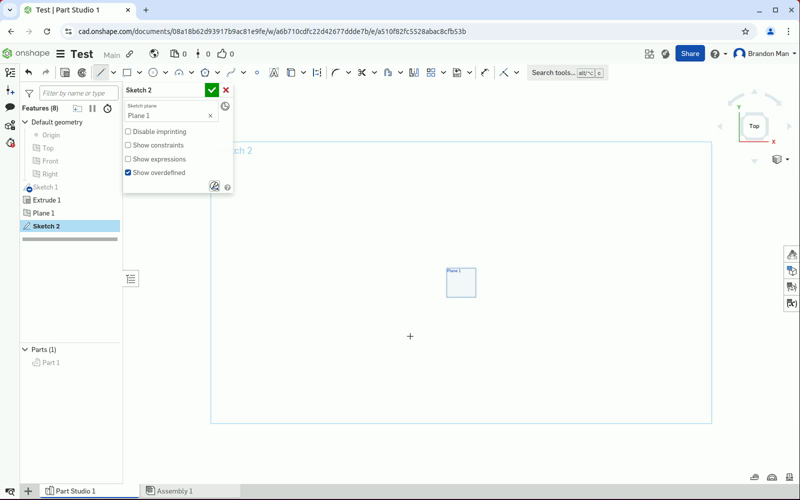
click(410, 335)
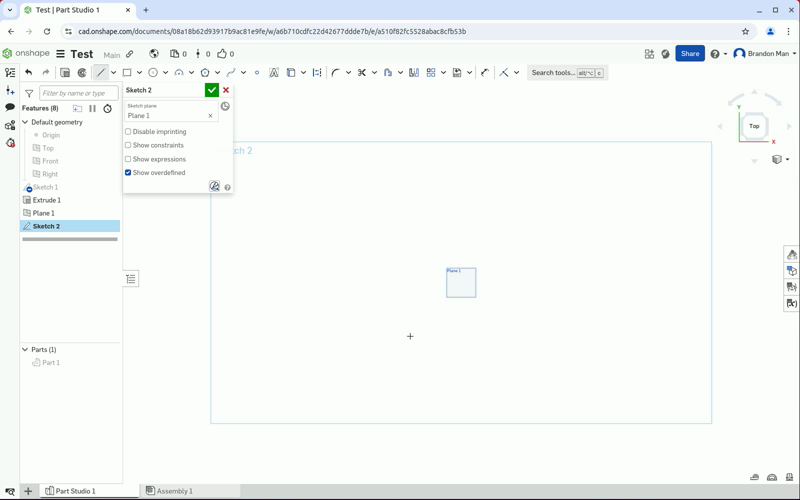
key_up(shift)
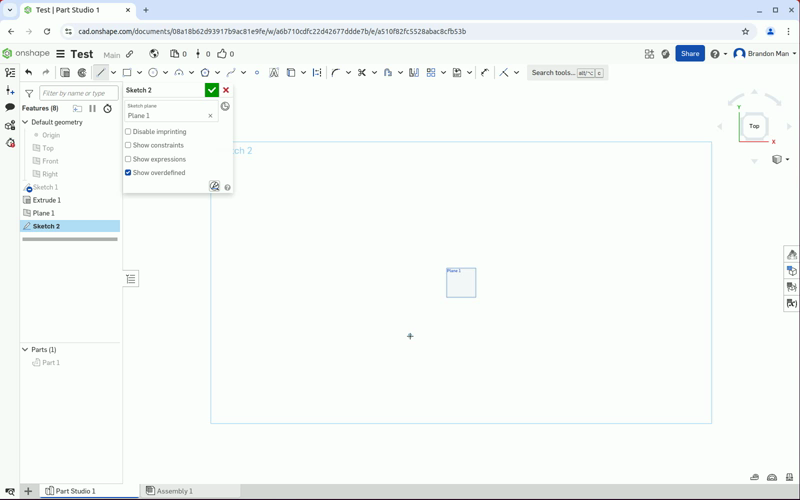
key_down(shift)
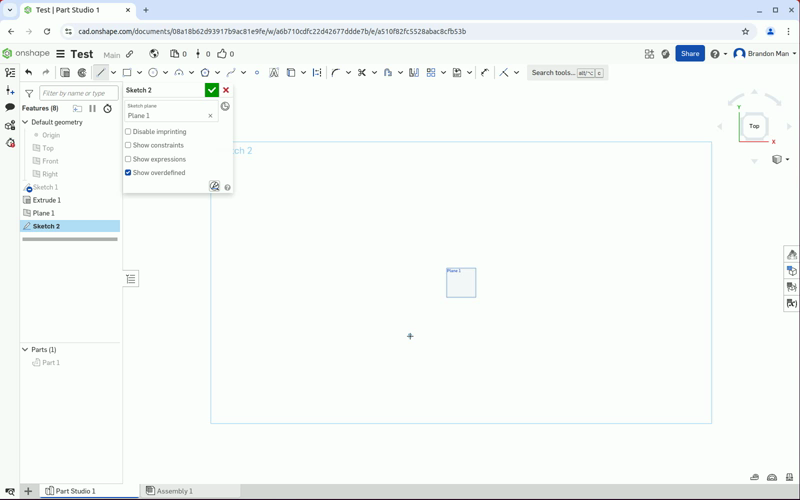
mouse_move(440, 335)
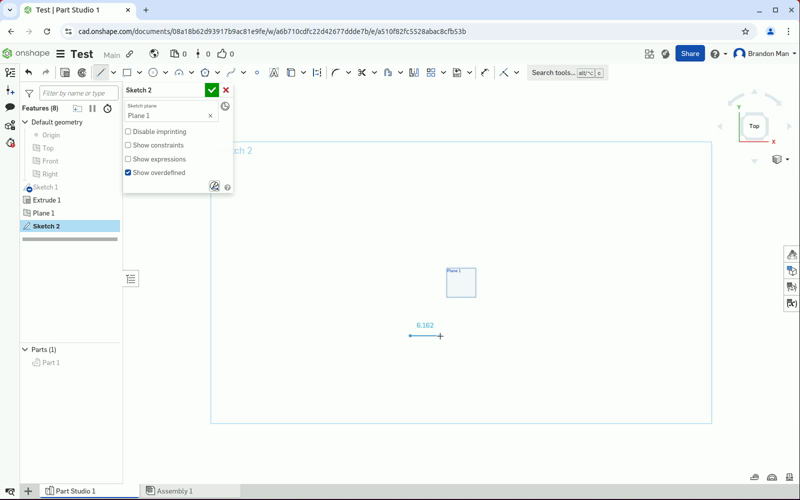
mouse_move(457, 335)
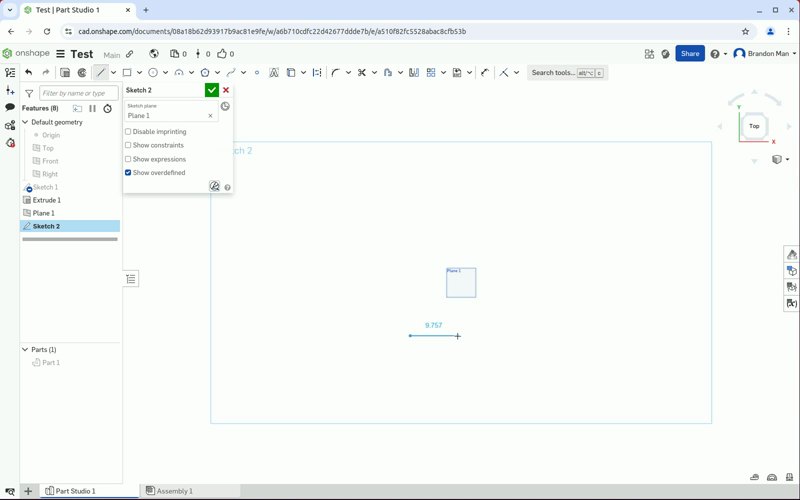
click(457, 335)
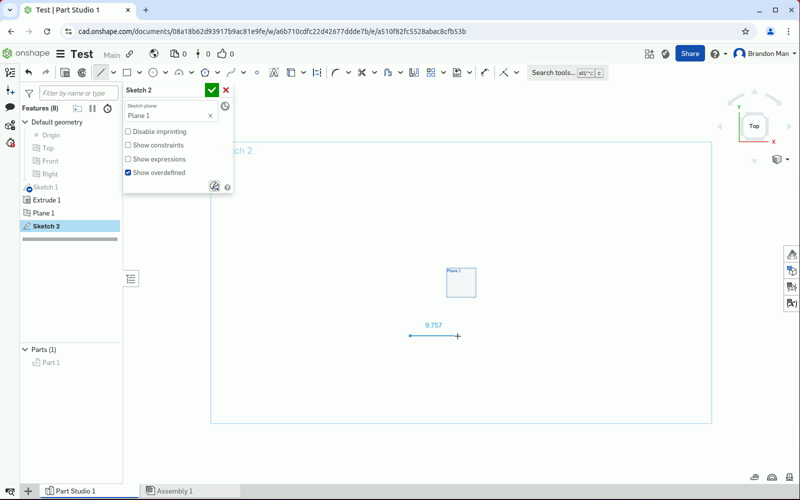
key_up(shift)
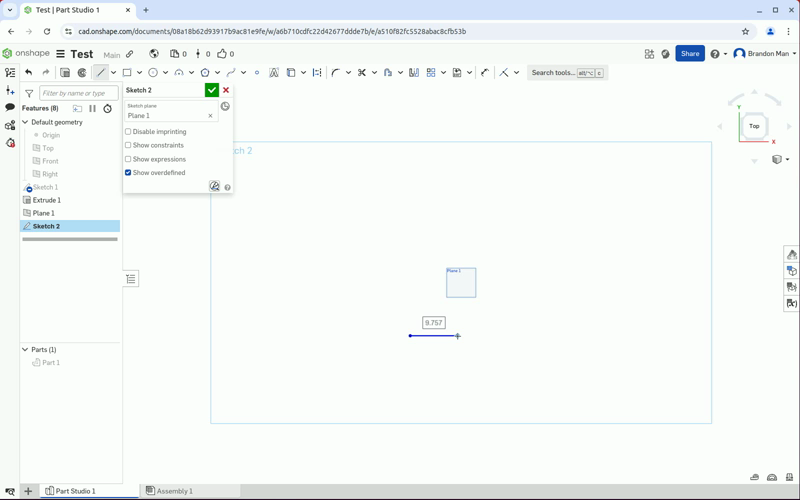
key_down(shift)
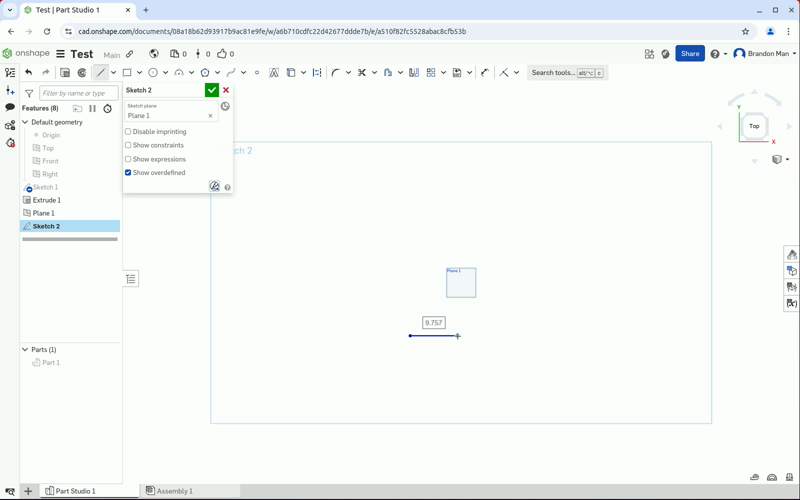
mouse_move(487, 335)
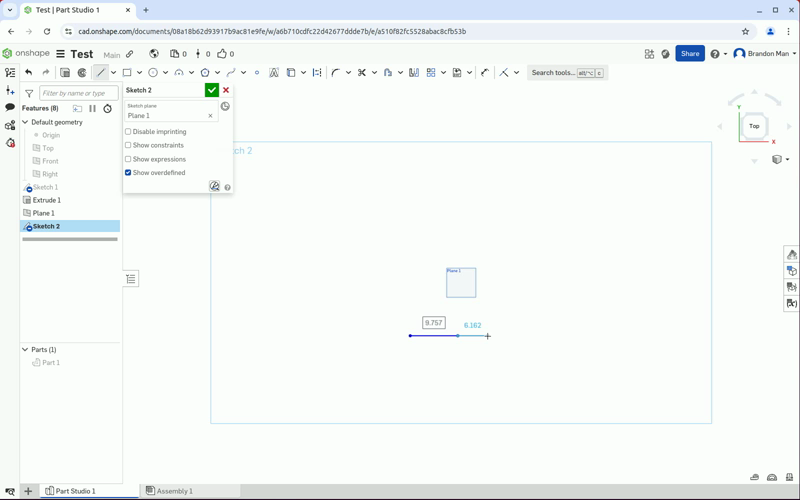
mouse_move(457, 288)
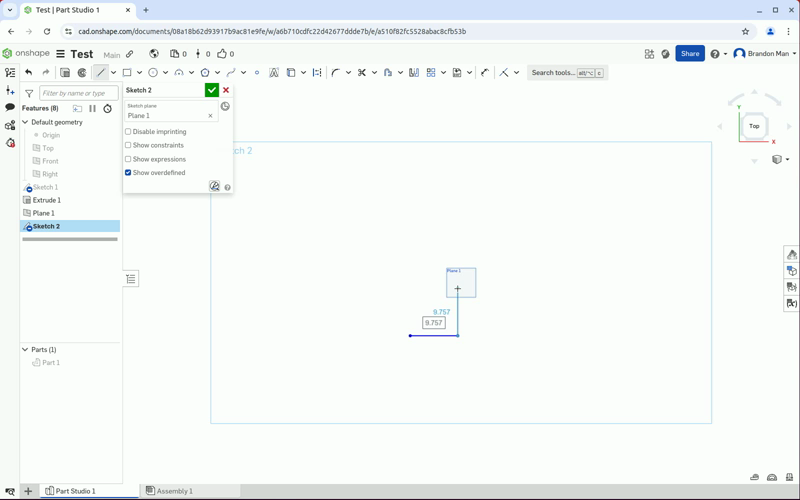
click(457, 288)
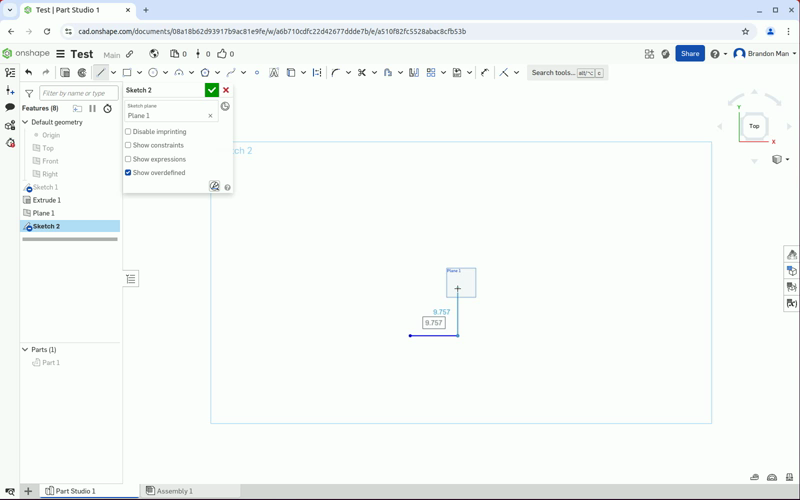
key_up(shift)
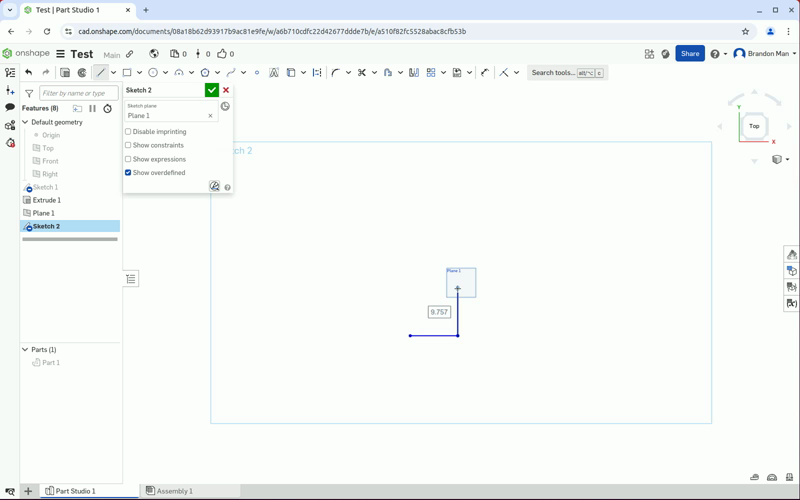
key_down(shift)
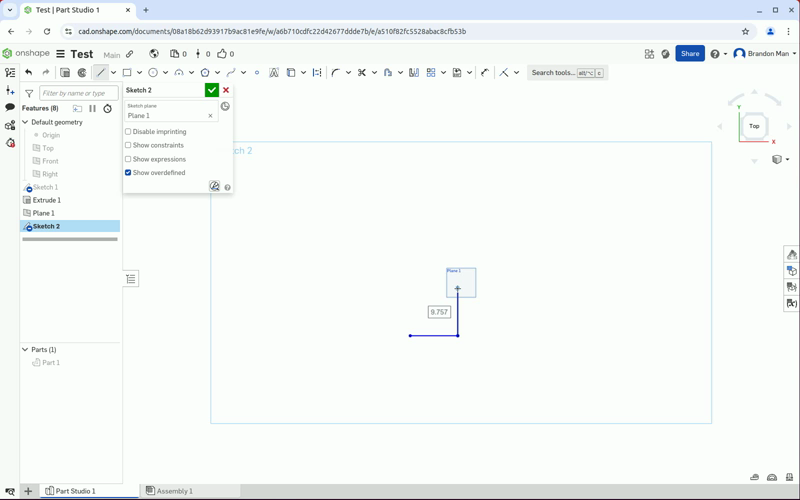
mouse_move(487, 288)
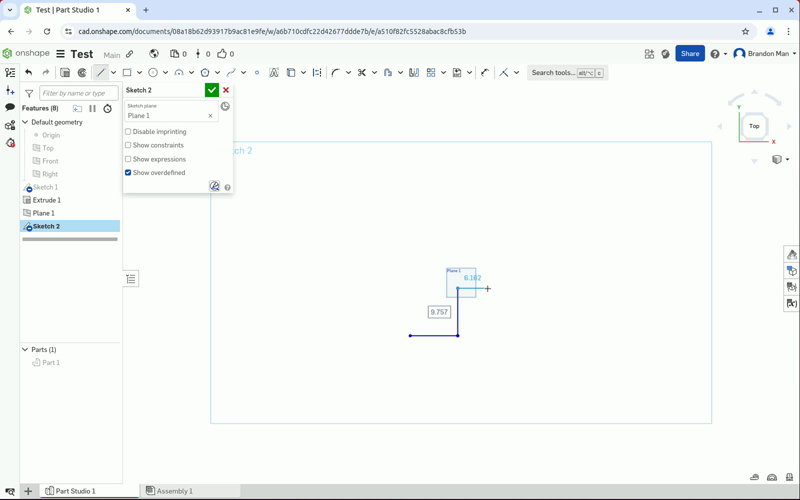
mouse_move(410, 288)
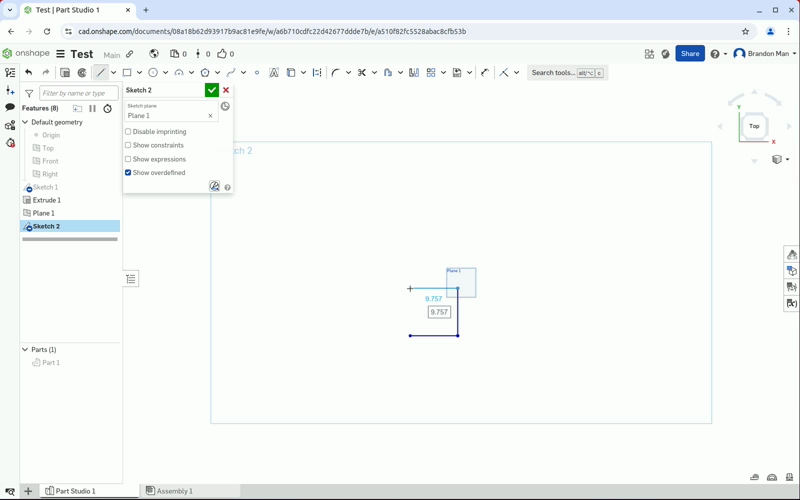
click(410, 288)
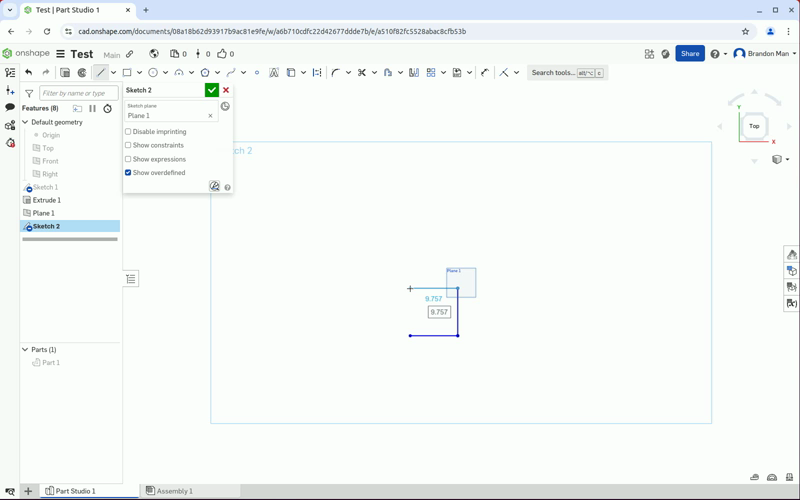
key_up(shift)
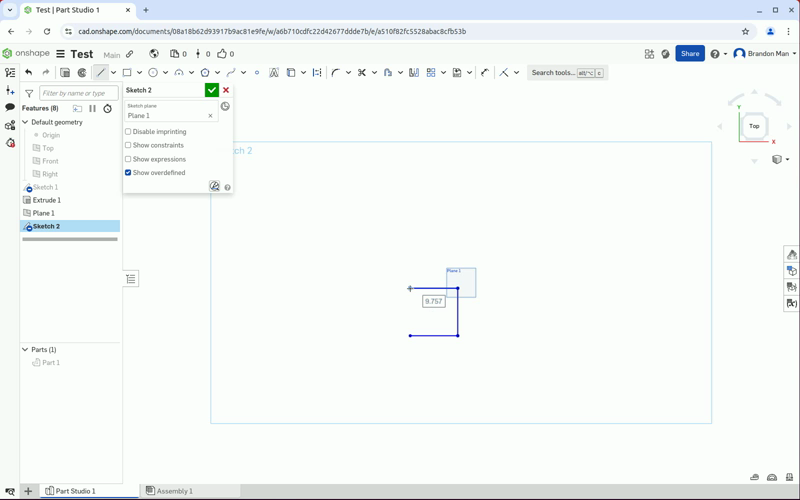
mouse_move(440, 288)
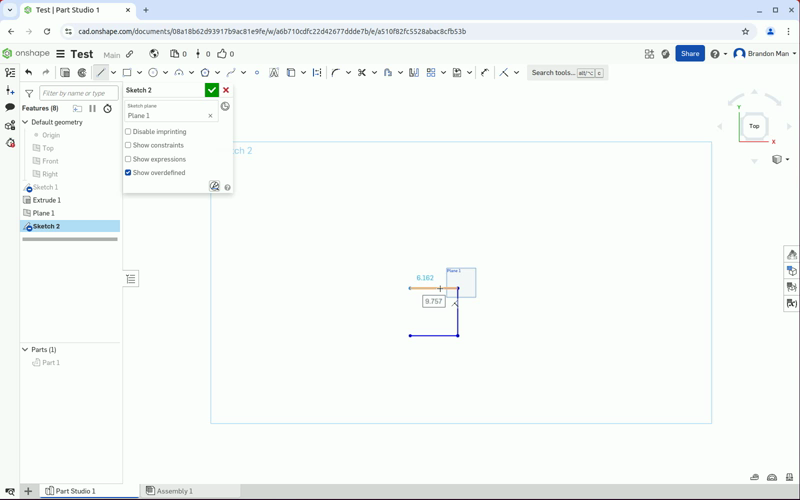
key_down(shift)
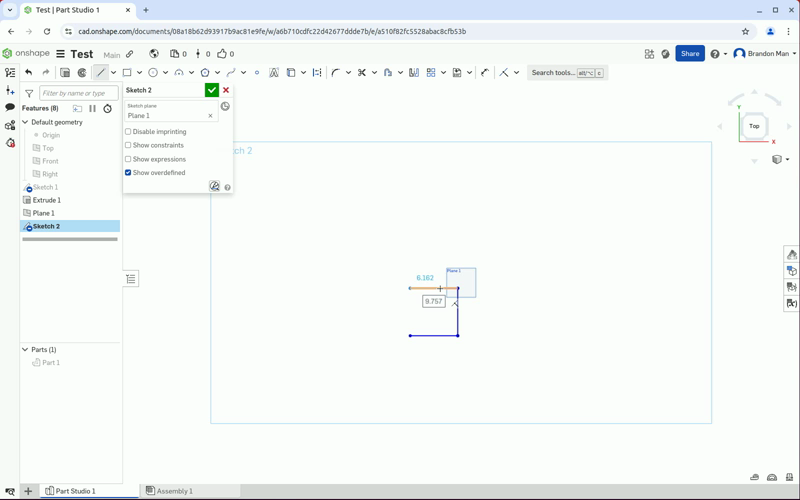
mouse_move(410, 335)
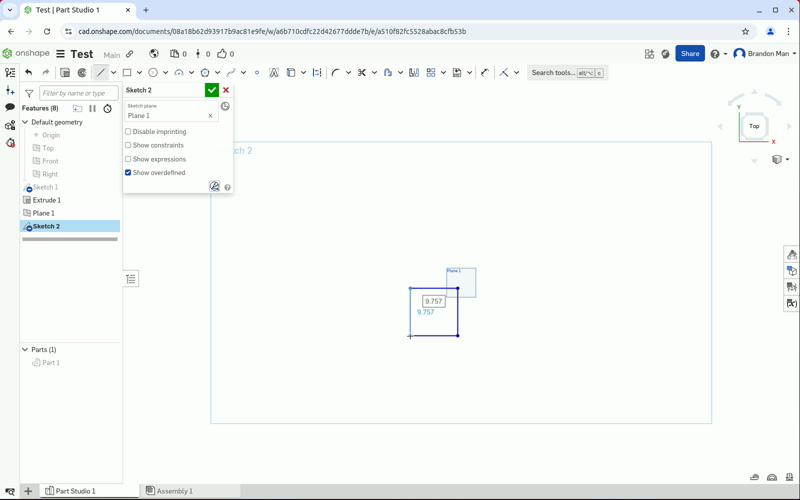
key_up(shift)
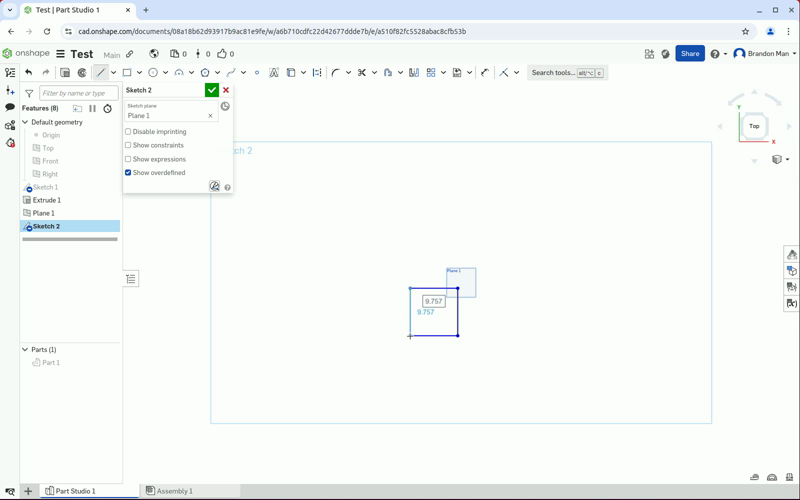
click(410, 335)
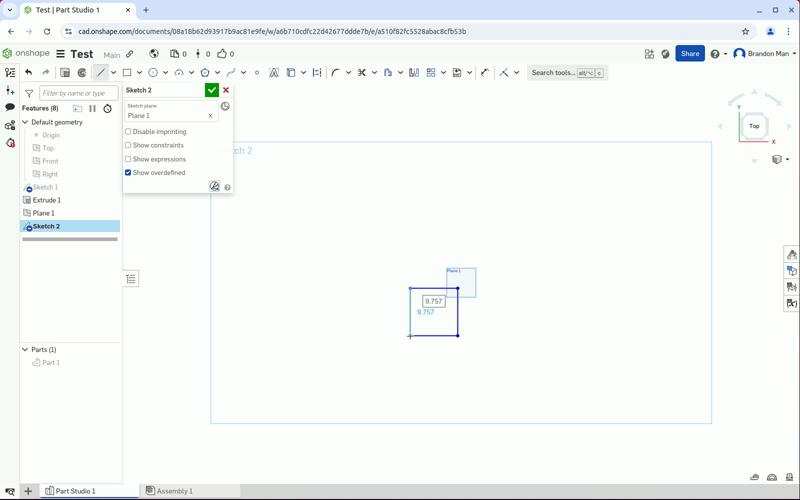
key(esc)
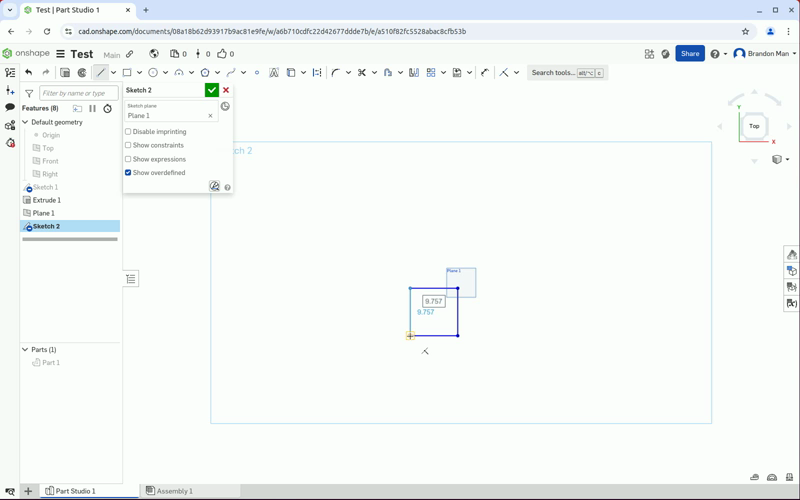
mouse_move(415, 327)
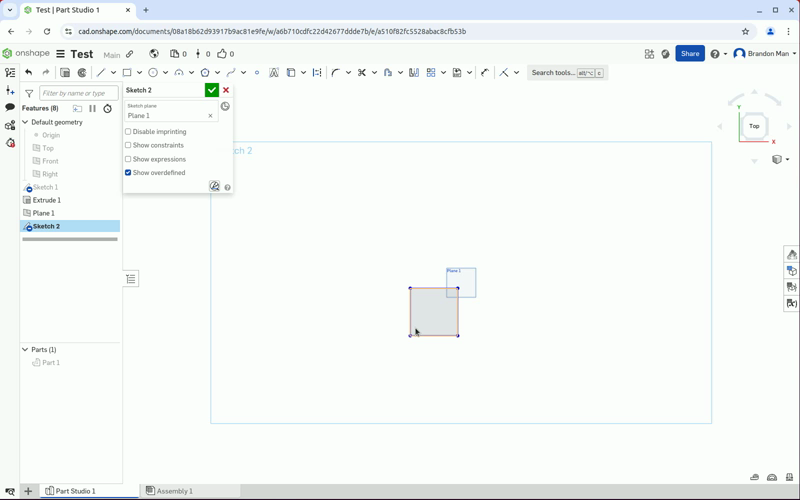
click(415, 327)
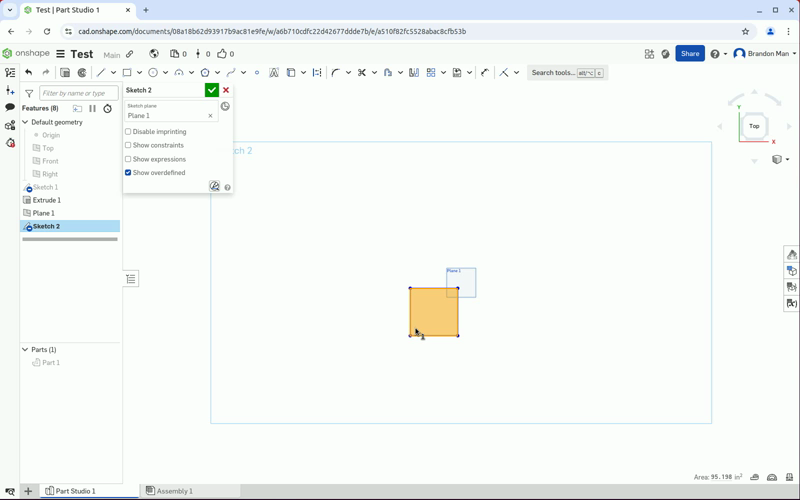
mouse_move(73, 352)
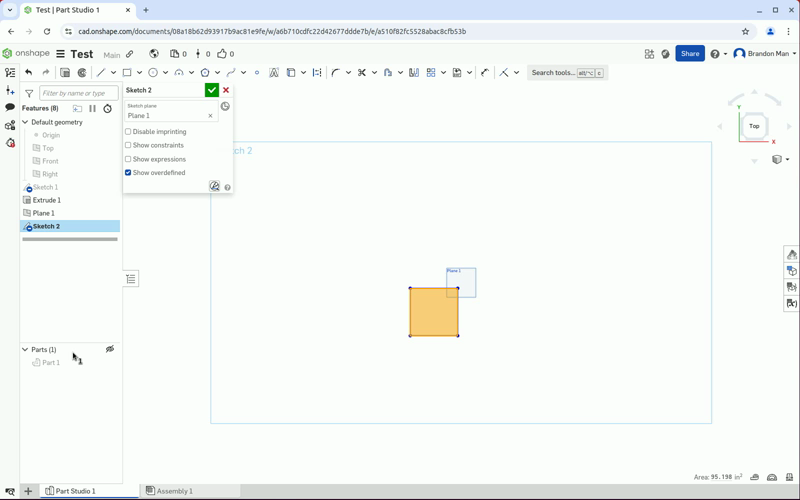
key(shift+y)
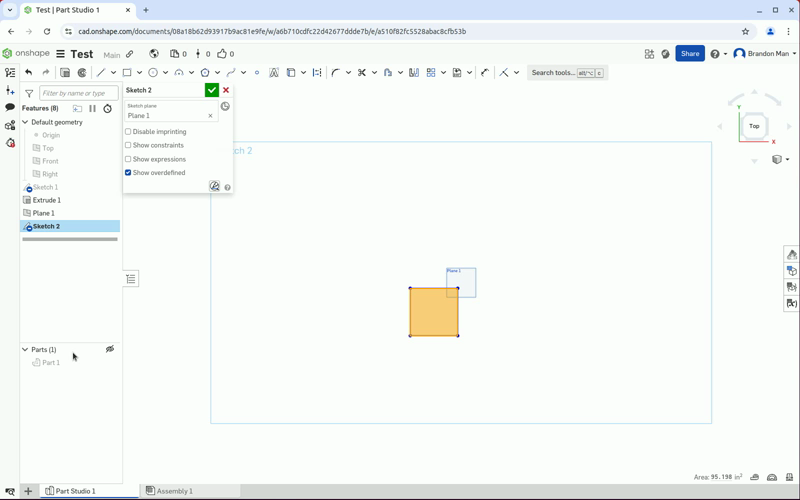
key(shift+e)
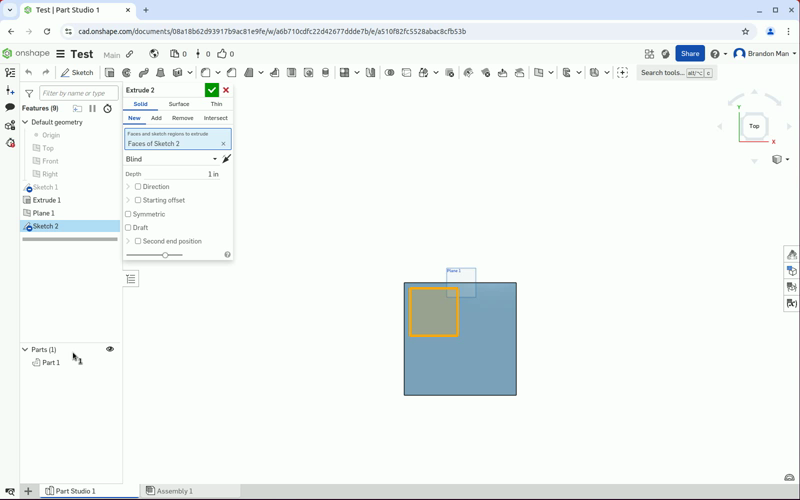
mouse_move(143, 106)
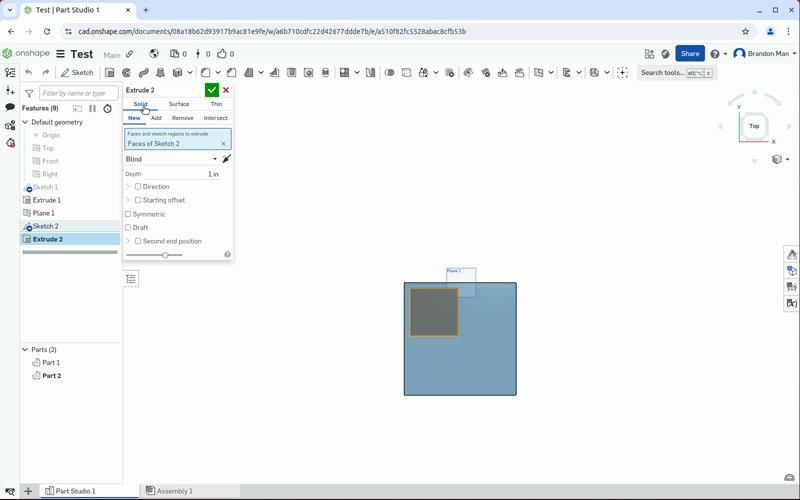
click(143, 106)
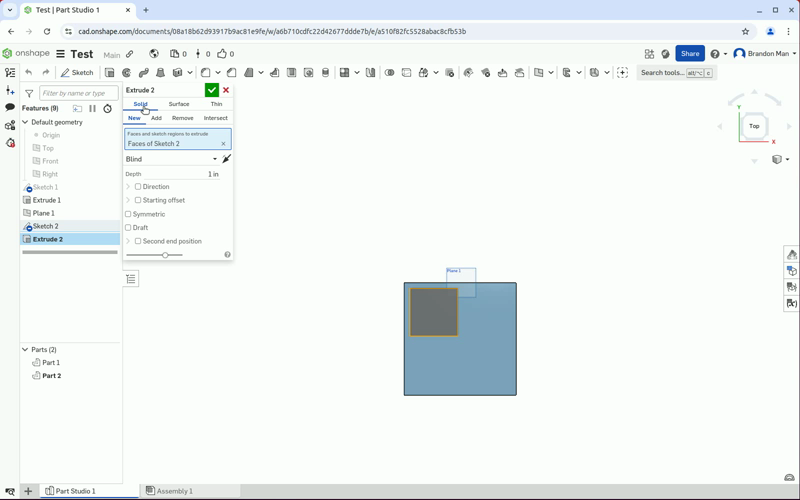
mouse_move(186, 120)
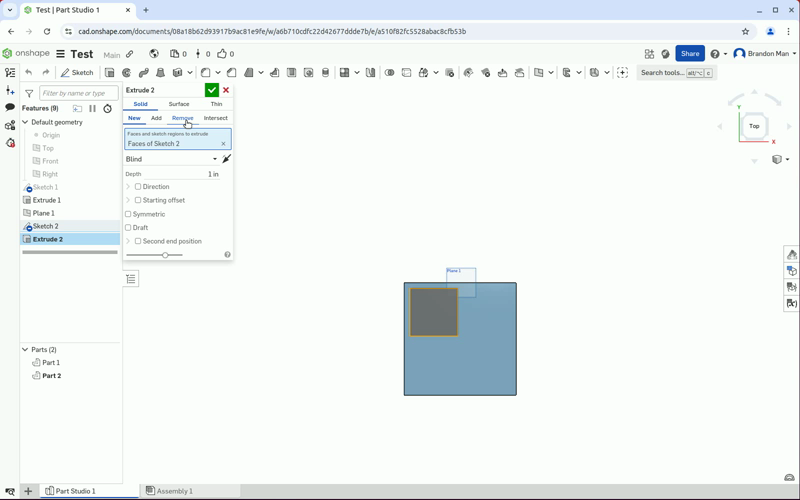
click(186, 120)
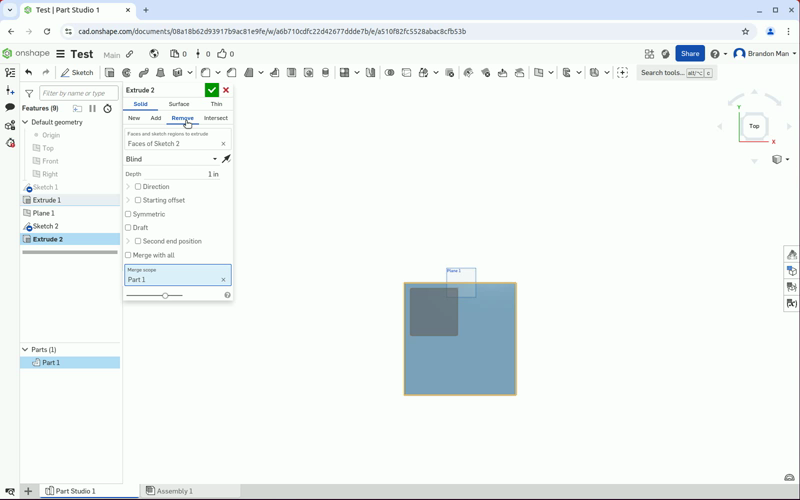
key(tab, 4)
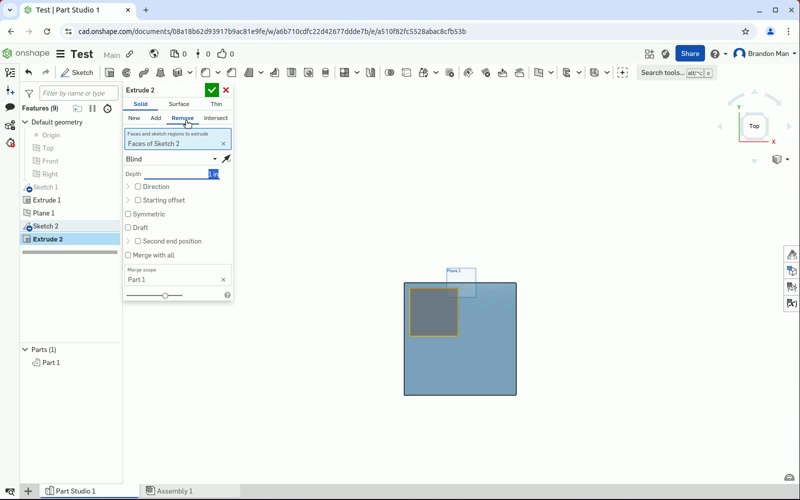
text(30.811)
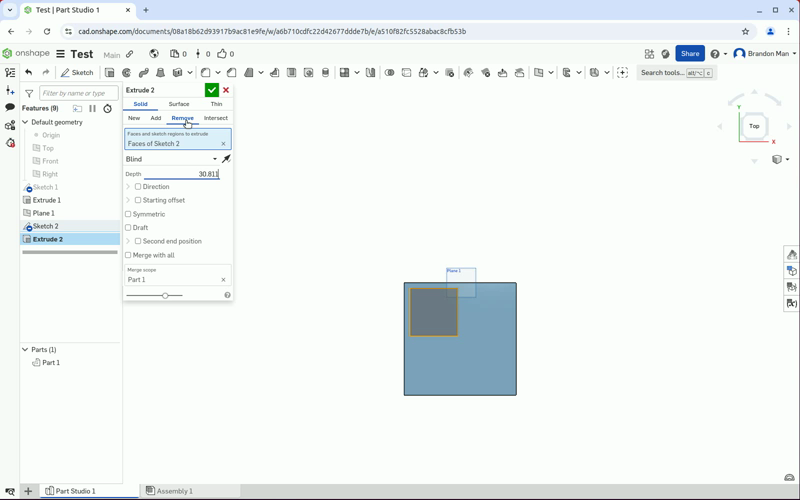
key(tab, 6)
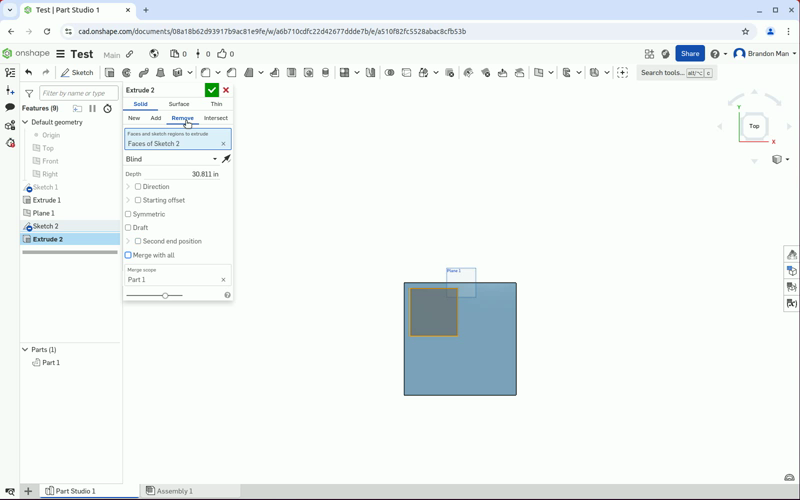
key(space)
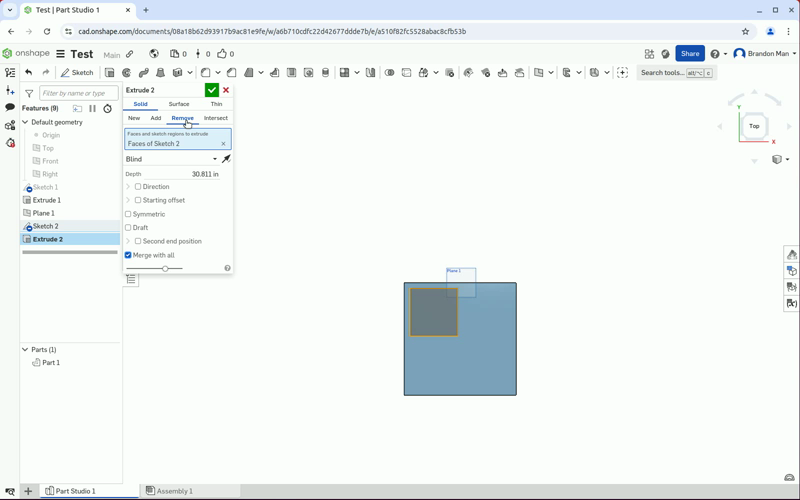
key(enter)
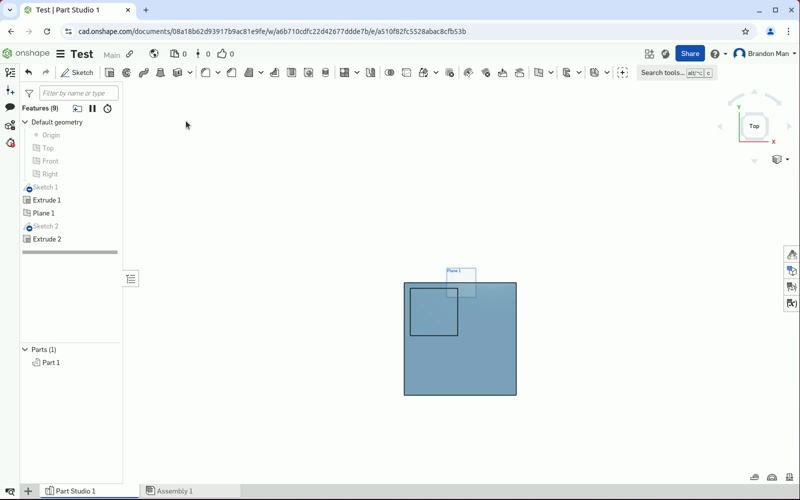
key(shift+h)
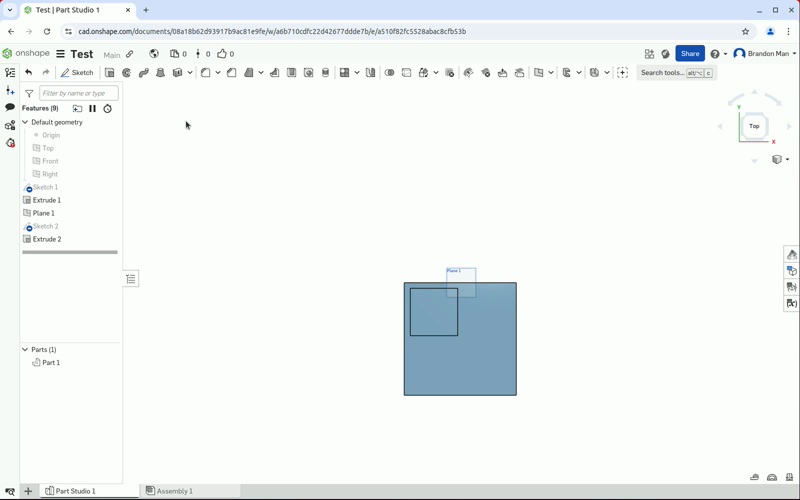
key(shift+h)
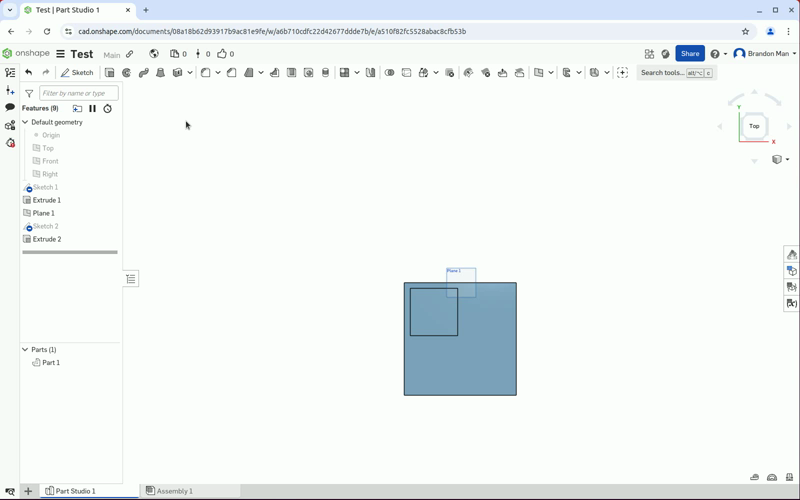
mouse_move(73, 189)
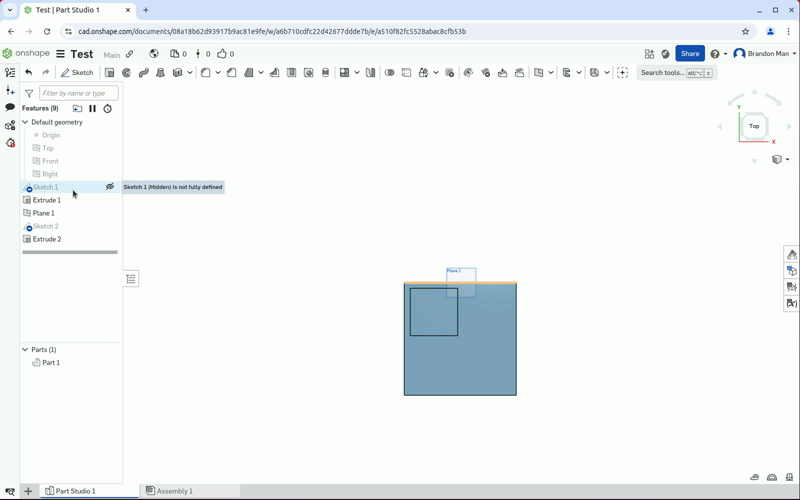
click(73, 189)
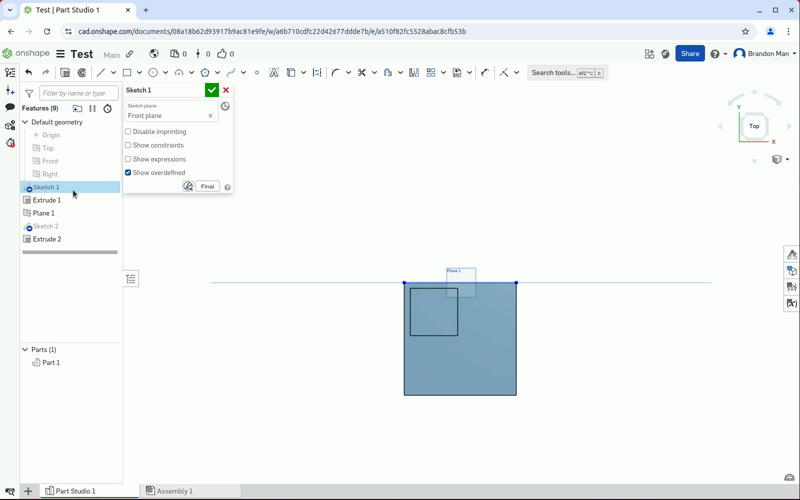
mouse_move(229, 92)
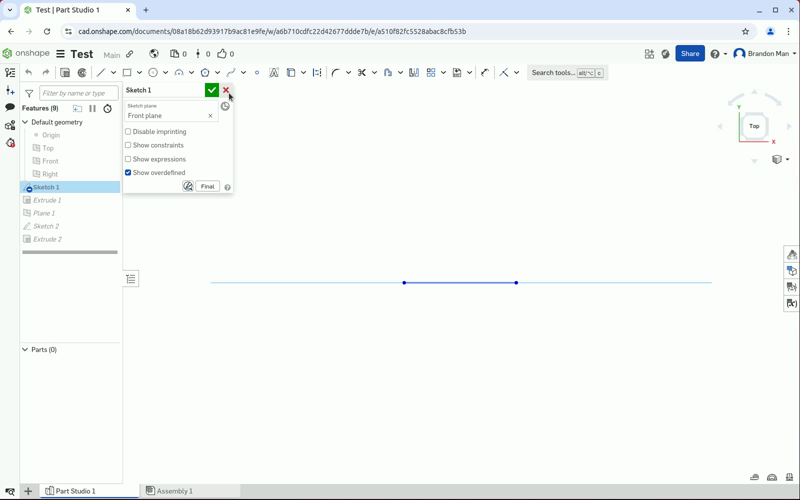
click(229, 92)
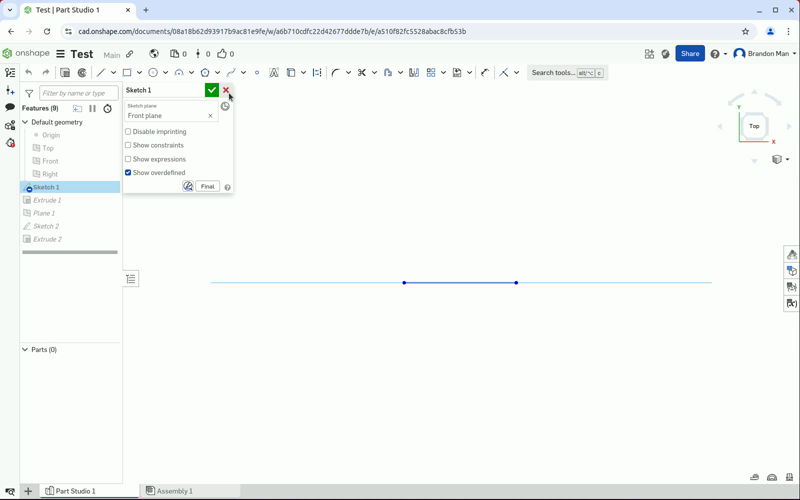
key(shift+s)
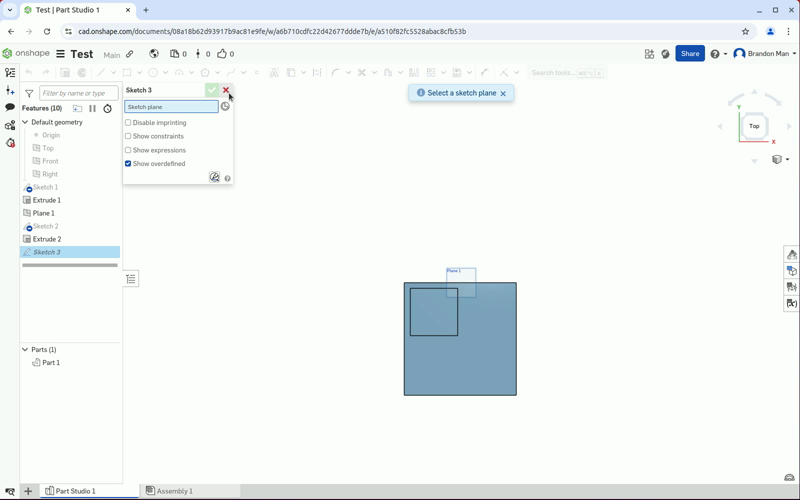
mouse_move(73, 215)
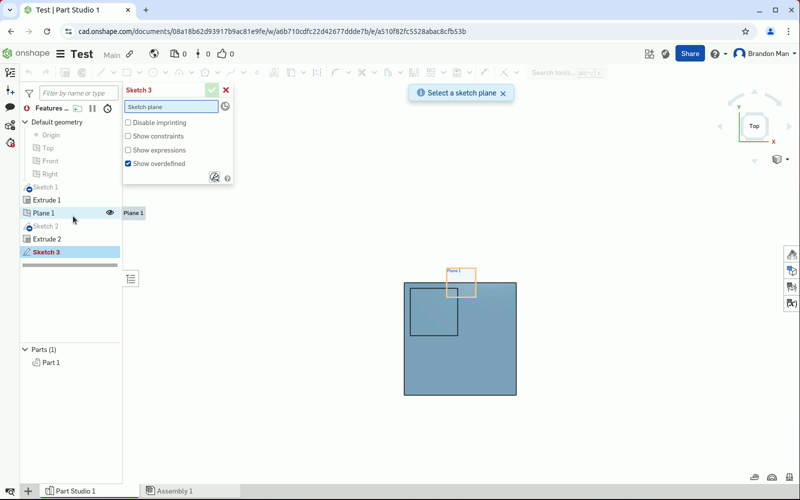
click(73, 215)
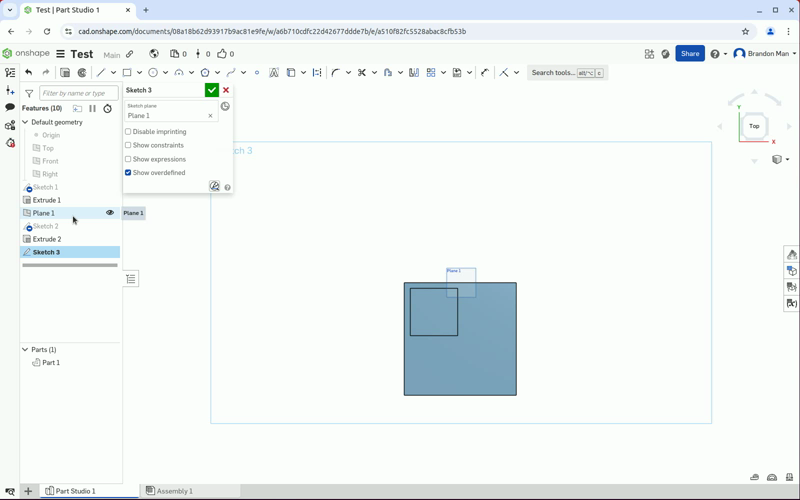
mouse_move(73, 352)
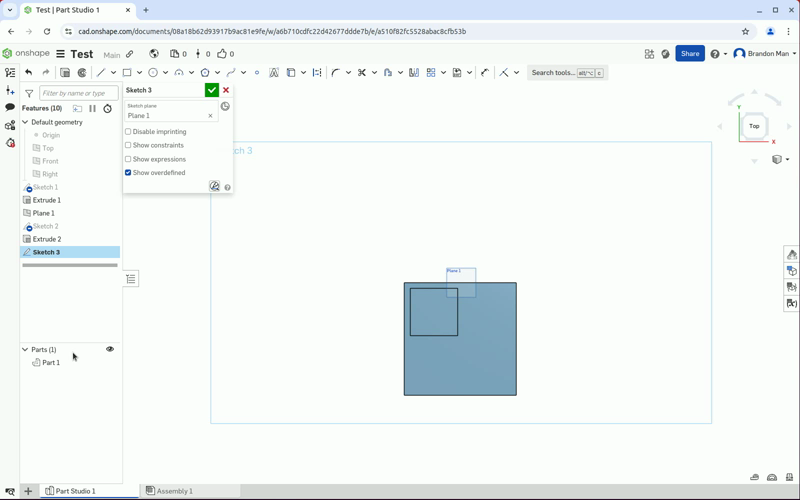
key(y)
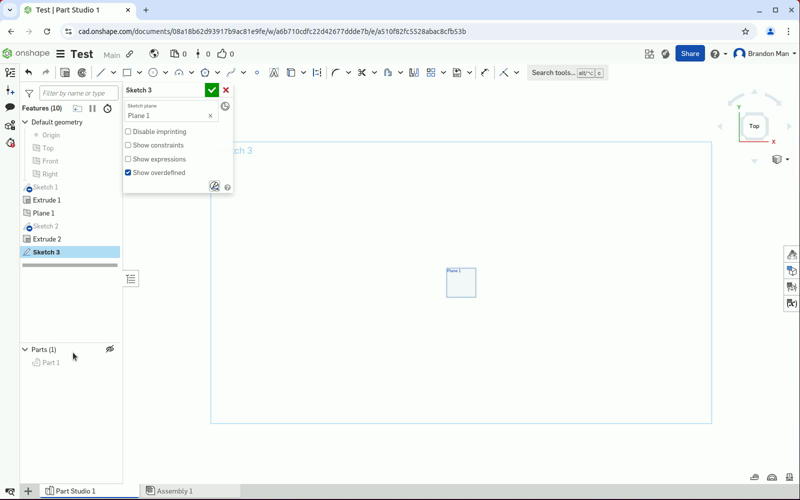
key(l)
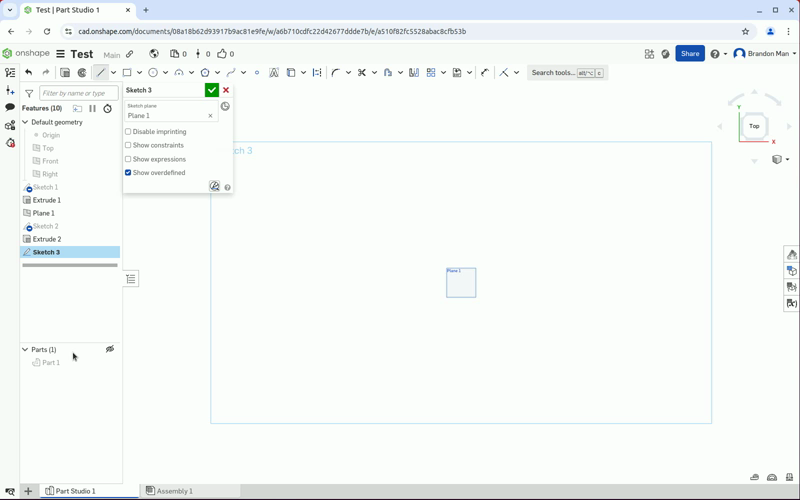
key_down(shift)
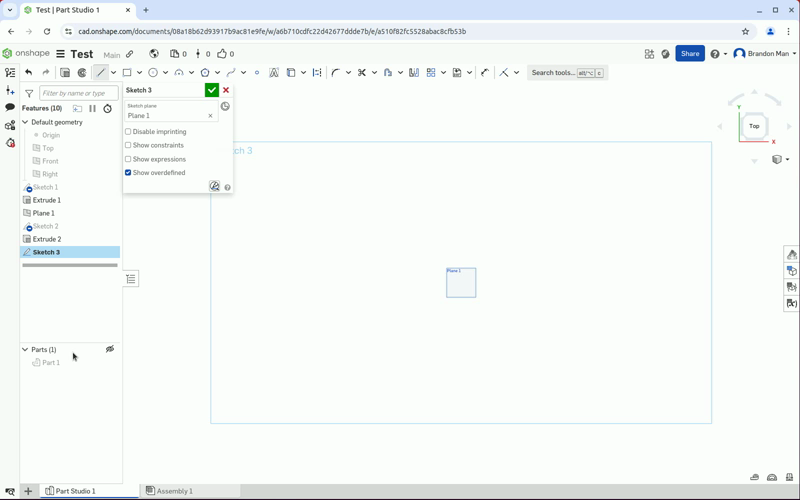
mouse_move(464, 335)
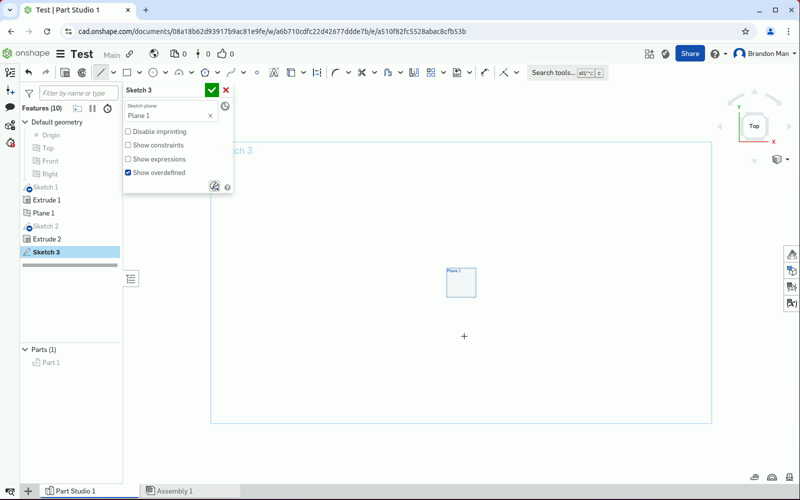
click(464, 335)
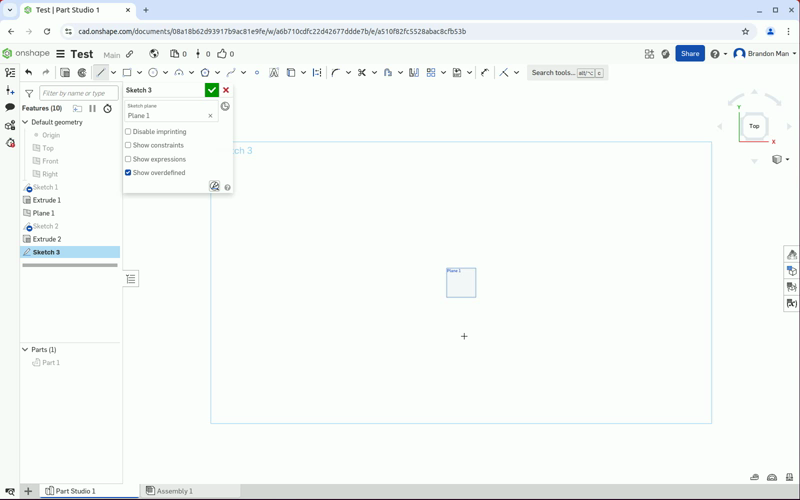
key_up(shift)
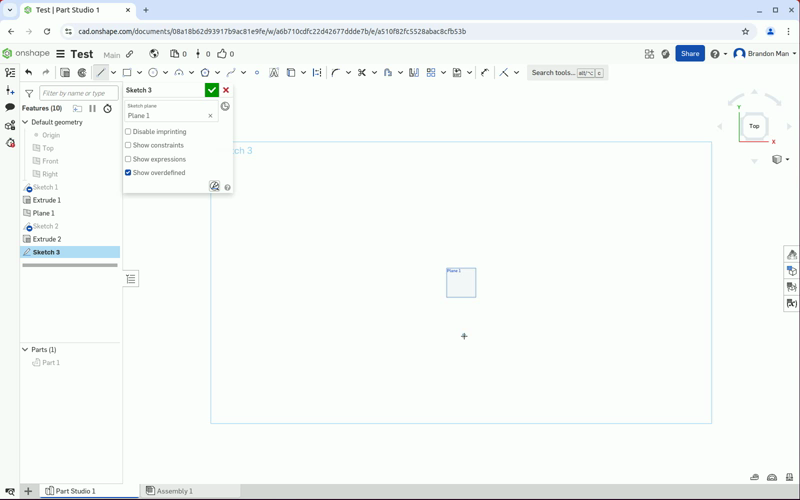
key_down(shift)
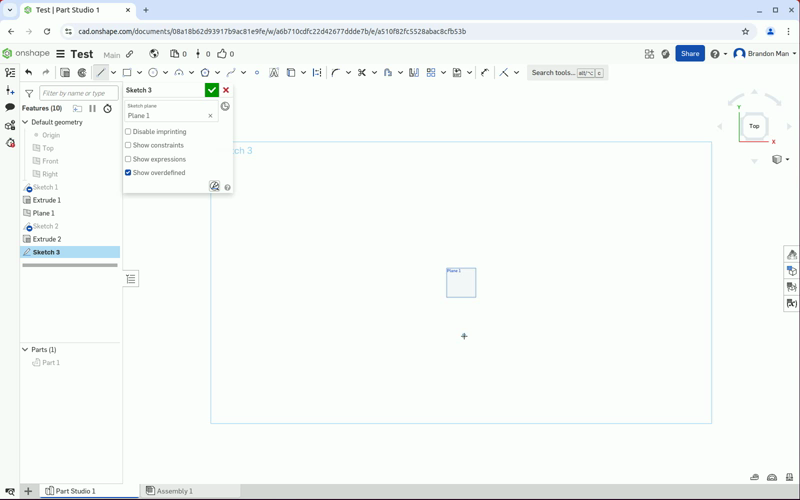
mouse_move(494, 335)
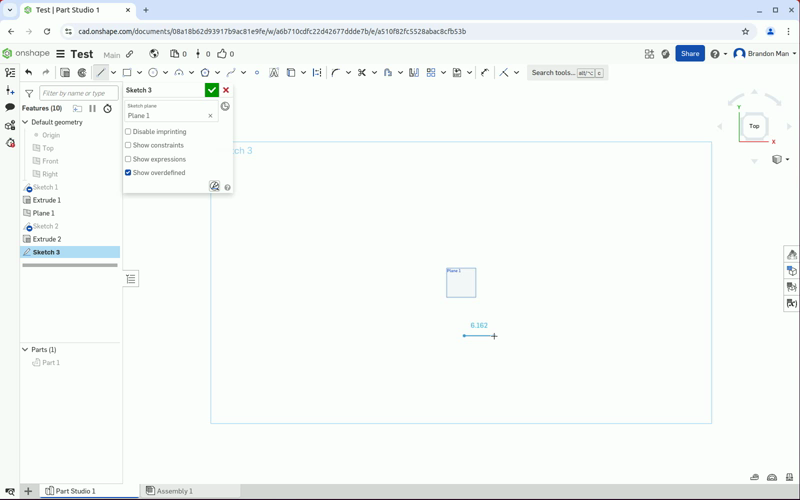
mouse_move(513, 335)
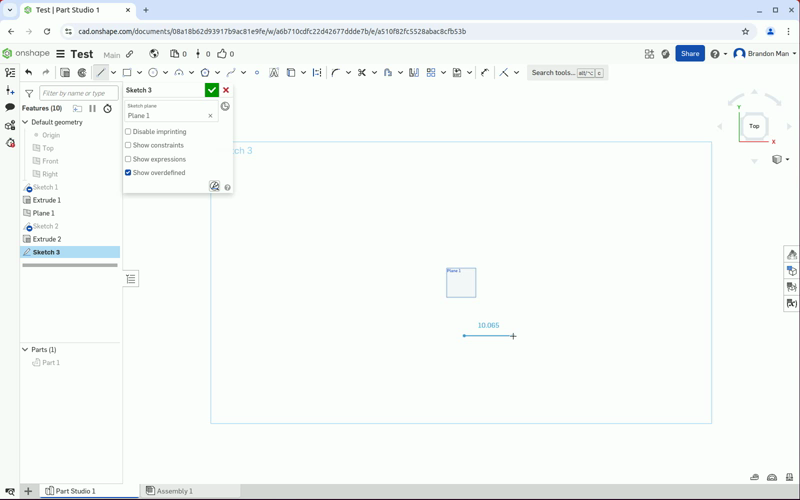
click(513, 335)
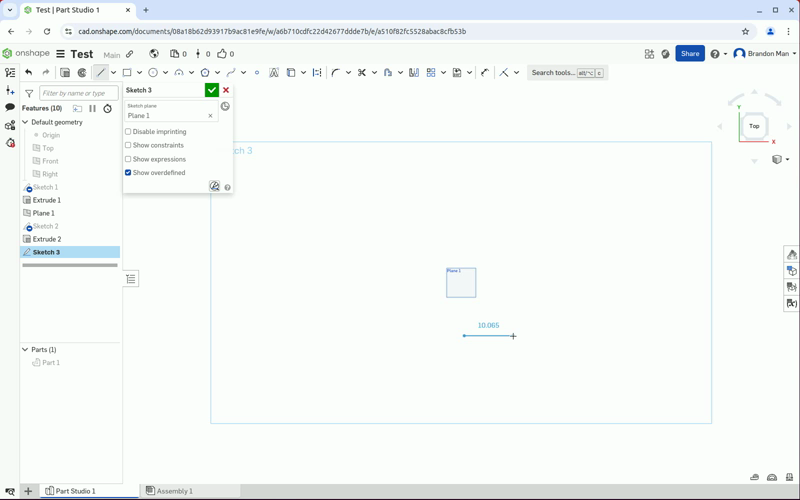
key_up(shift)
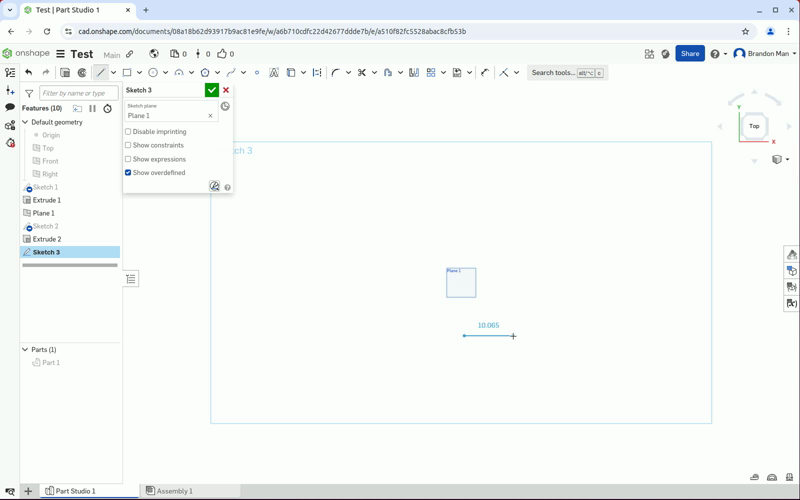
key_down(shift)
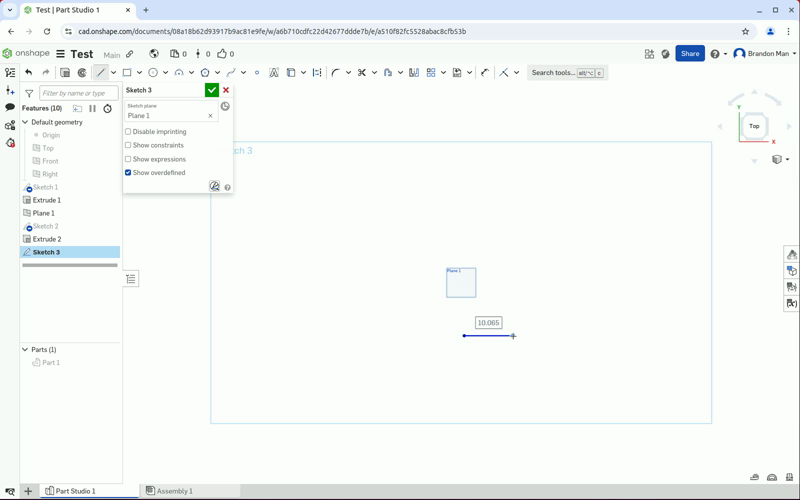
mouse_move(543, 335)
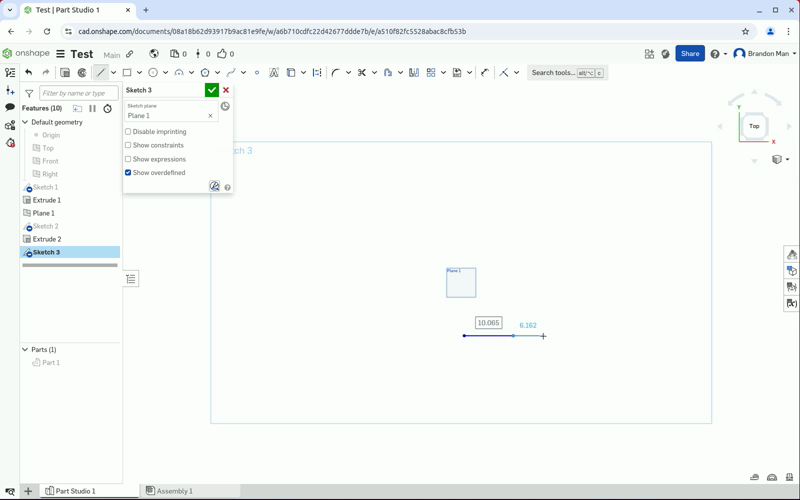
mouse_move(513, 287)
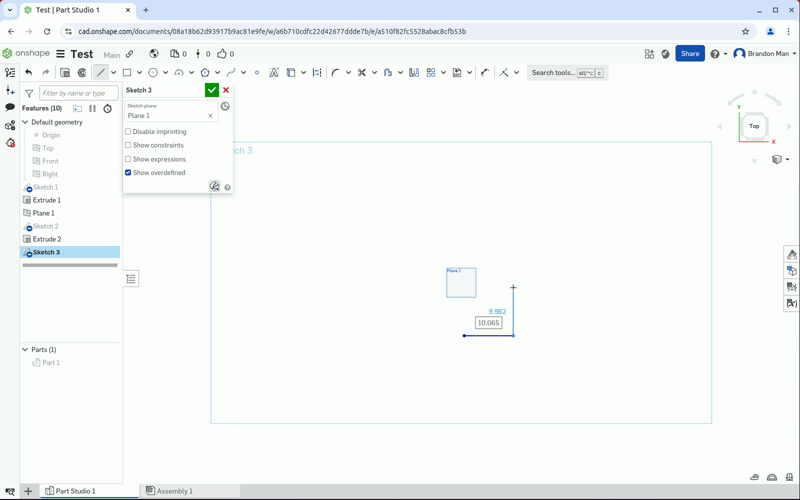
click(513, 287)
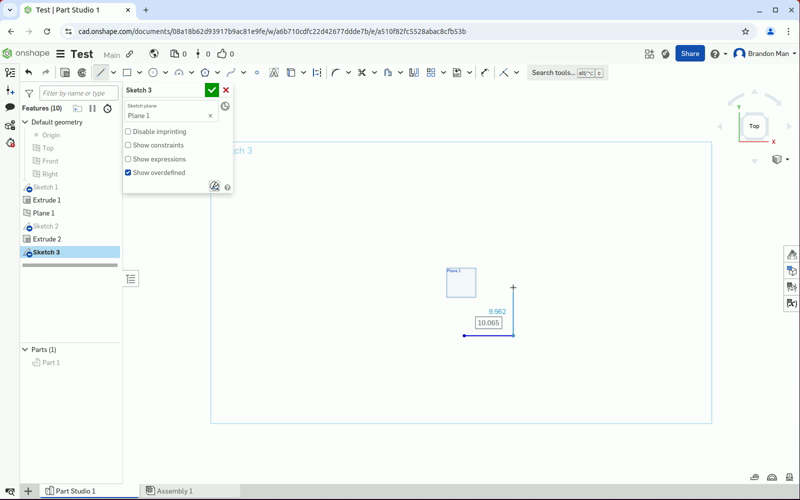
key_up(shift)
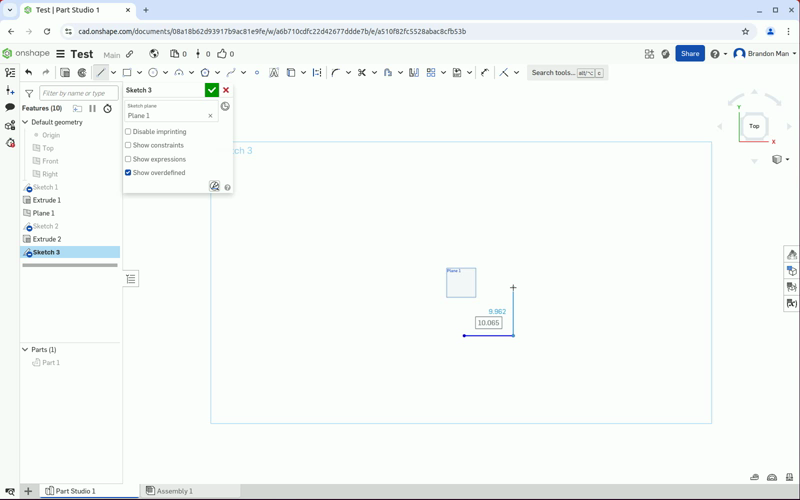
key_down(shift)
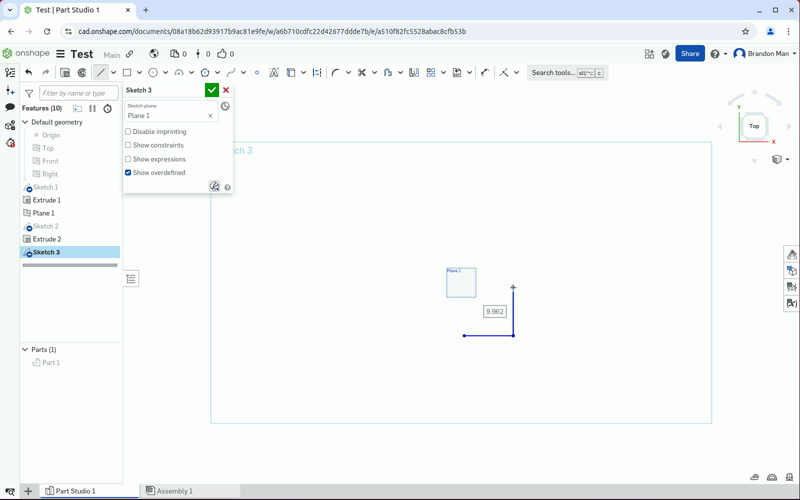
mouse_move(543, 287)
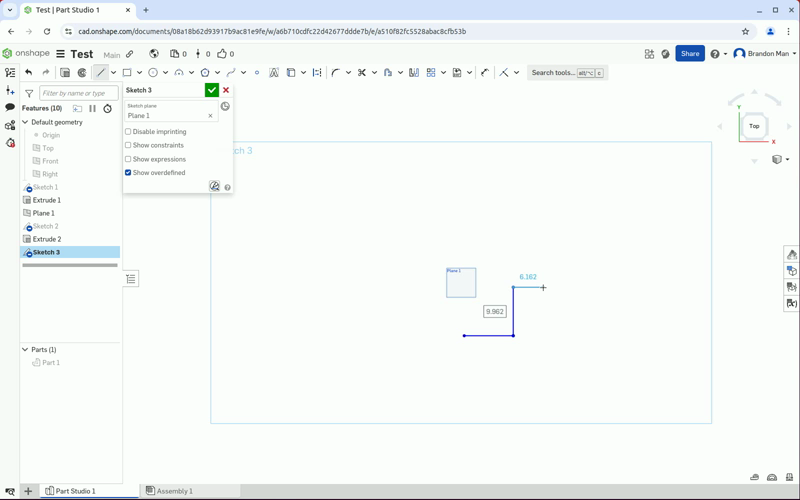
mouse_move(464, 287)
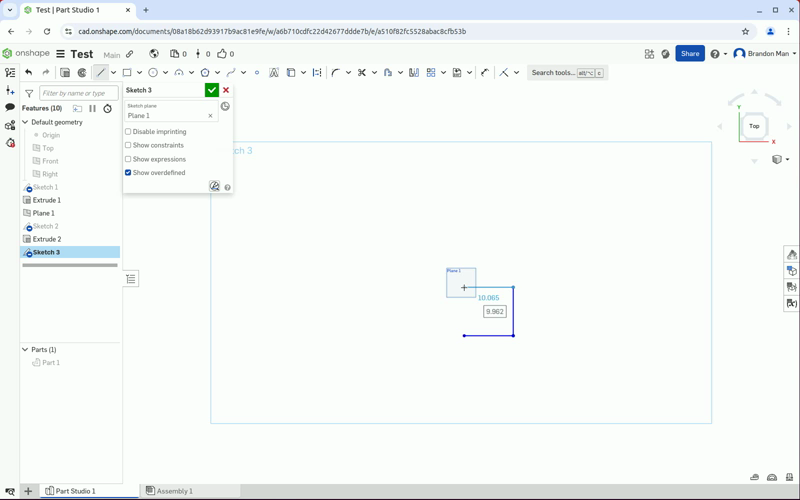
click(464, 287)
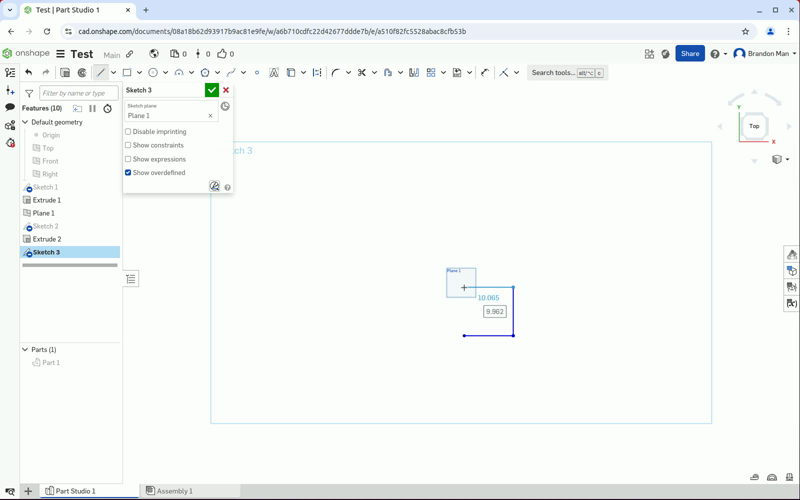
key_up(shift)
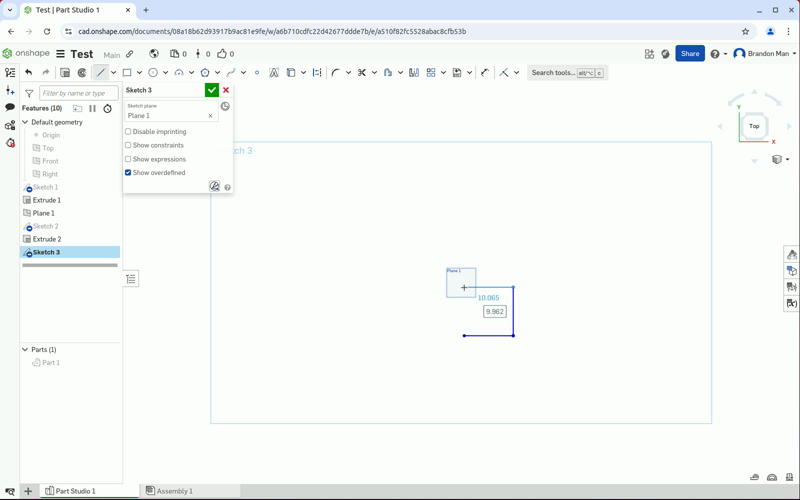
mouse_move(494, 287)
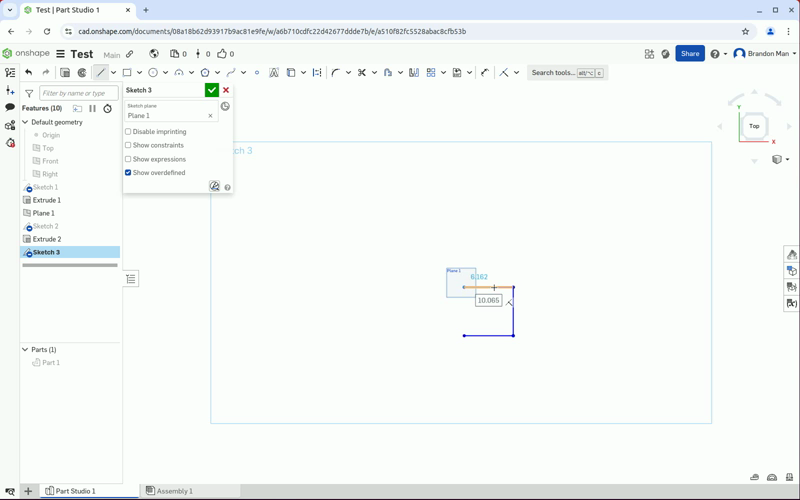
key_down(shift)
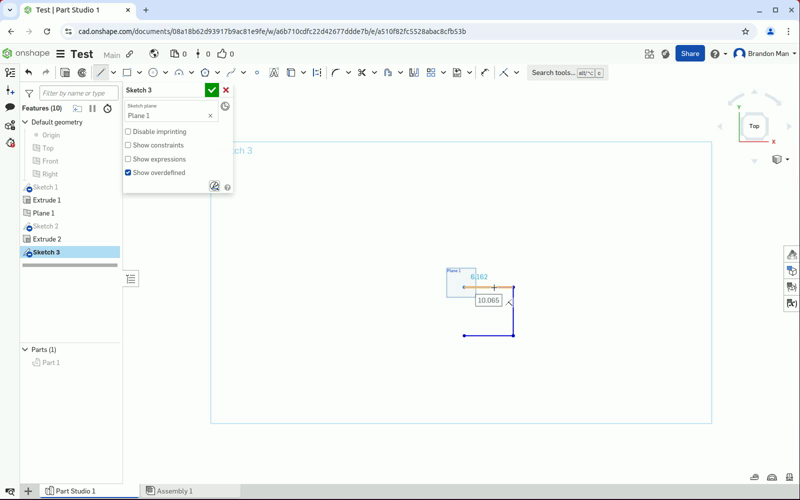
mouse_move(464, 335)
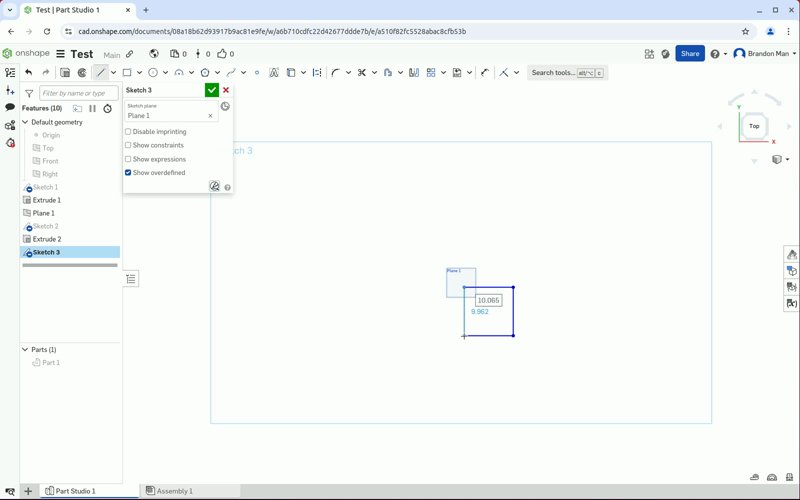
key_up(shift)
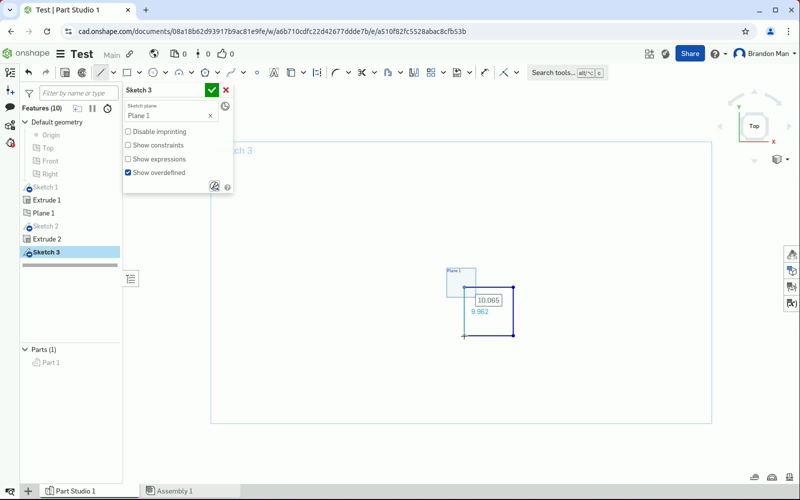
click(464, 335)
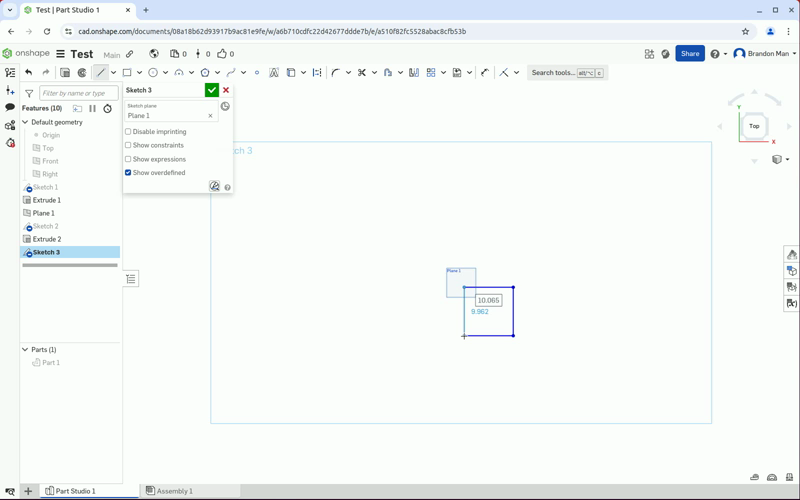
key(esc)
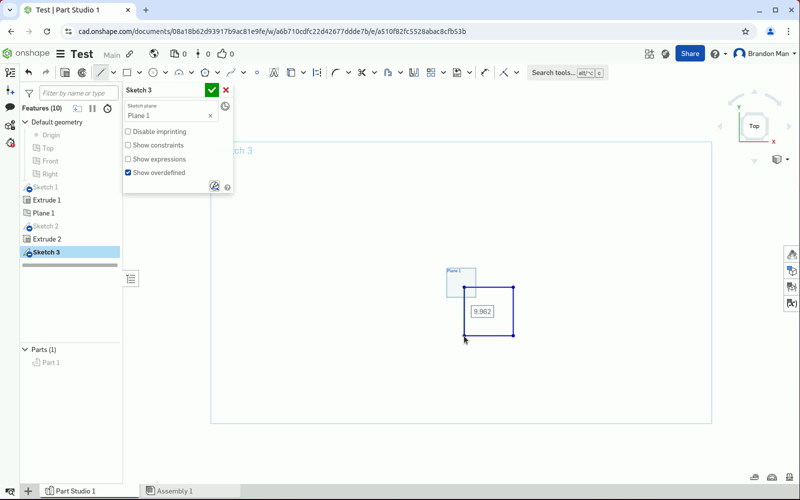
mouse_move(498, 300)
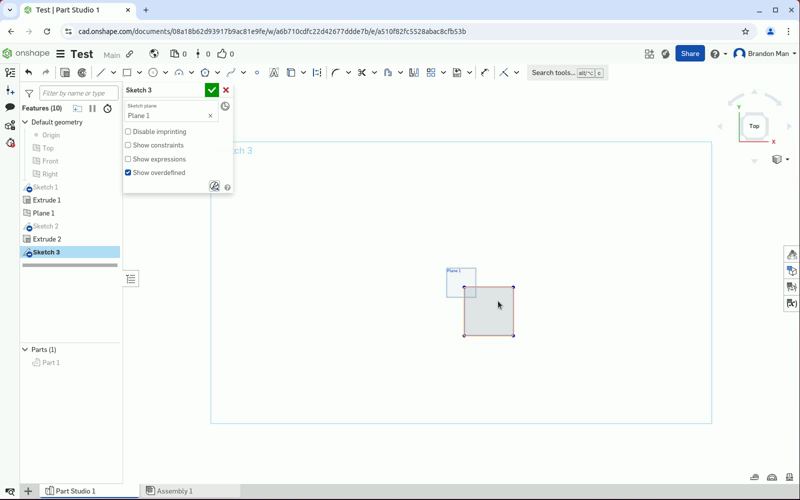
click(498, 300)
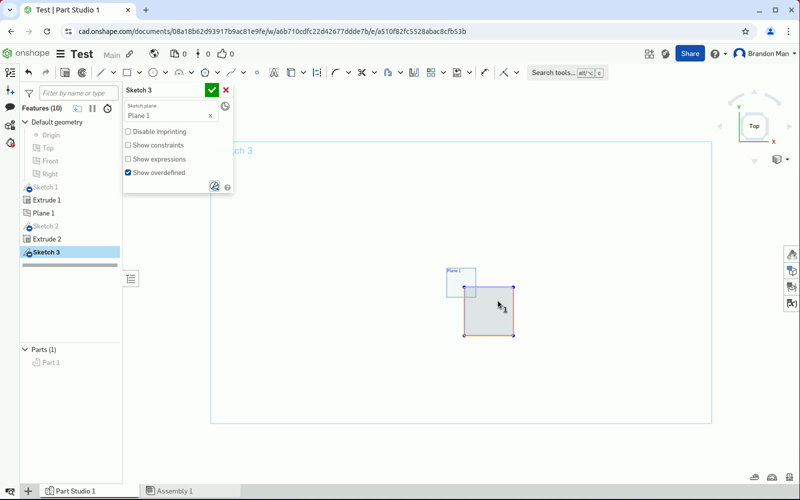
mouse_move(73, 352)
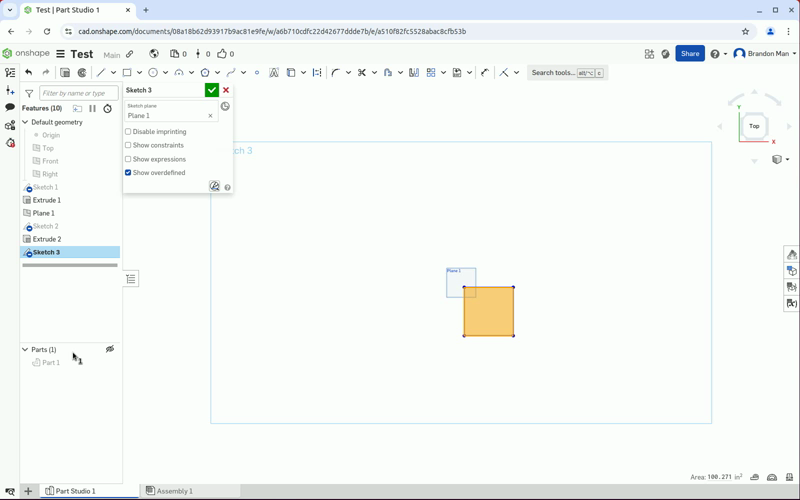
key(shift+y)
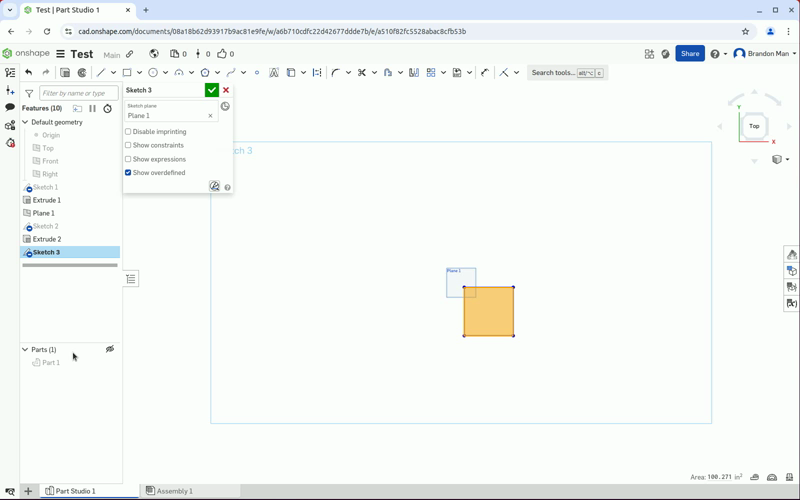
key(shift+e)
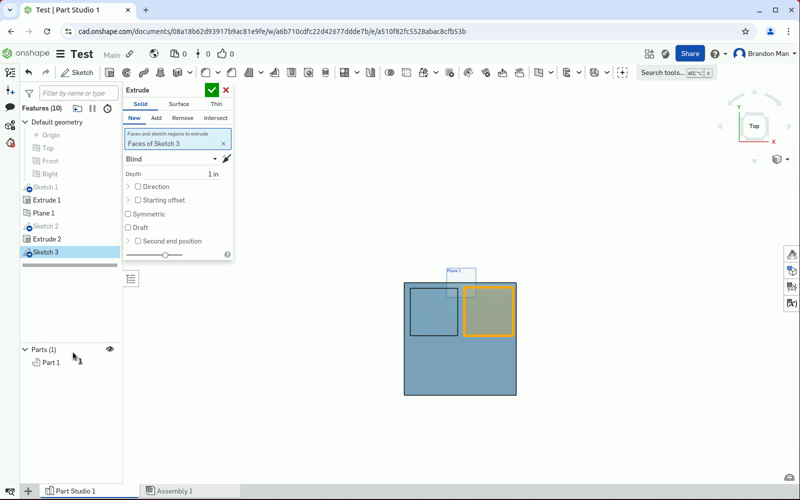
mouse_move(143, 106)
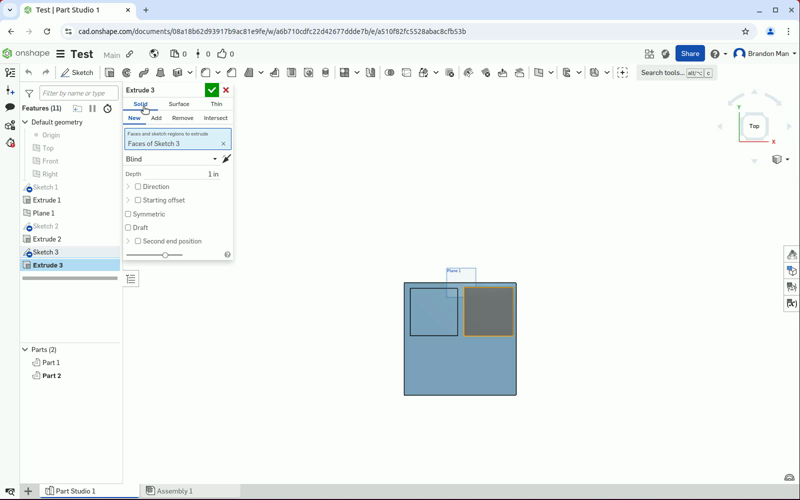
click(143, 106)
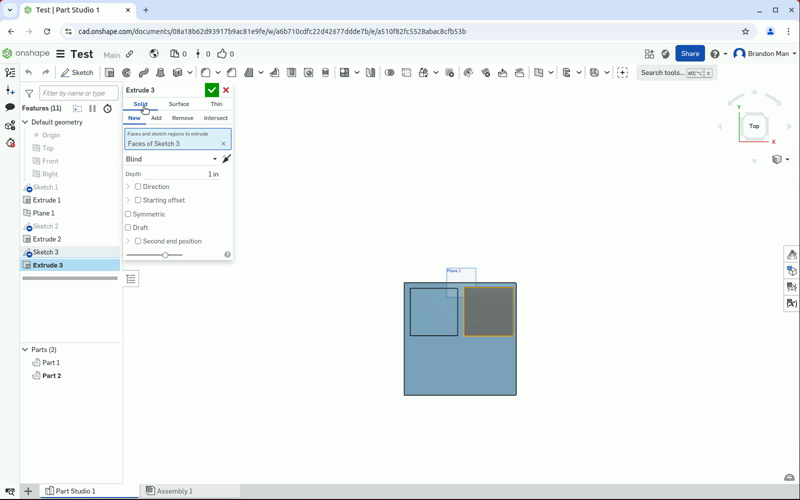
mouse_move(186, 120)
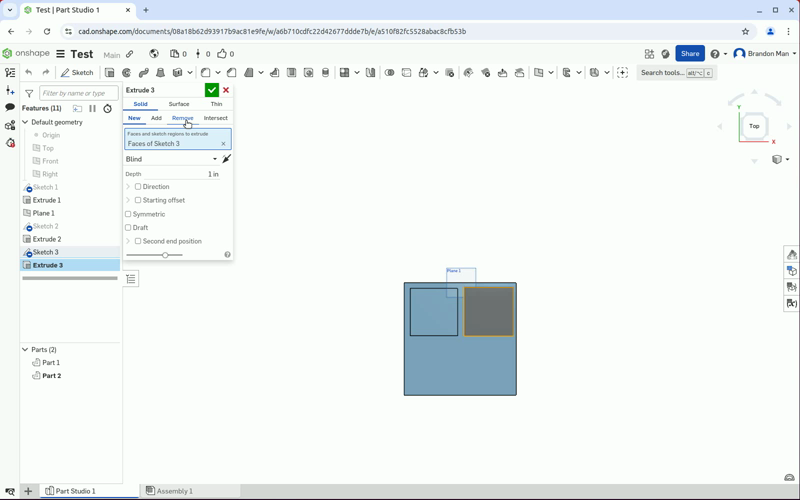
click(186, 120)
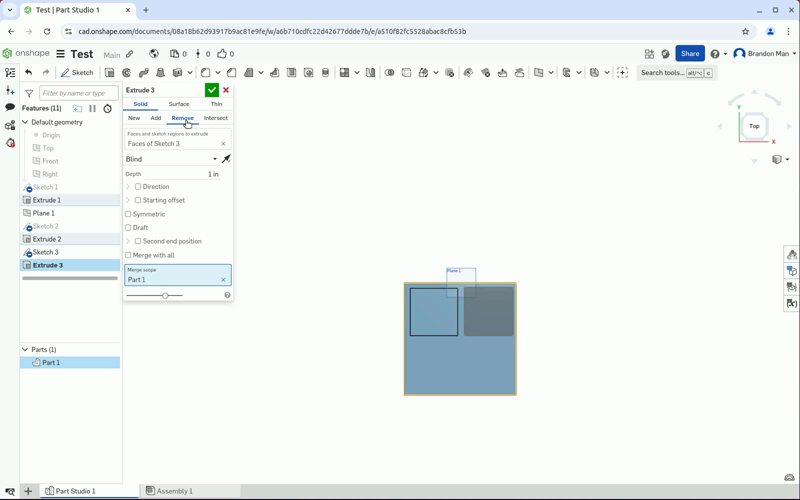
key(tab, 4)
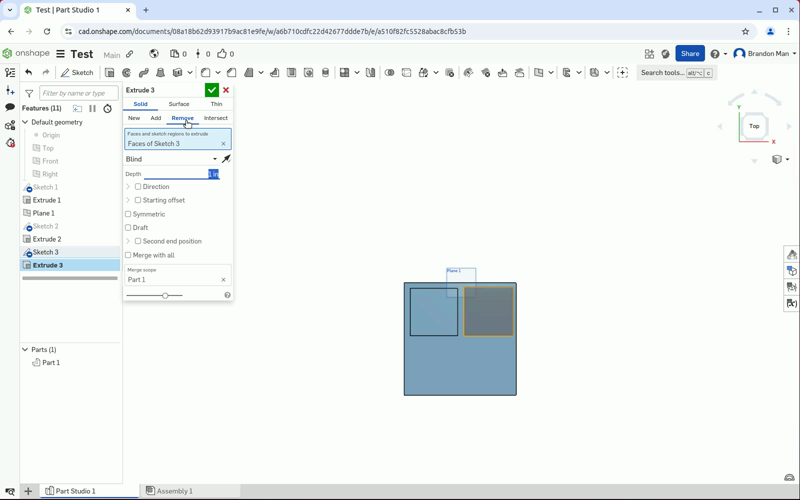
text(30.811)
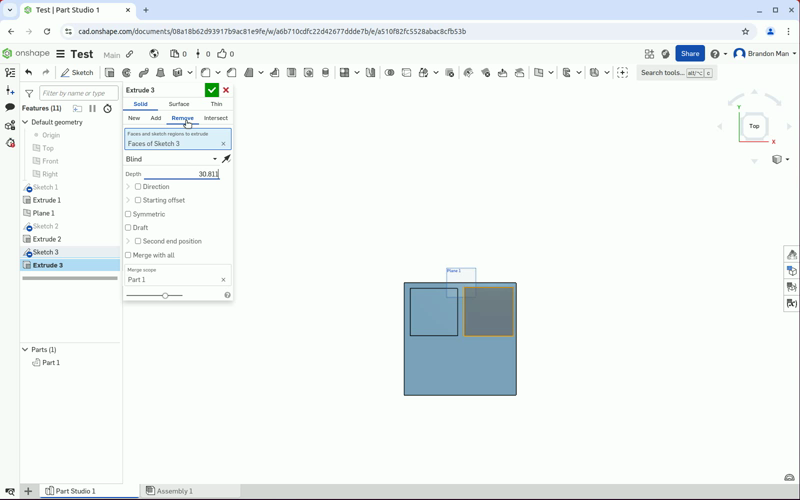
key(tab, 6)
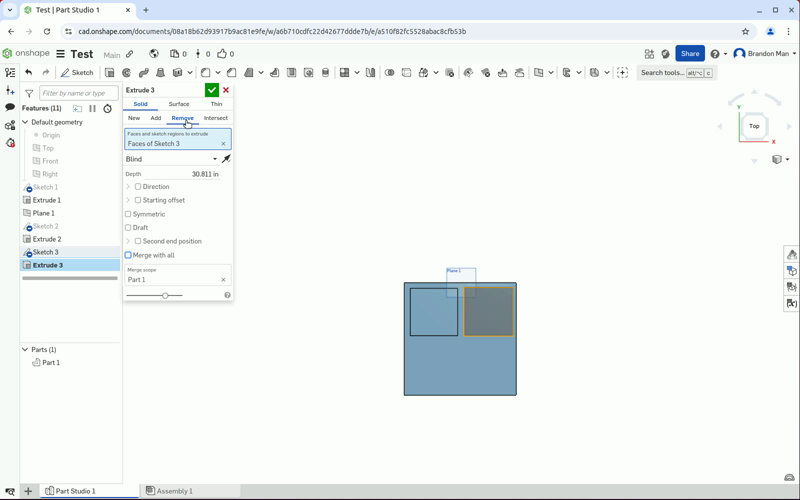
key(space)
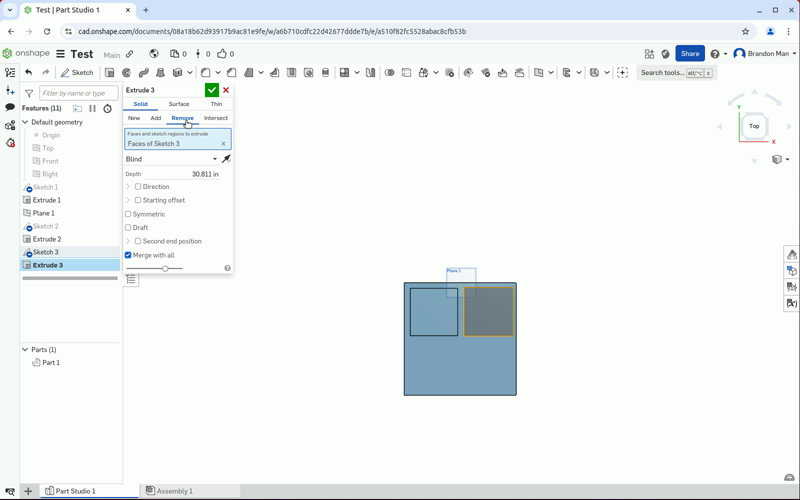
key(enter)
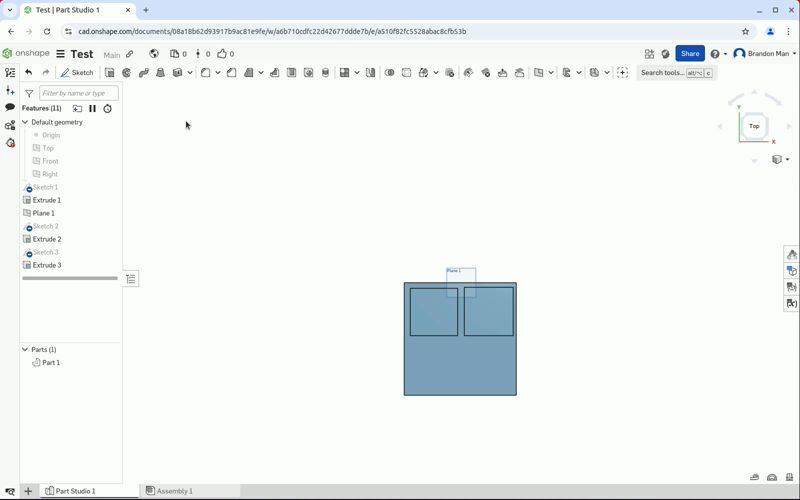
key(shift+h)
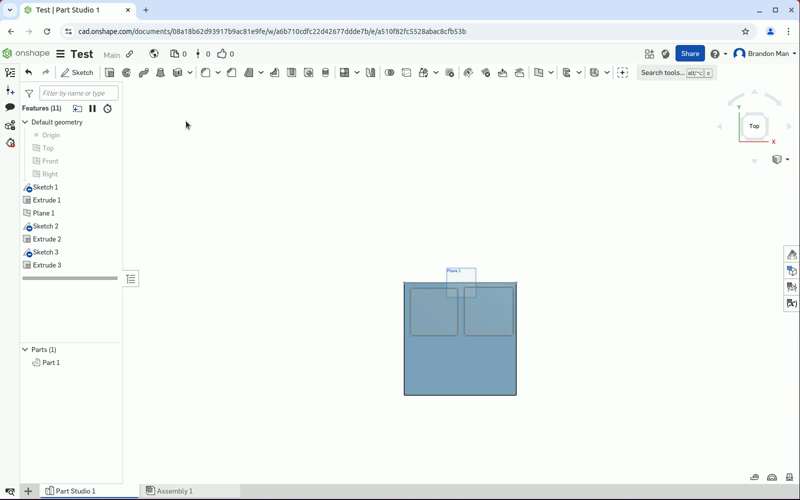
key(shift+h)
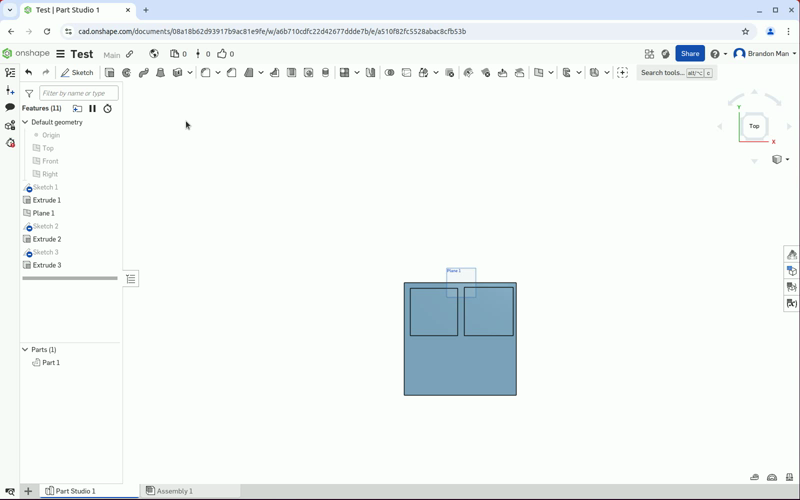
mouse_move(73, 189)
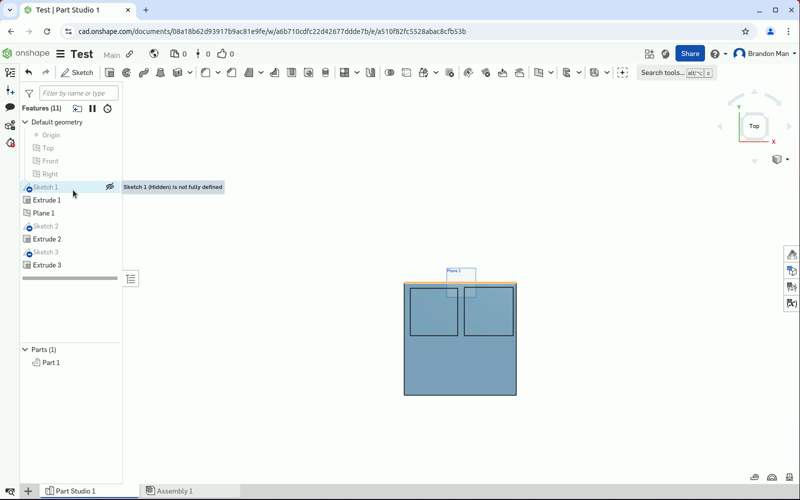
click(73, 189)
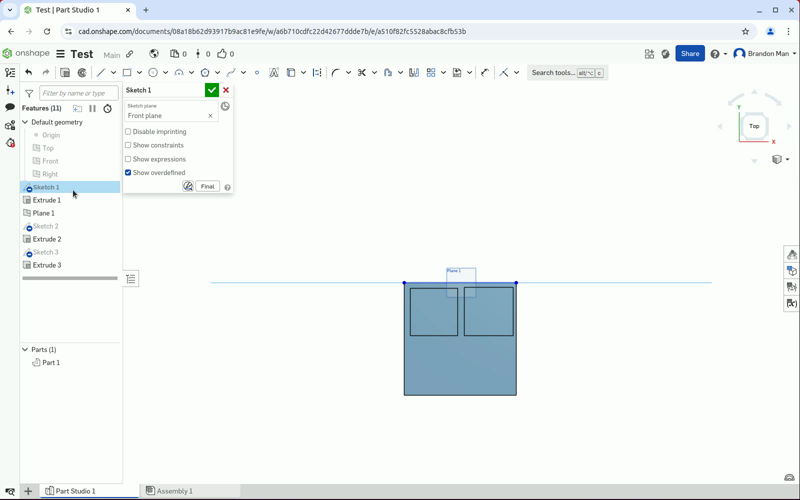
mouse_move(229, 92)
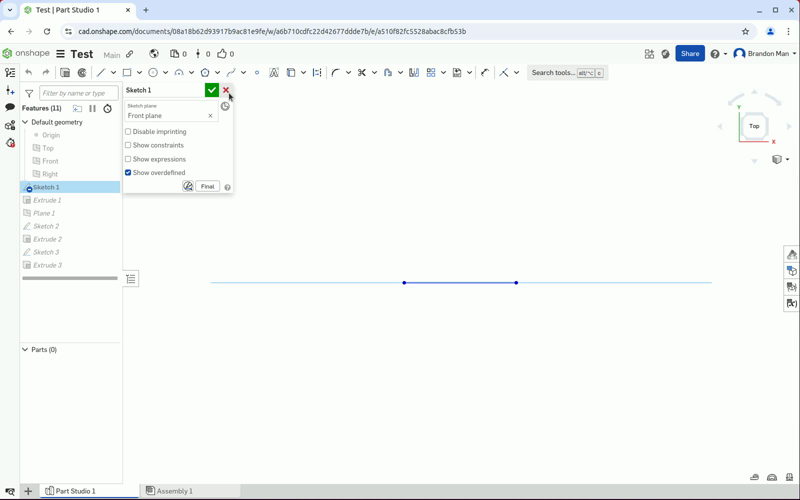
click(229, 92)
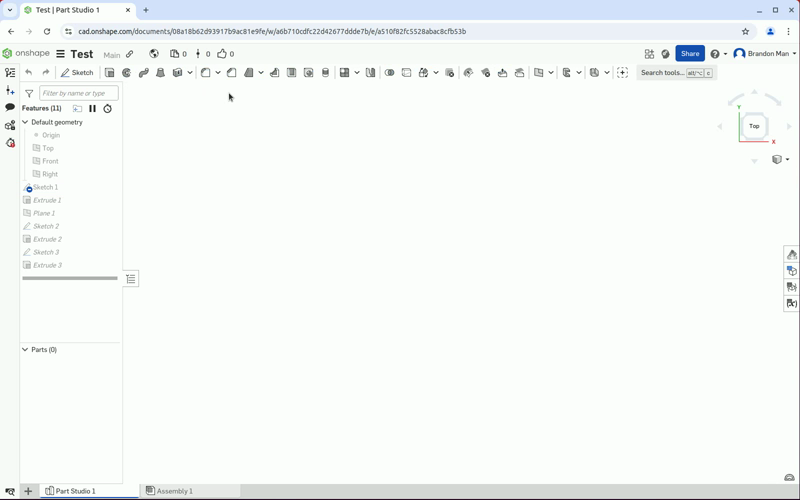
key(shift+s)
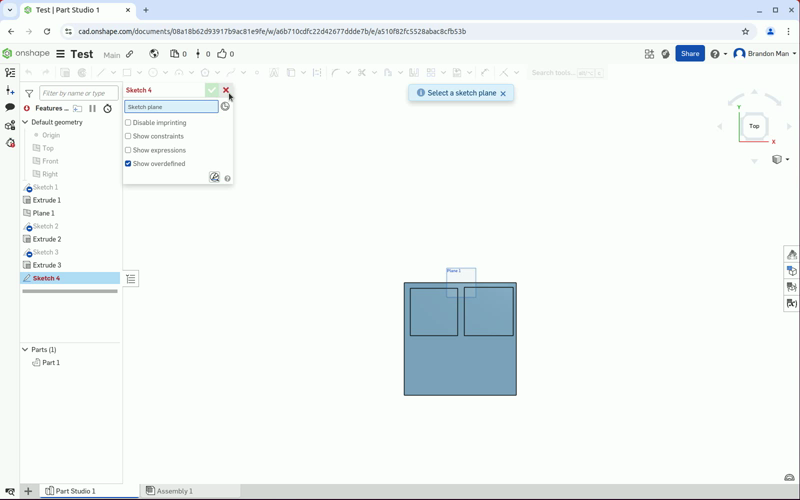
mouse_move(73, 215)
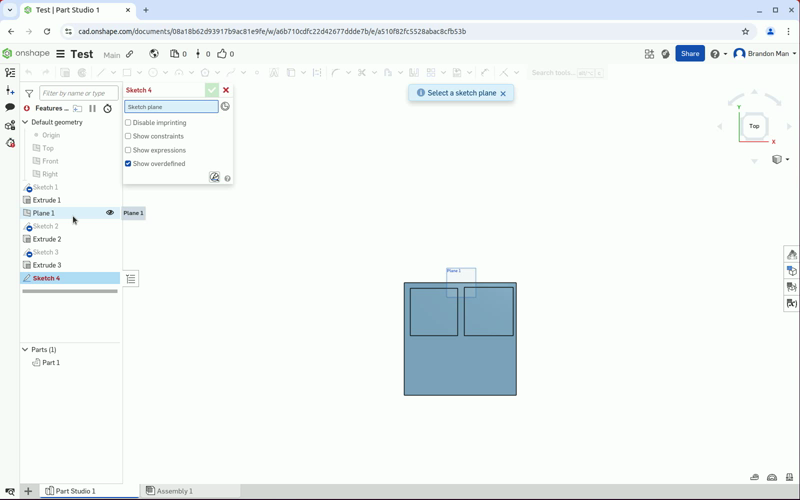
click(73, 215)
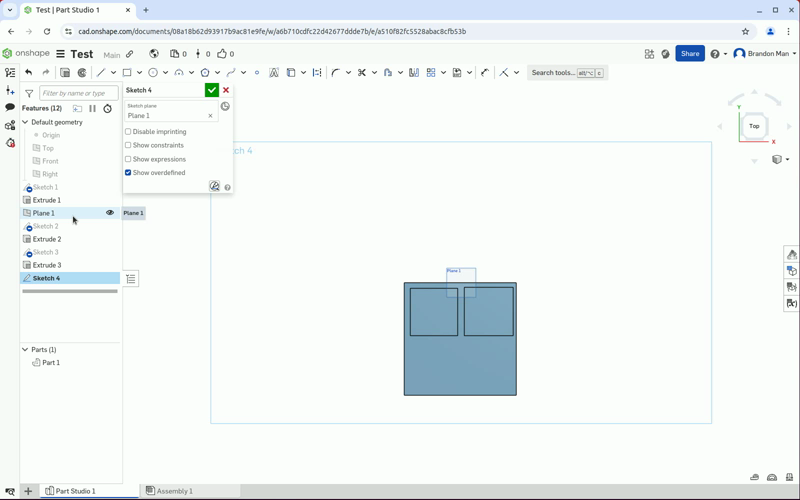
mouse_move(73, 352)
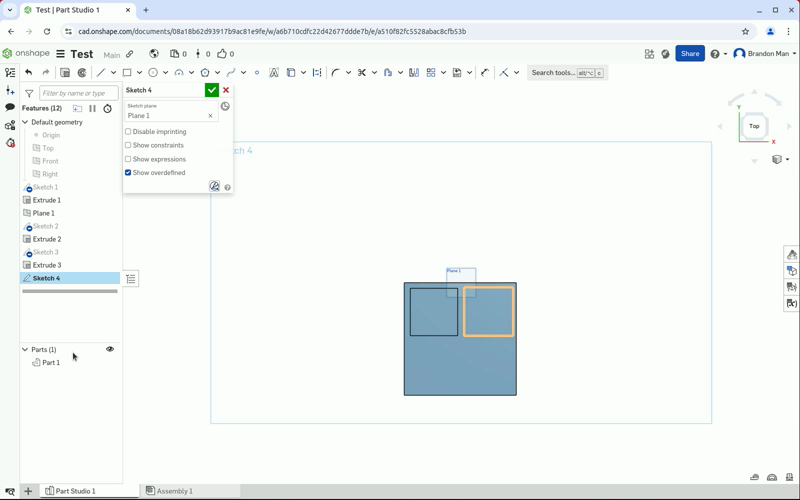
key(y)
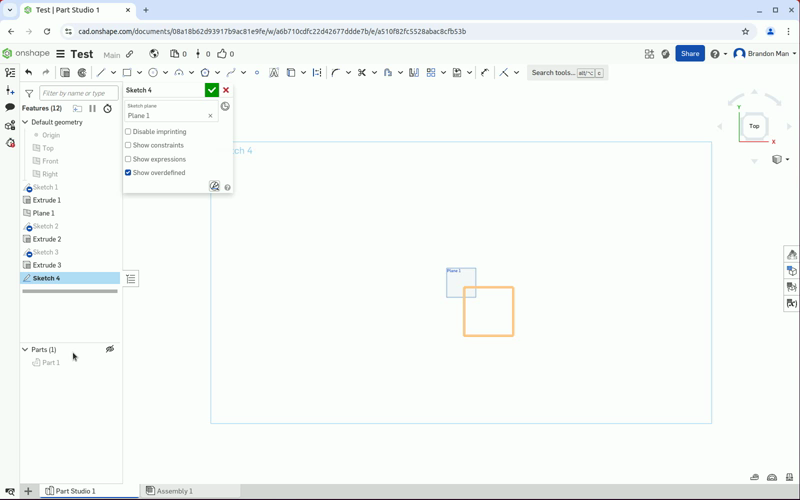
key(l)
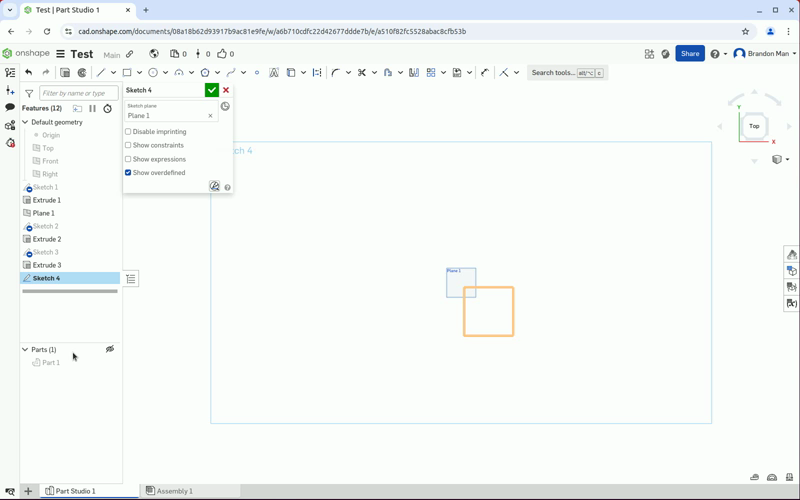
key_down(shift)
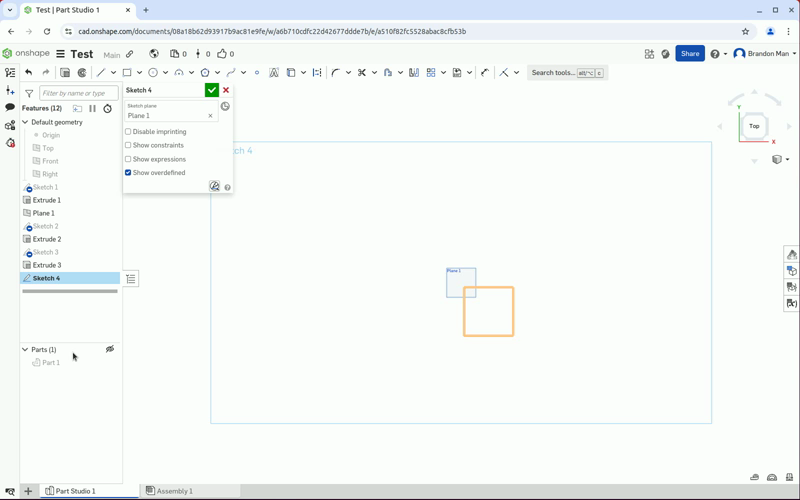
mouse_move(411, 389)
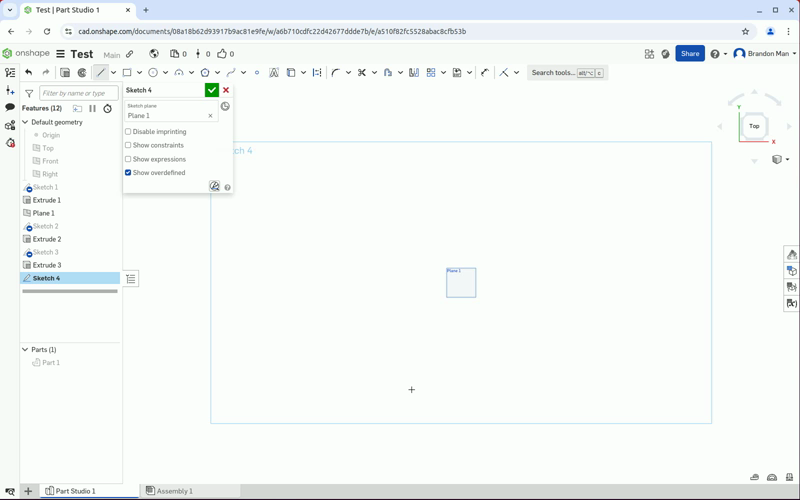
click(411, 389)
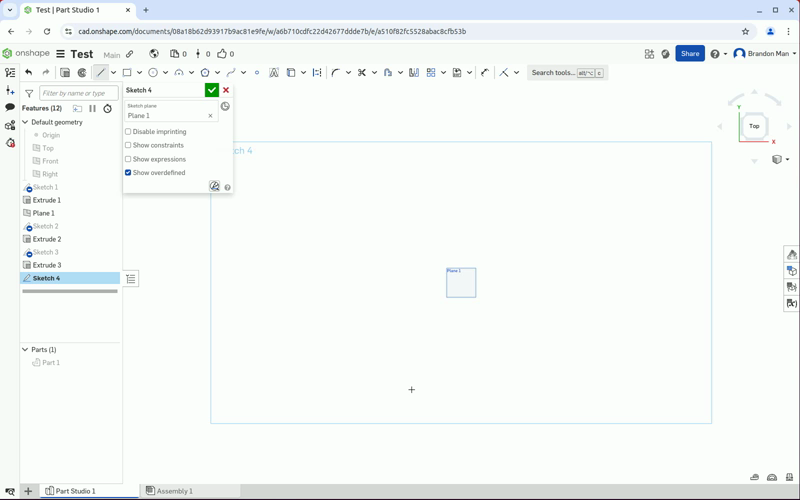
key_up(shift)
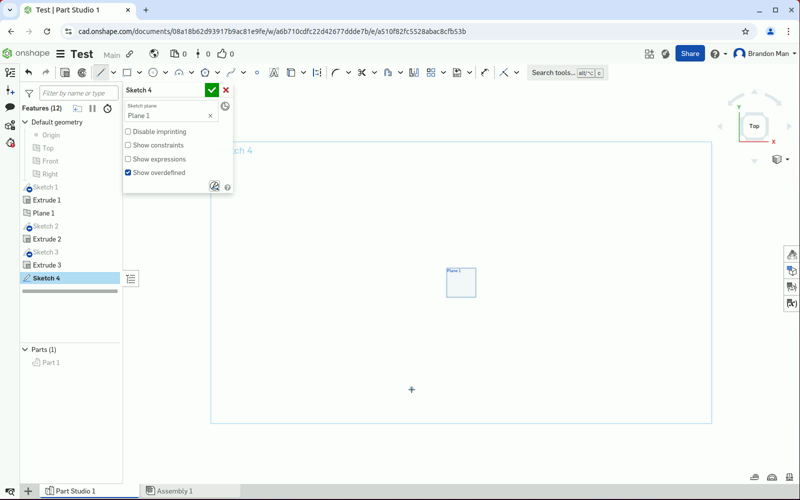
key_down(shift)
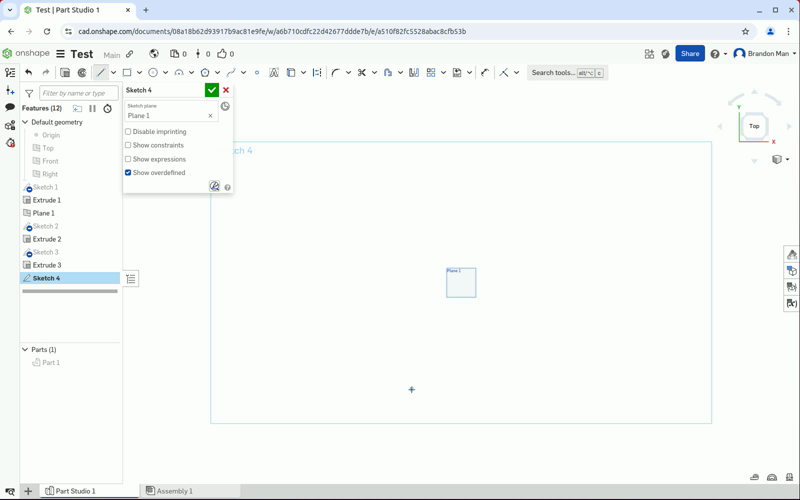
mouse_move(441, 389)
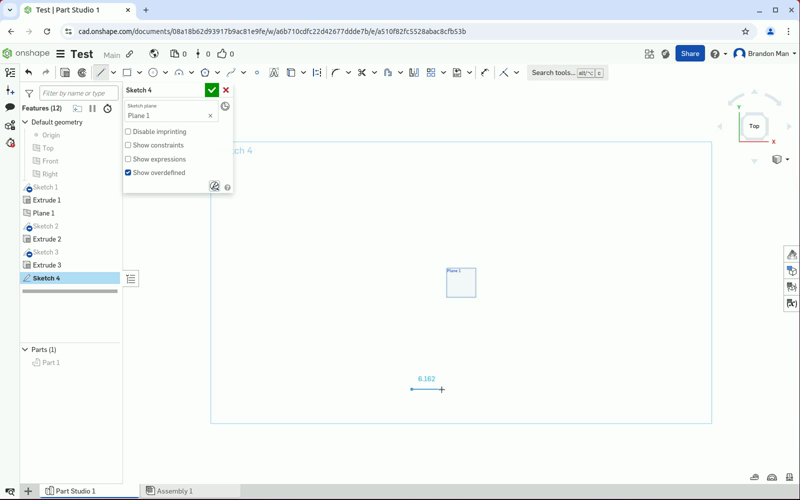
mouse_move(458, 389)
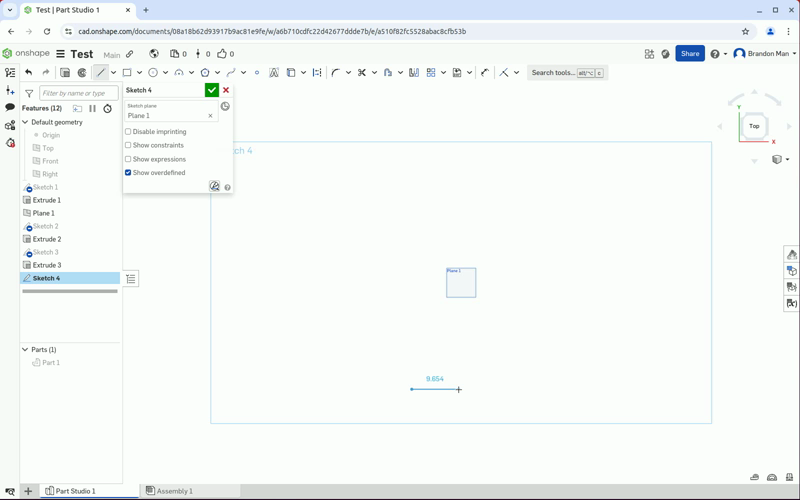
click(458, 389)
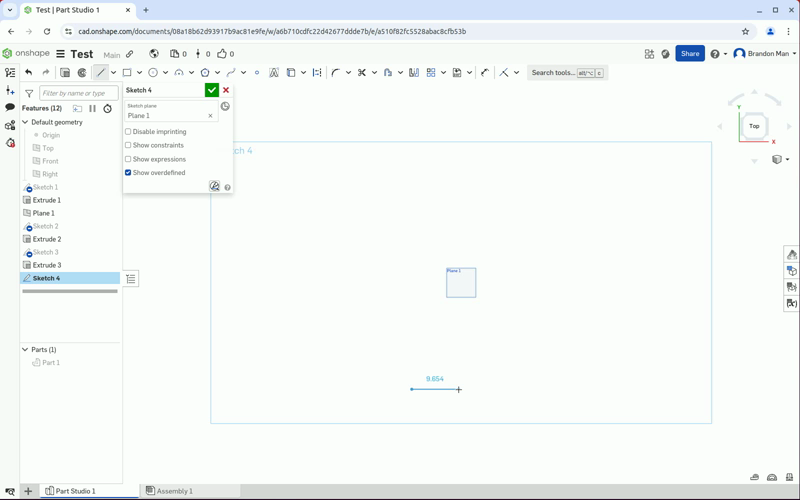
key_up(shift)
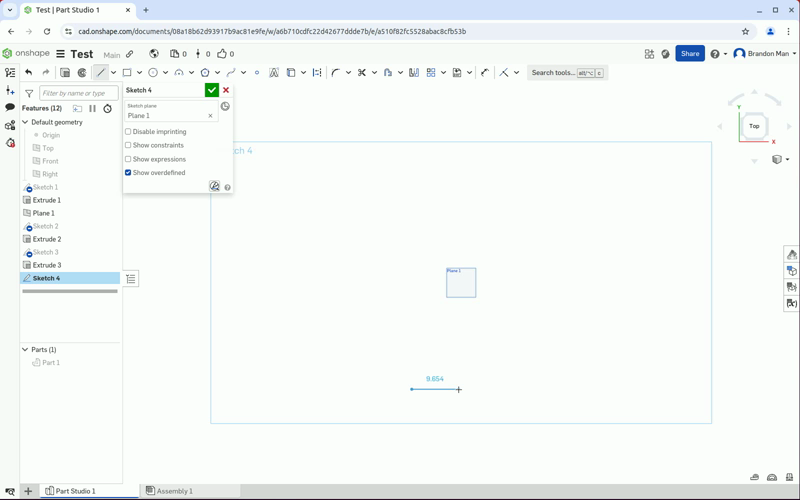
key_down(shift)
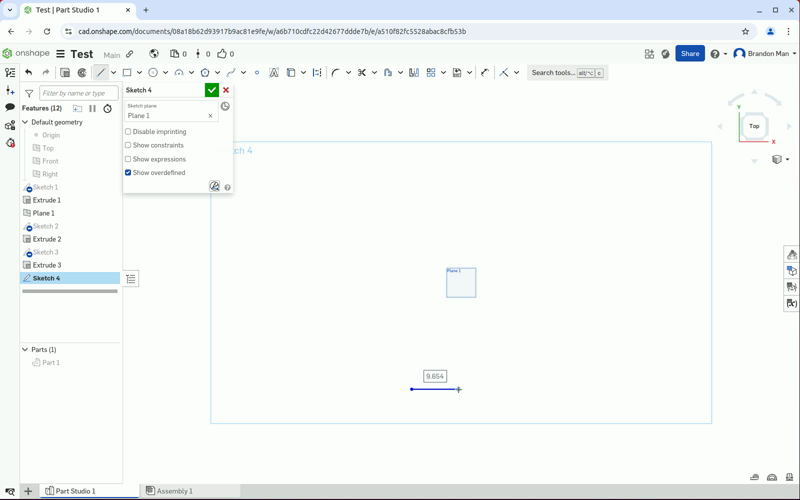
mouse_move(489, 389)
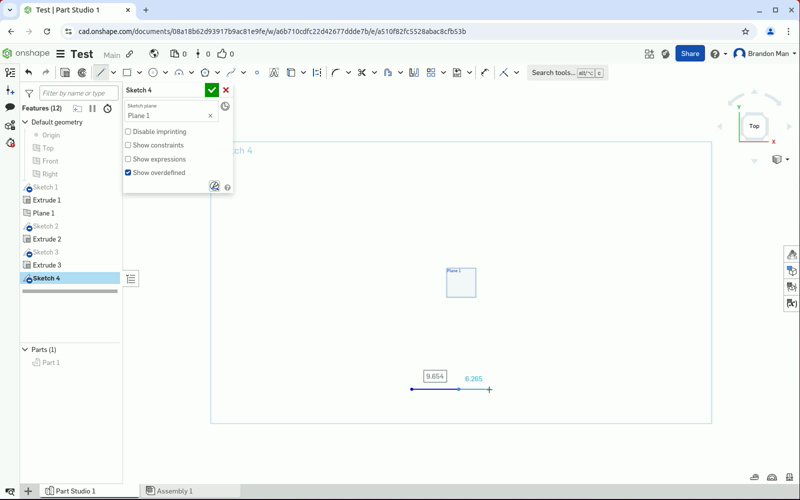
mouse_move(458, 342)
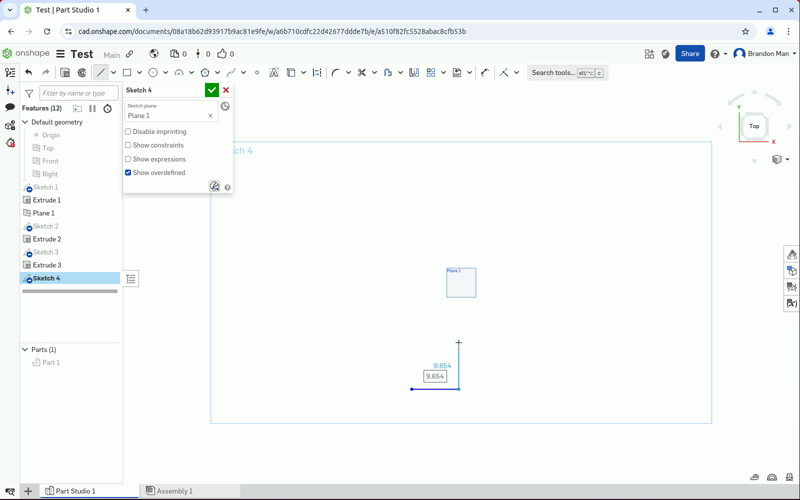
click(458, 342)
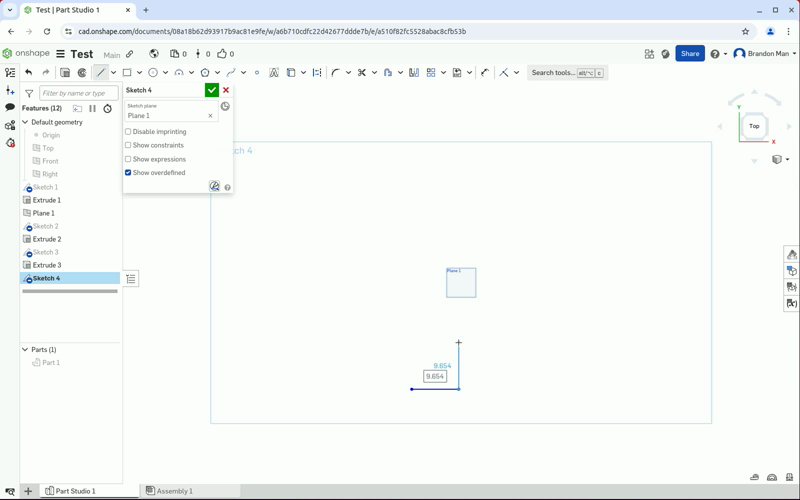
key_up(shift)
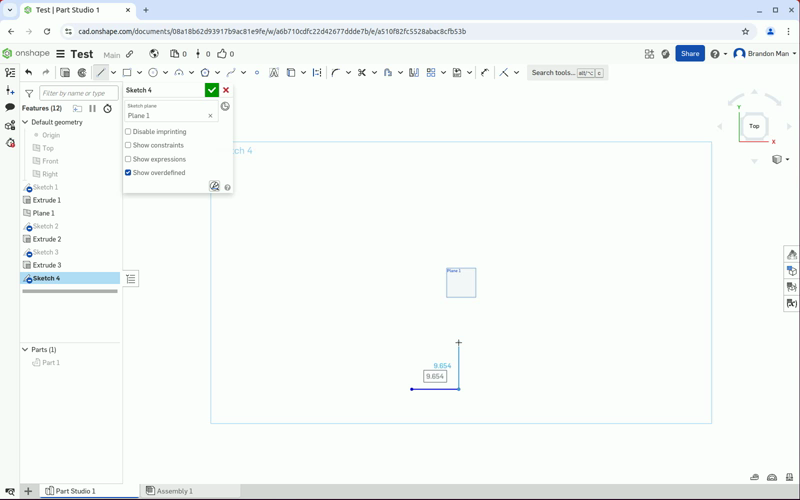
key_down(shift)
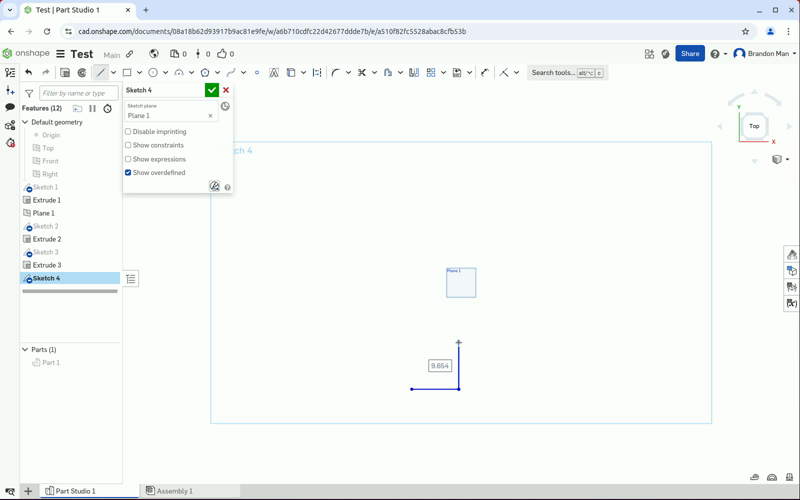
mouse_move(489, 342)
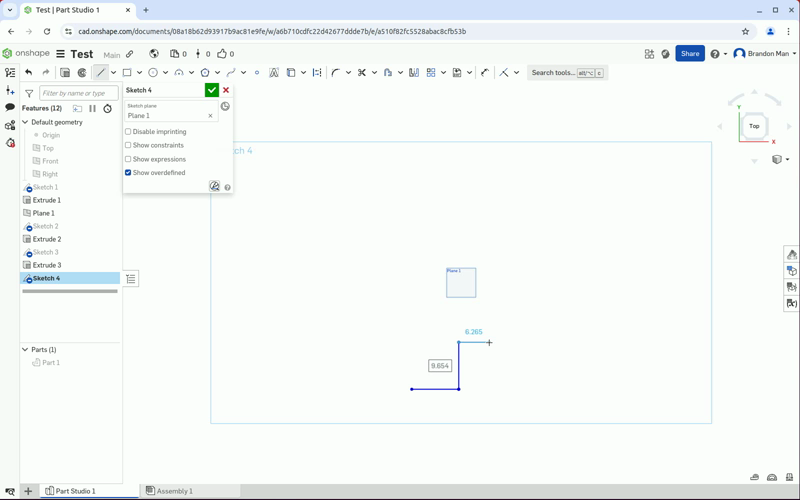
mouse_move(411, 342)
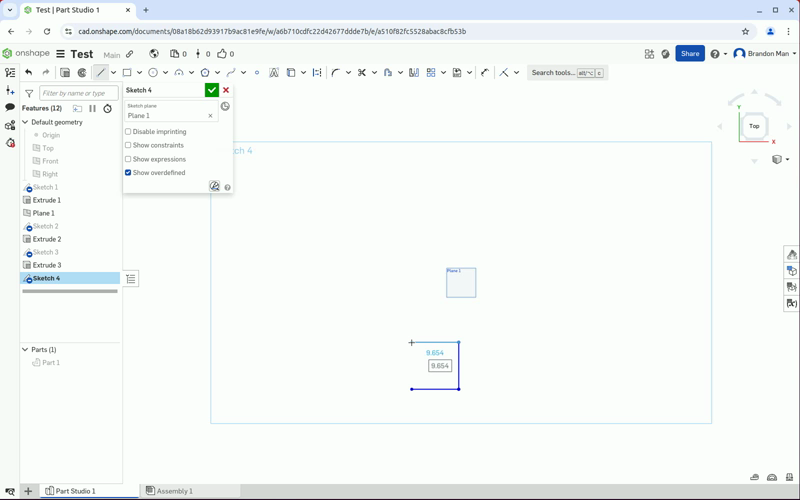
click(411, 342)
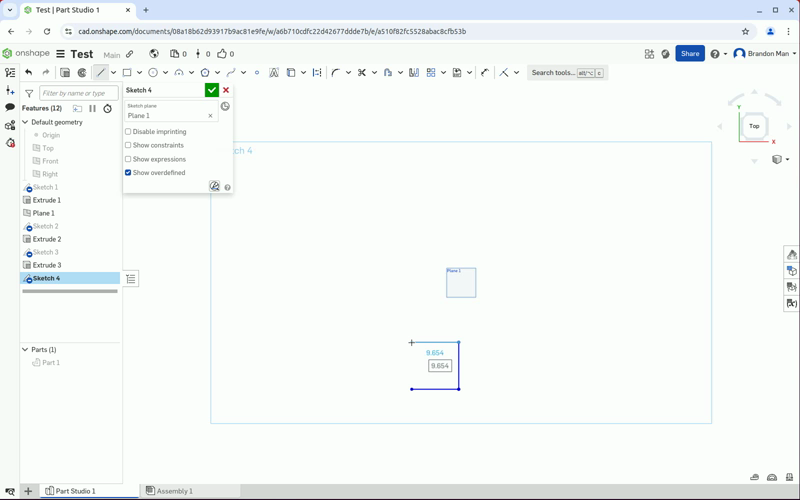
key_up(shift)
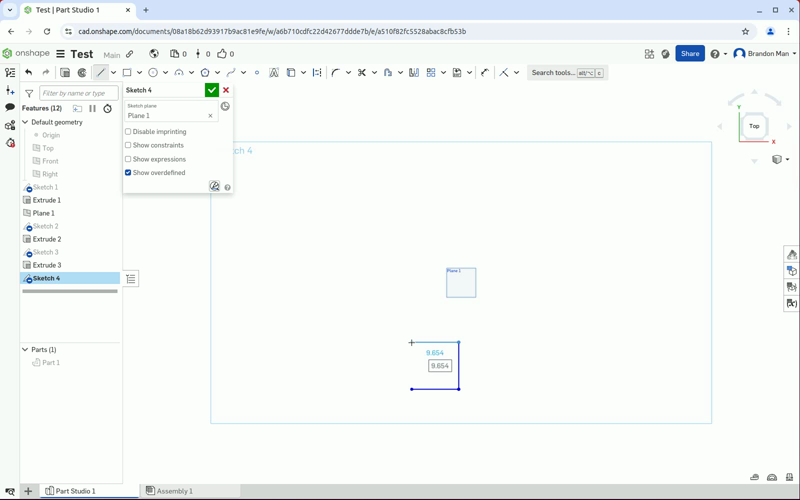
mouse_move(441, 342)
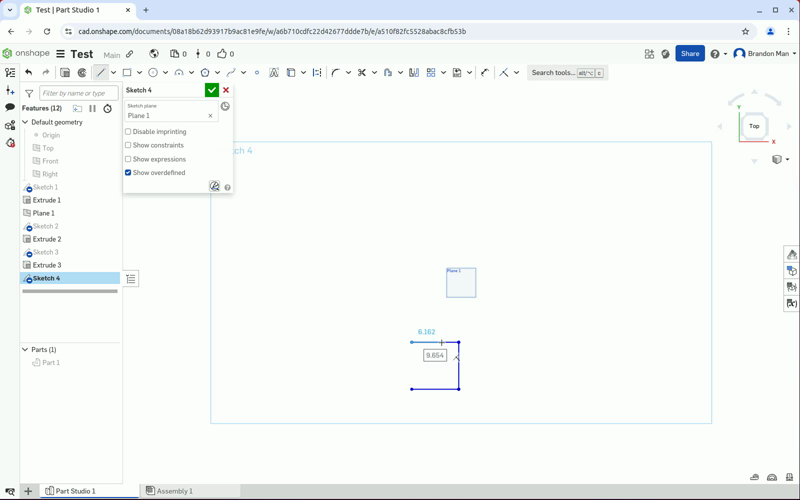
key_down(shift)
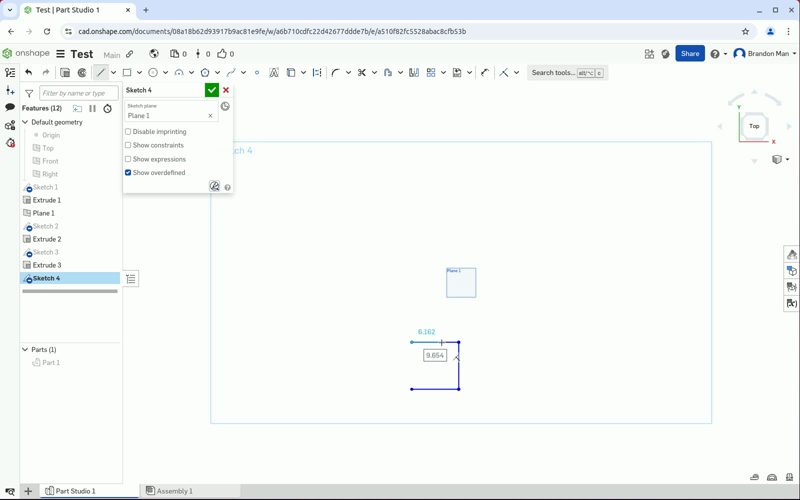
mouse_move(411, 389)
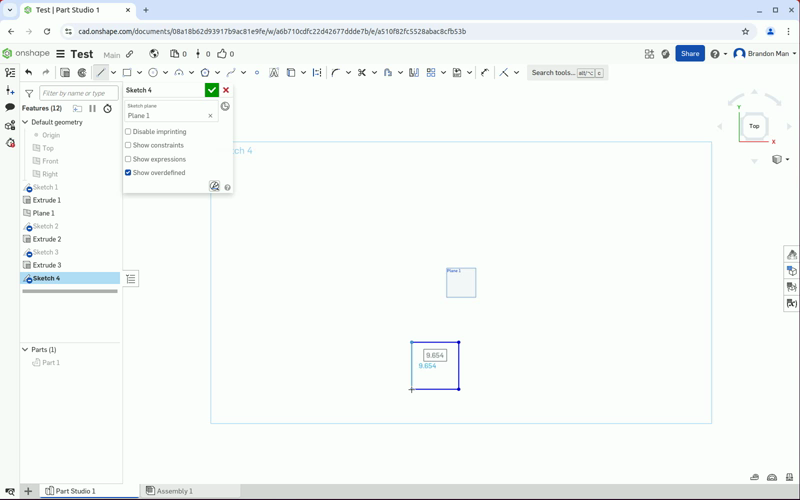
key_up(shift)
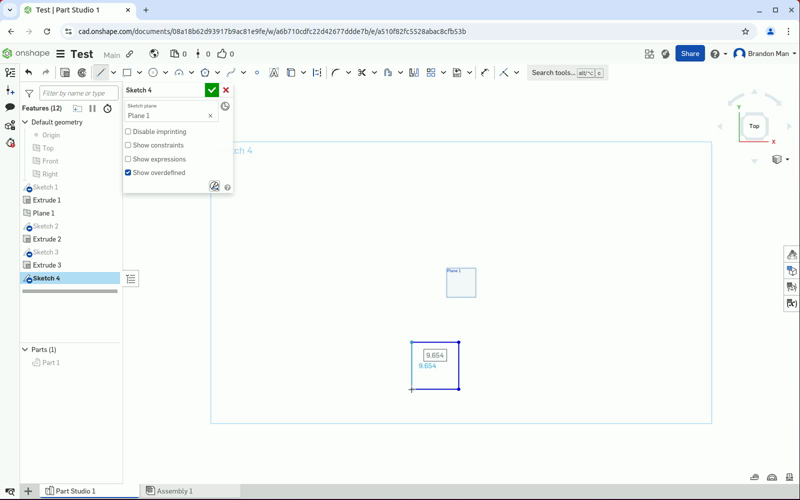
click(411, 389)
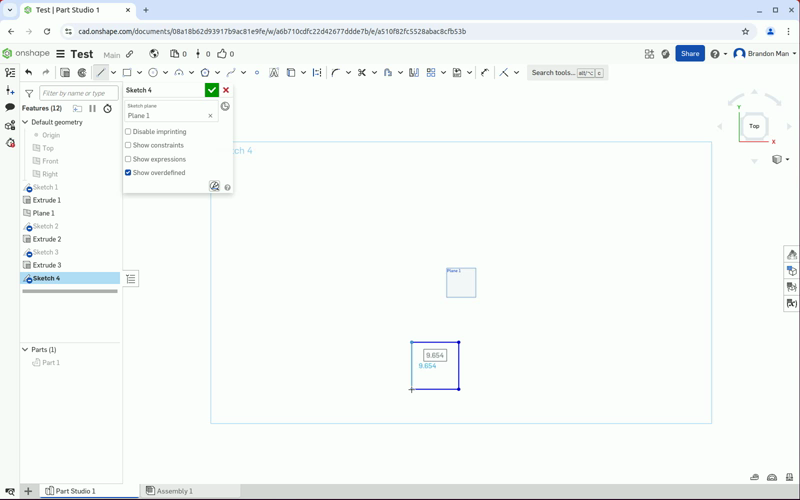
key(esc)
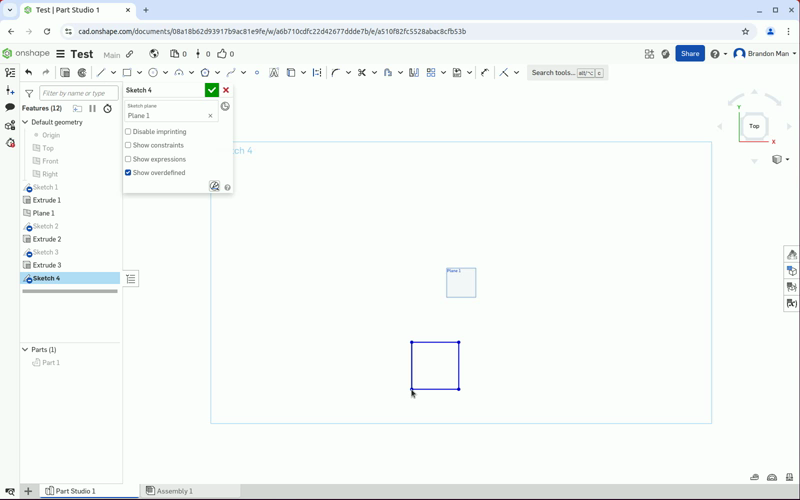
mouse_move(455, 346)
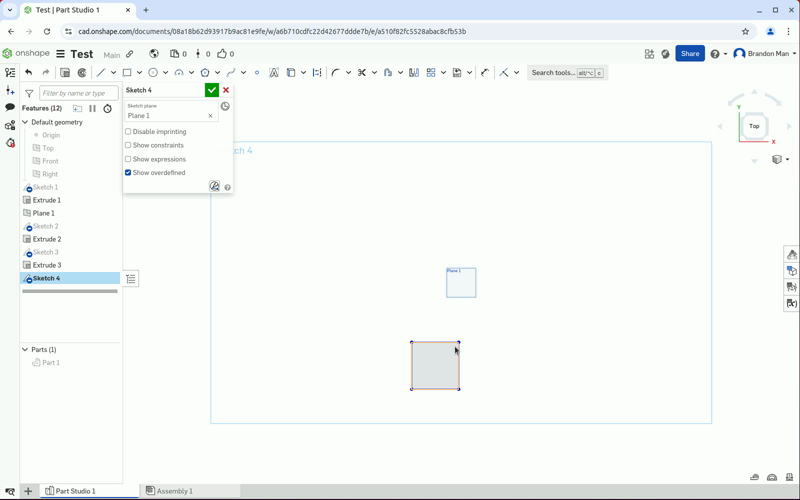
click(455, 346)
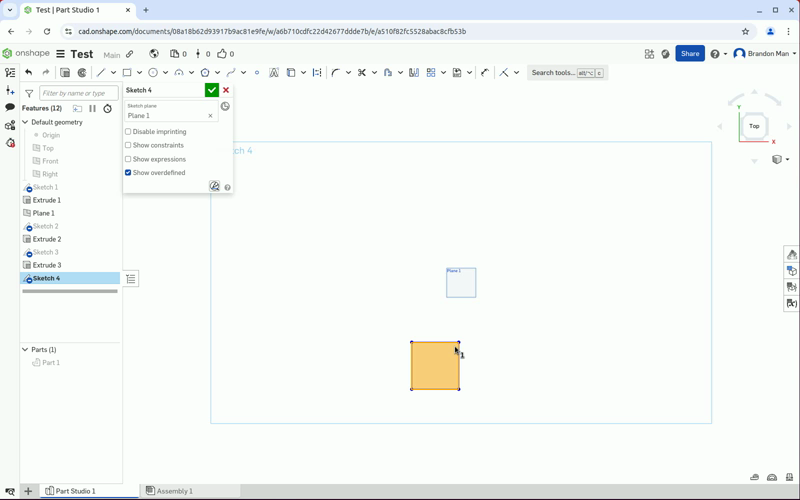
mouse_move(73, 352)
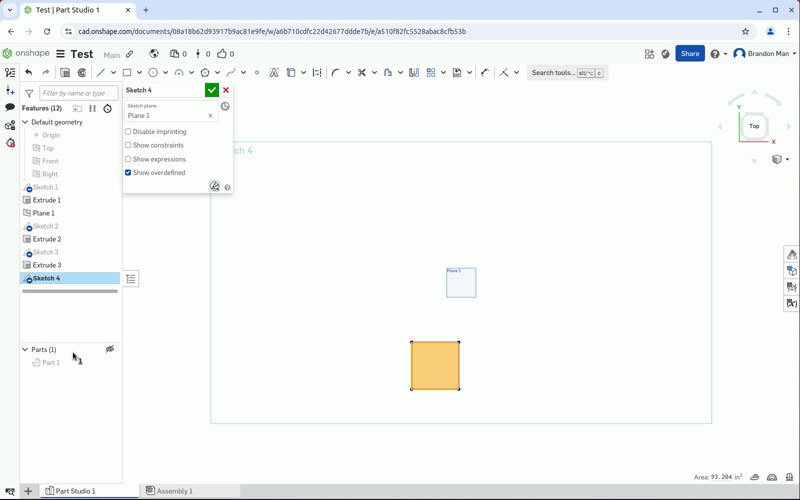
key(shift+y)
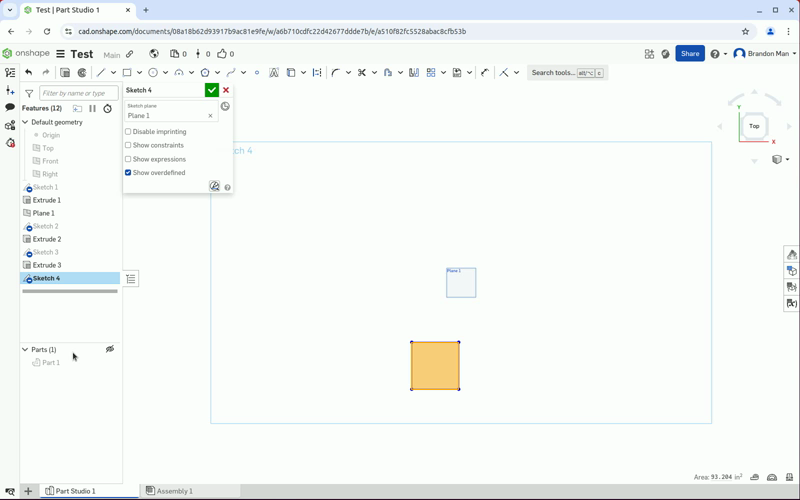
key(shift+e)
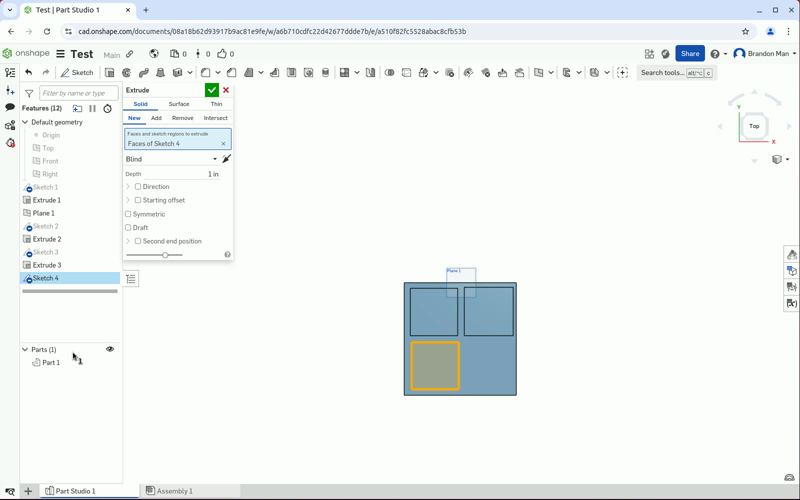
mouse_move(143, 106)
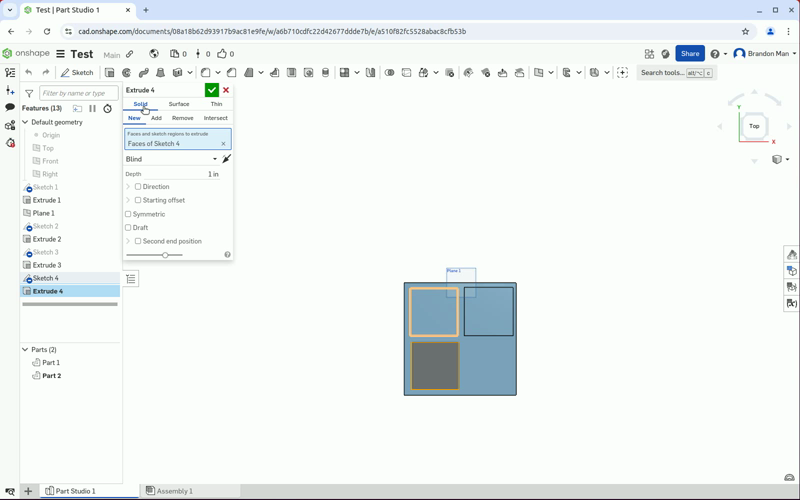
click(143, 106)
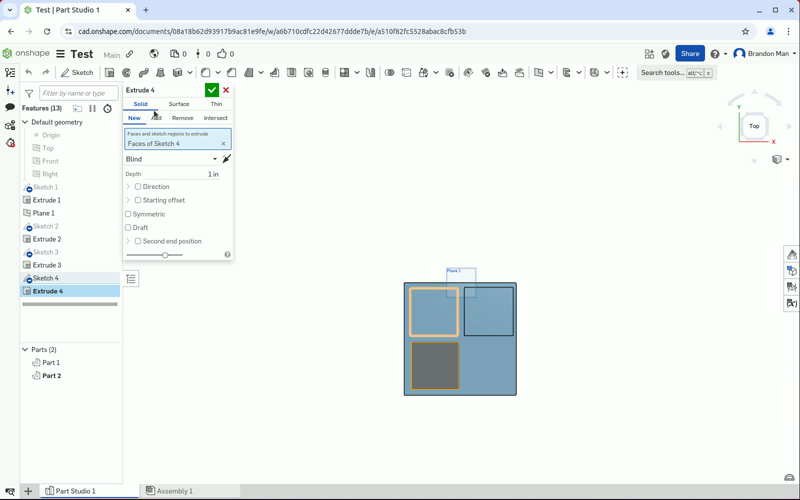
mouse_move(186, 120)
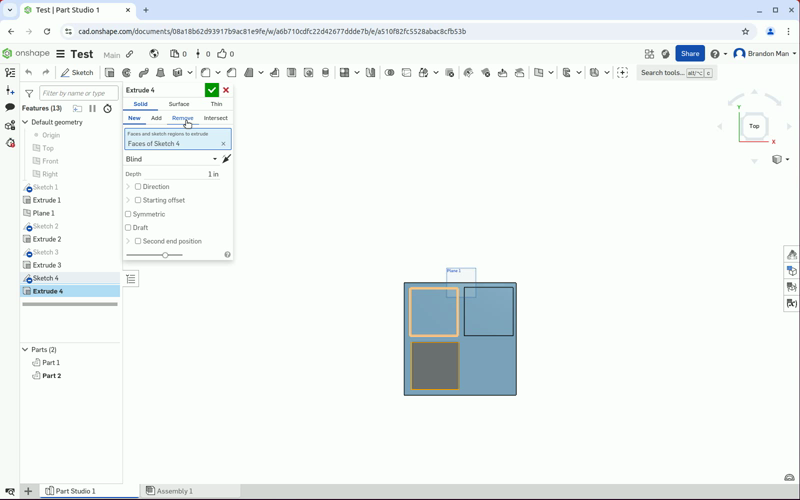
click(186, 120)
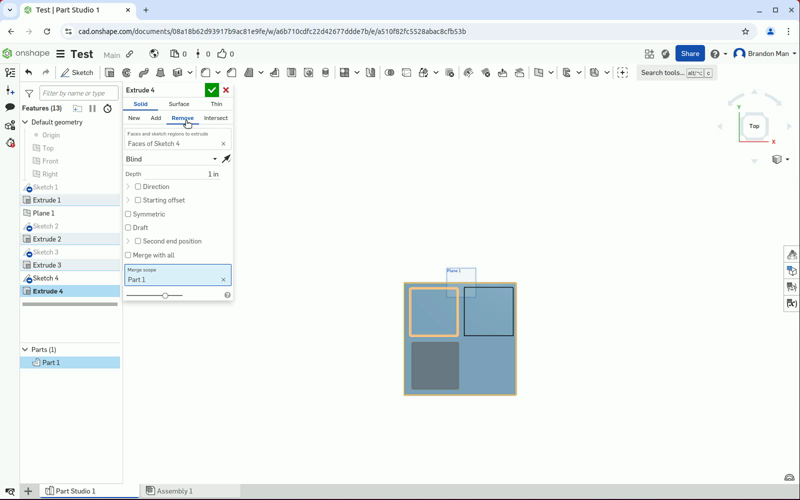
key(tab, 4)
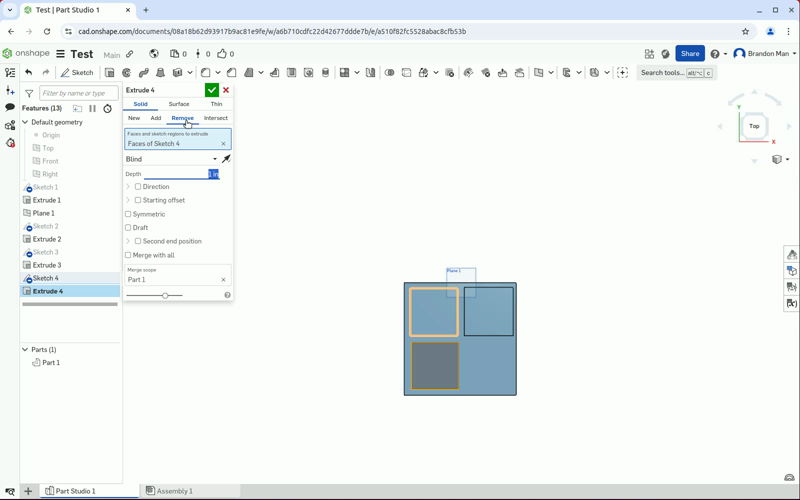
text(30.811)
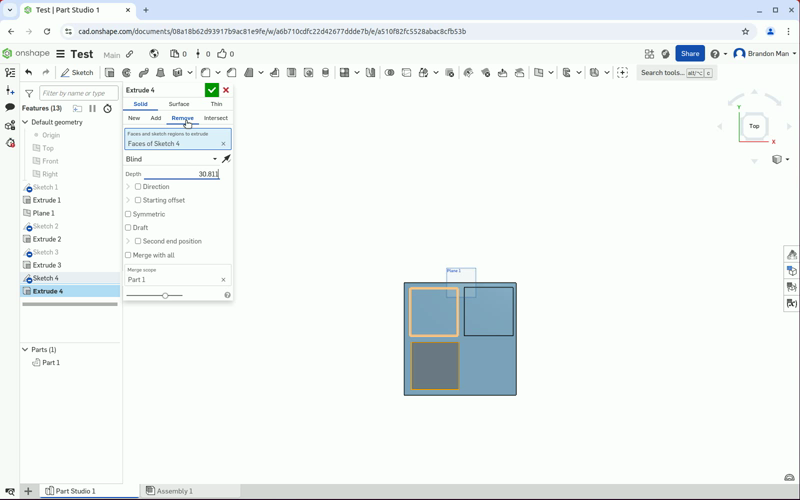
key(tab, 6)
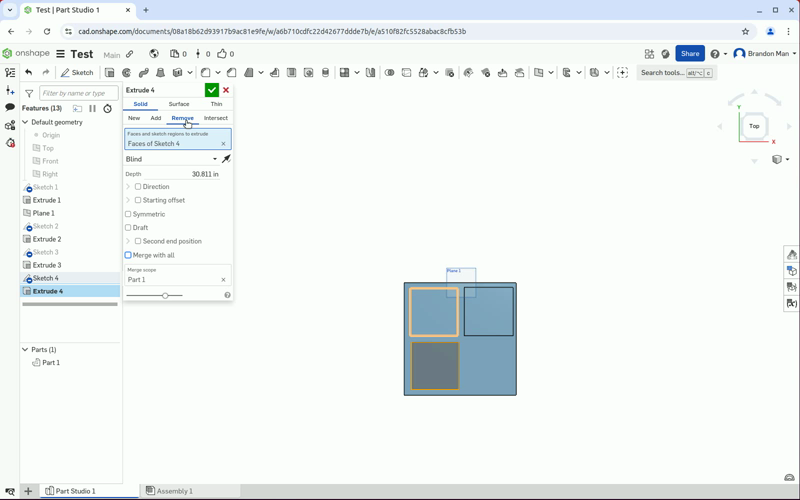
key(space)
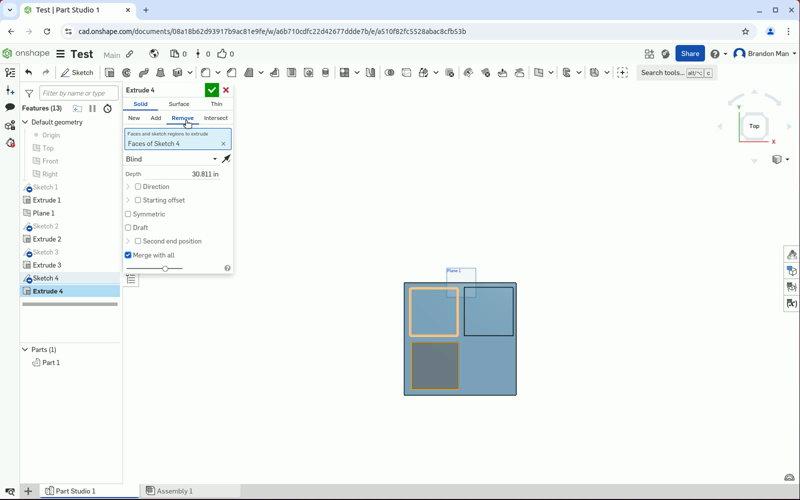
key(enter)
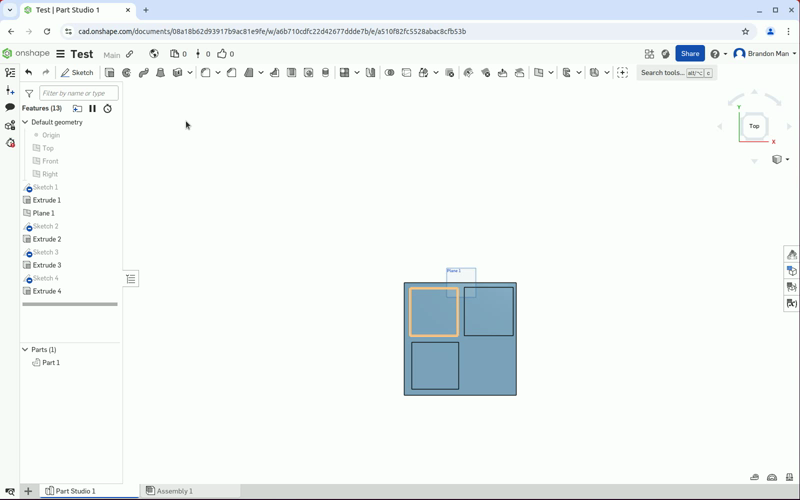
key(shift+h)
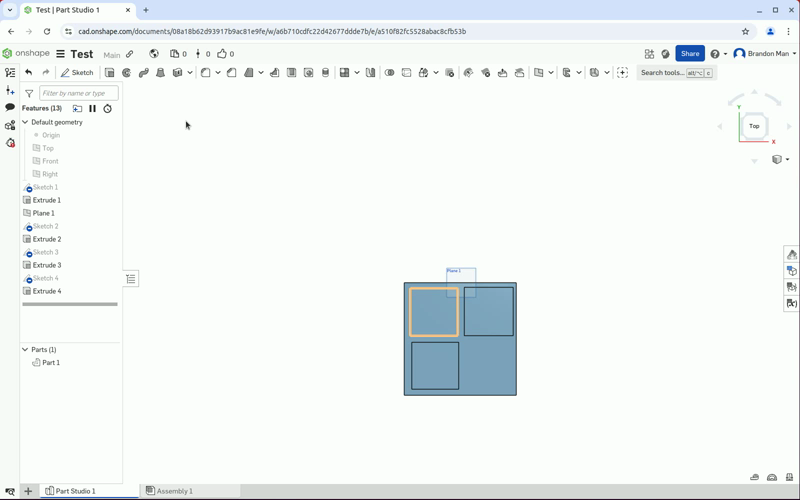
key(shift+h)
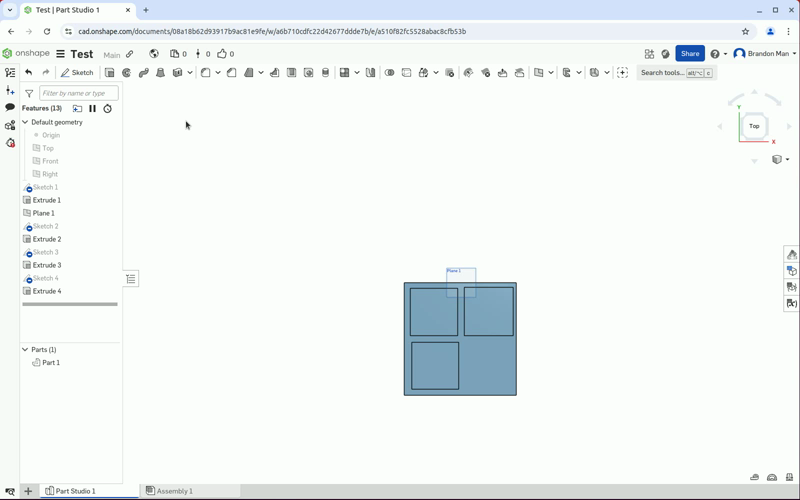
mouse_move(73, 189)
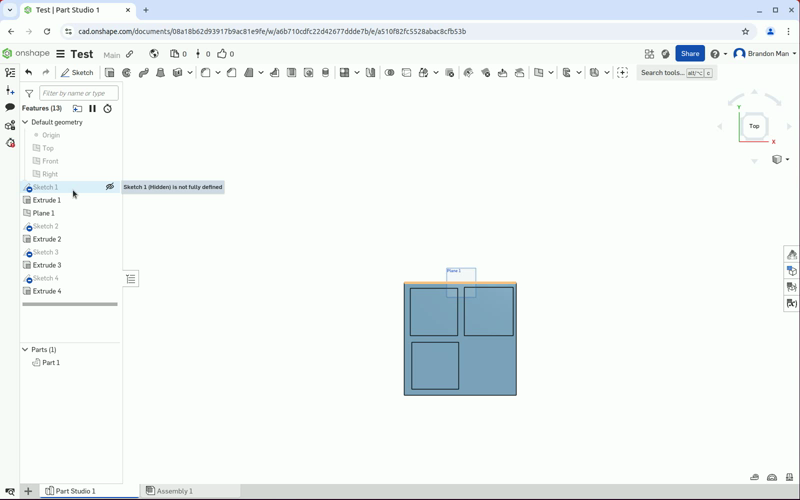
click(73, 189)
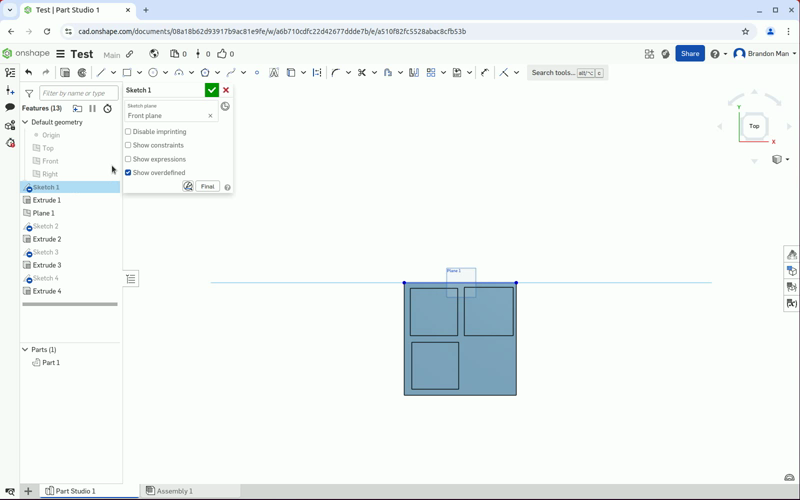
mouse_move(229, 92)
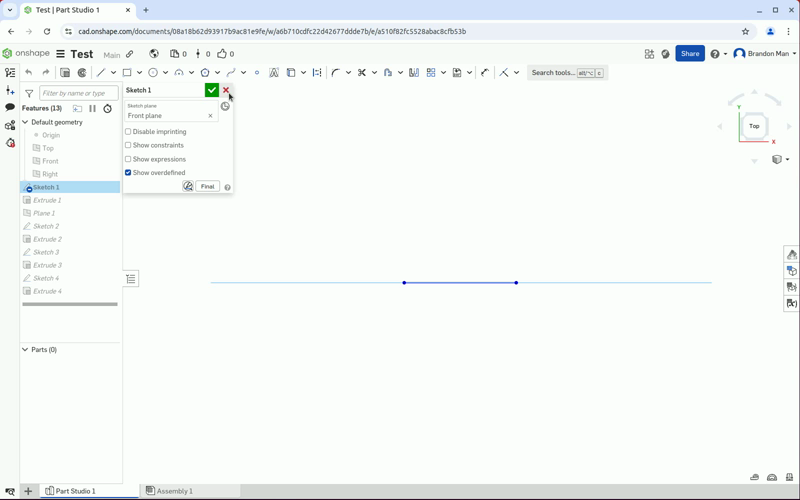
click(229, 92)
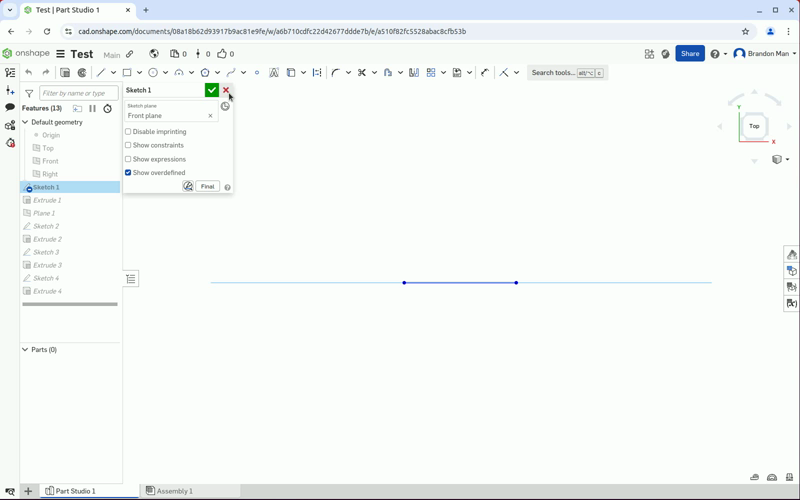
key(shift+s)
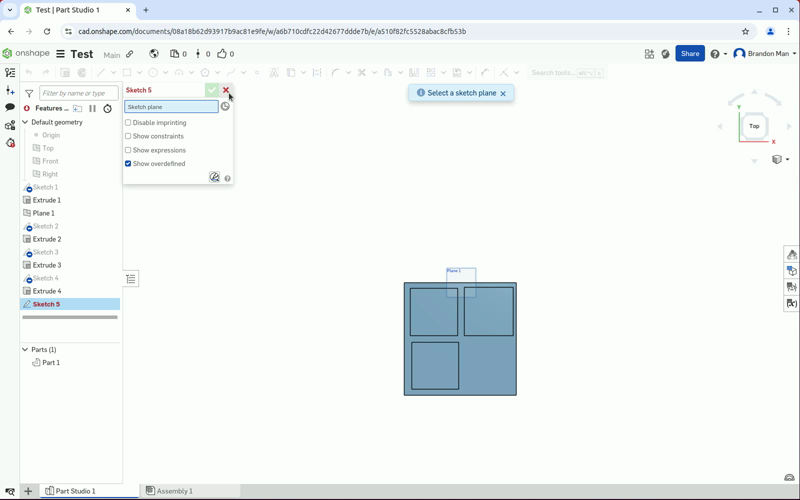
mouse_move(73, 215)
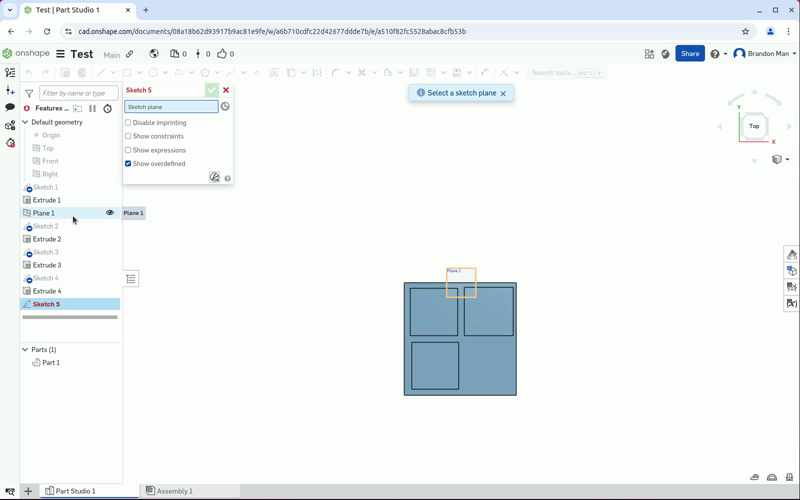
click(73, 215)
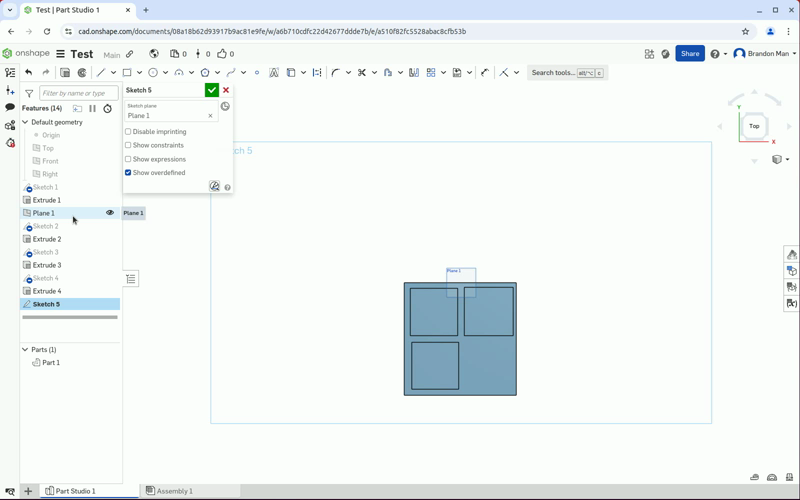
mouse_move(73, 352)
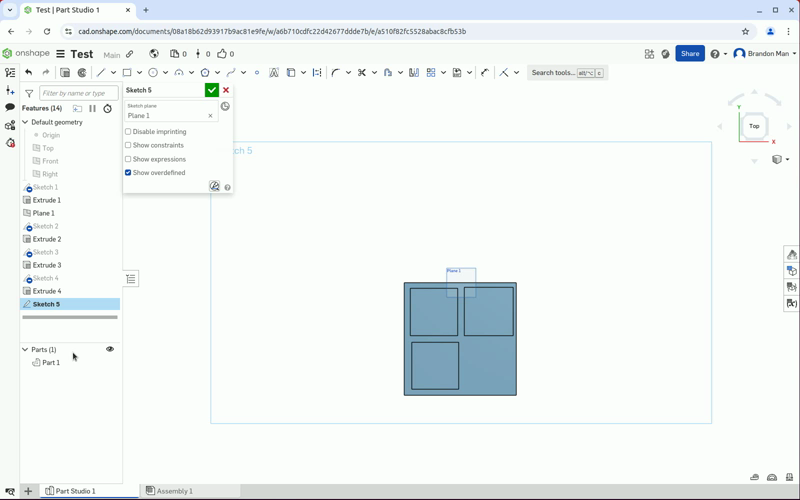
key(y)
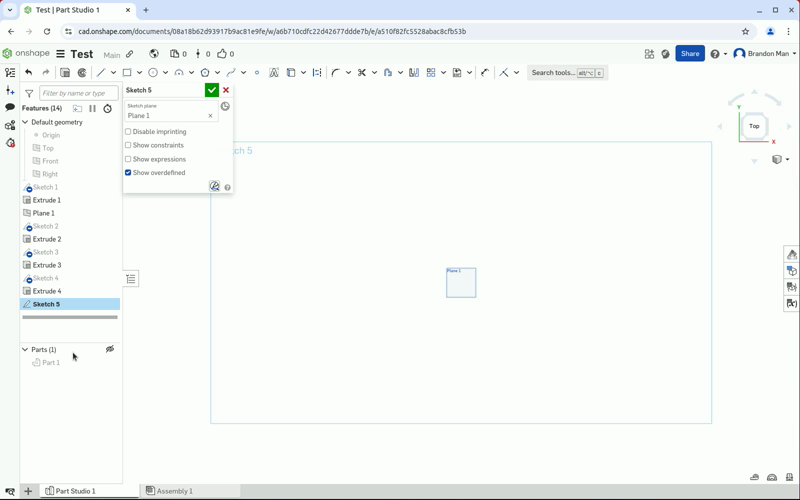
key(l)
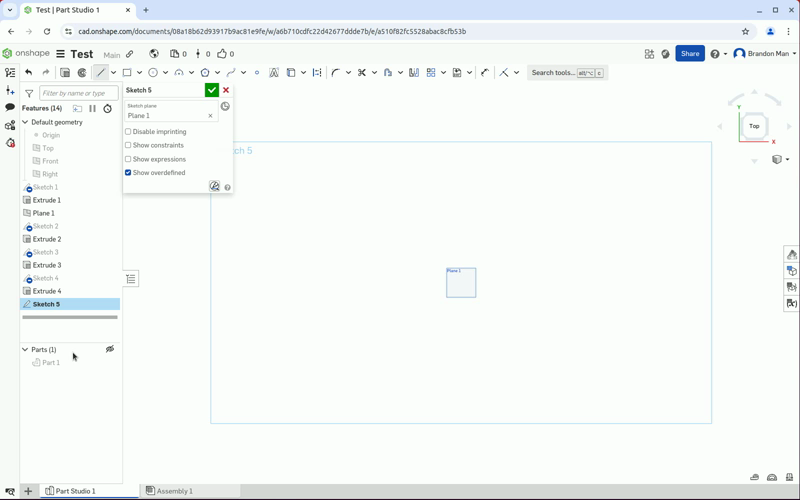
key_down(shift)
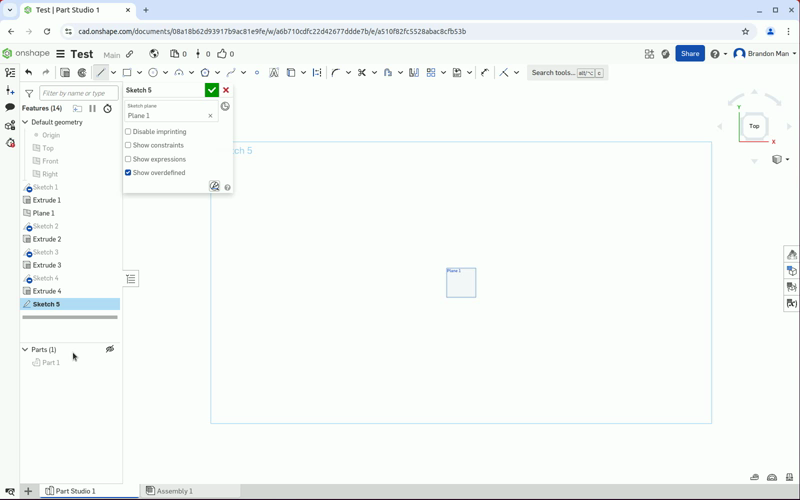
mouse_move(464, 389)
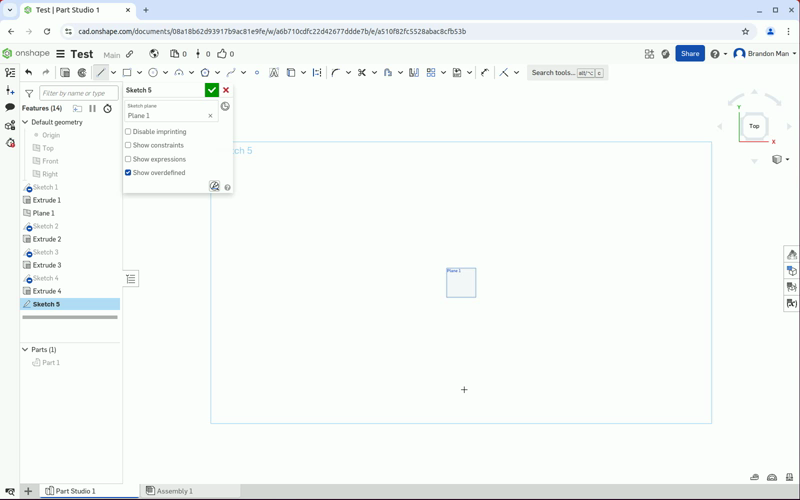
click(464, 389)
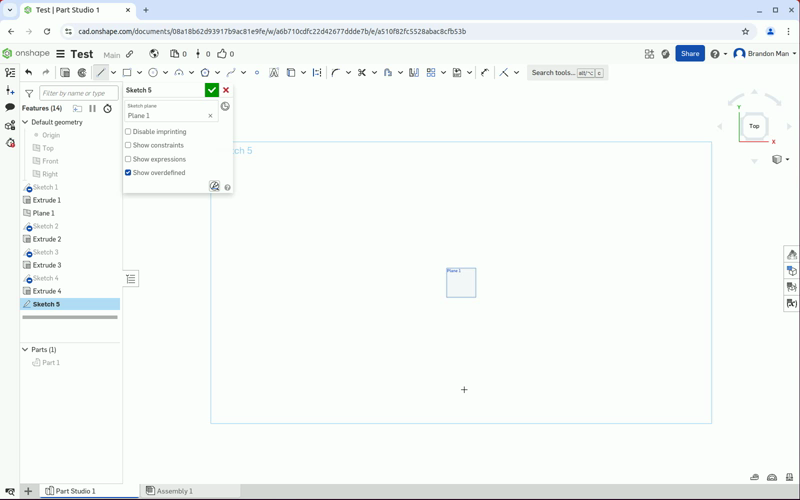
key_up(shift)
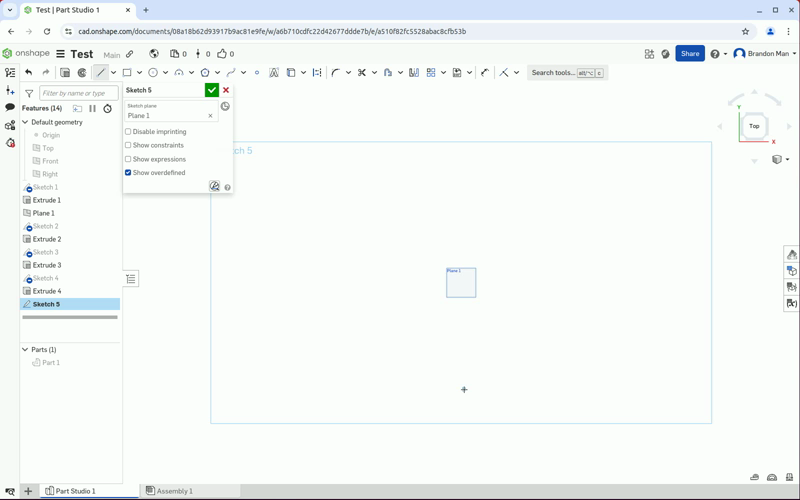
key_down(shift)
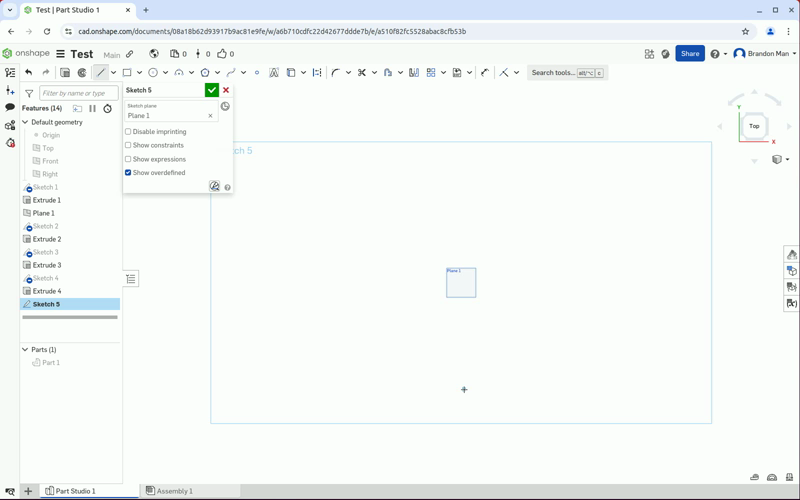
mouse_move(494, 389)
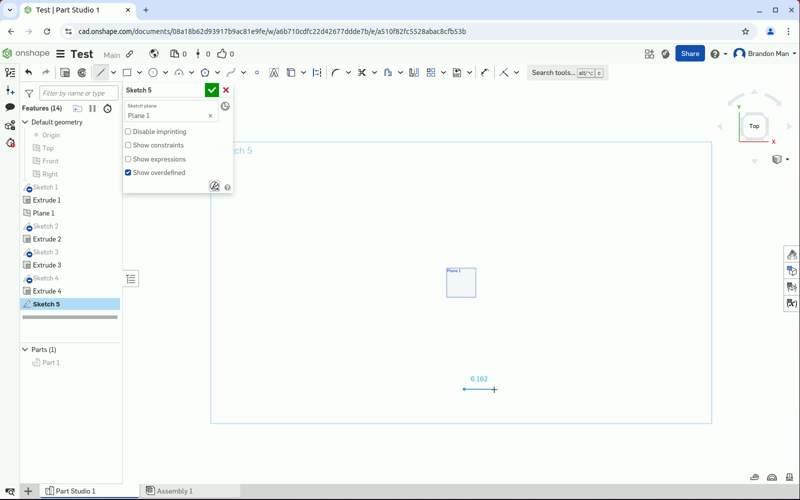
mouse_move(511, 389)
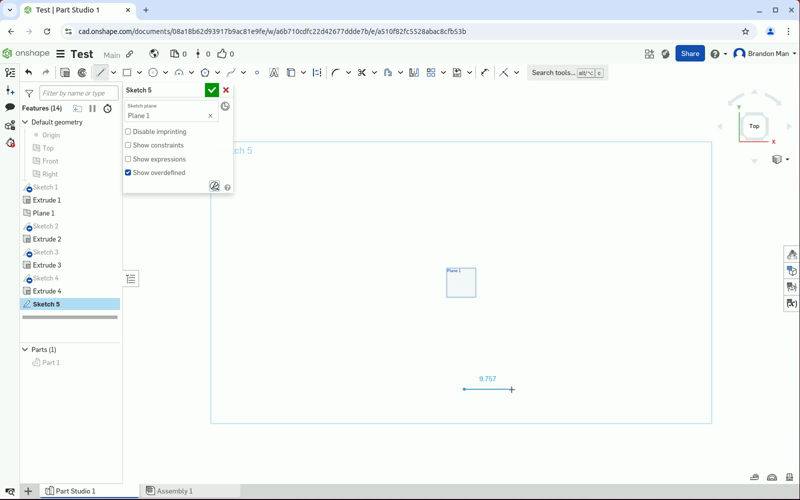
click(511, 389)
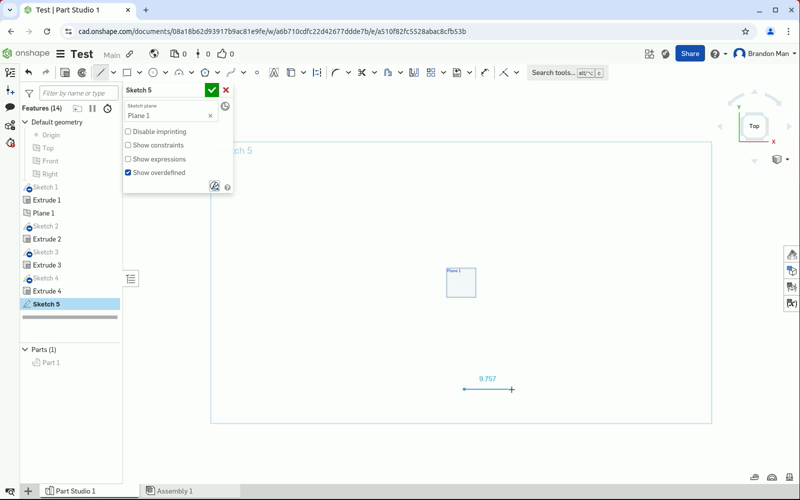
key_up(shift)
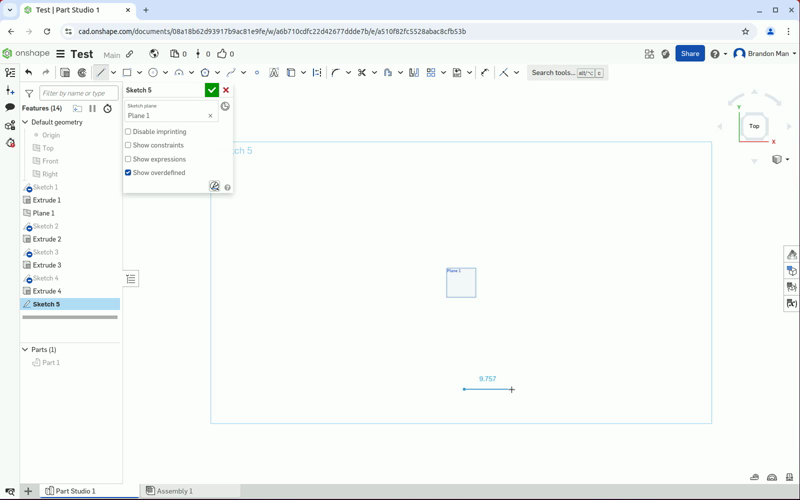
key_down(shift)
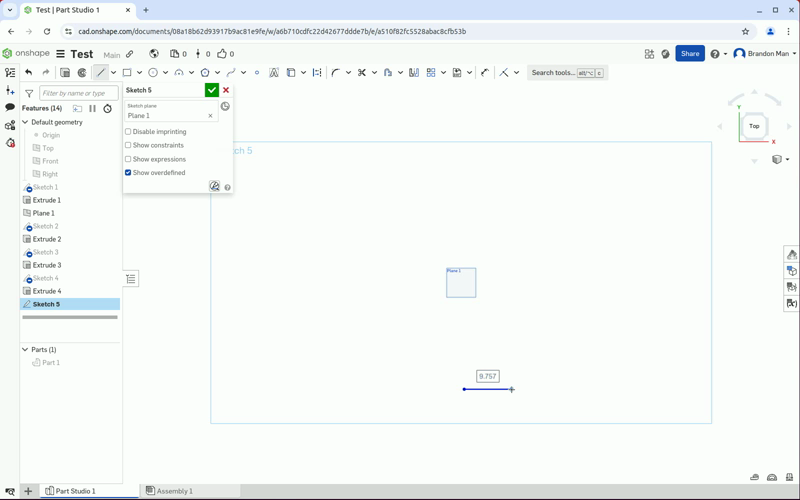
mouse_move(541, 389)
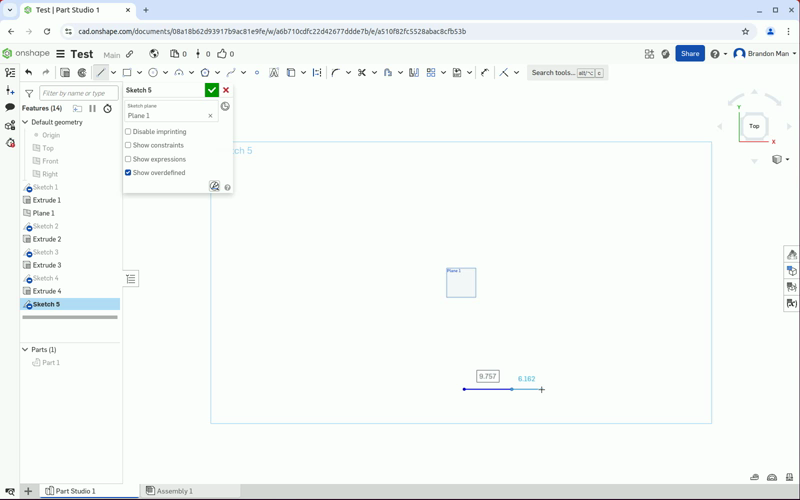
mouse_move(511, 342)
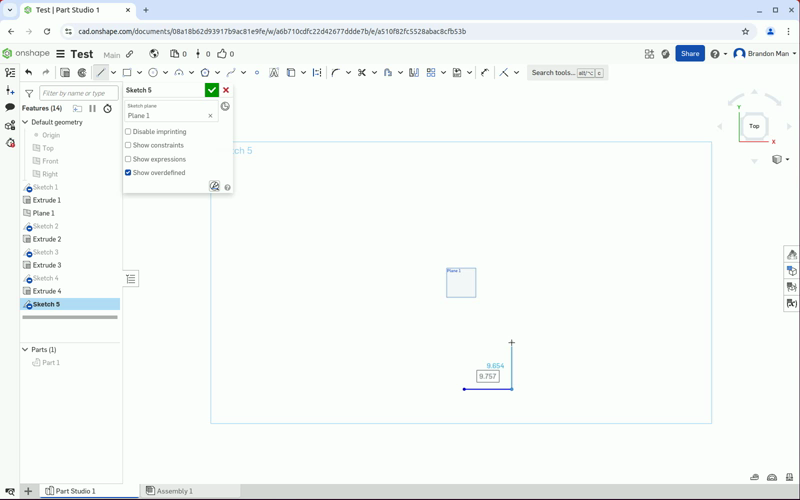
click(511, 342)
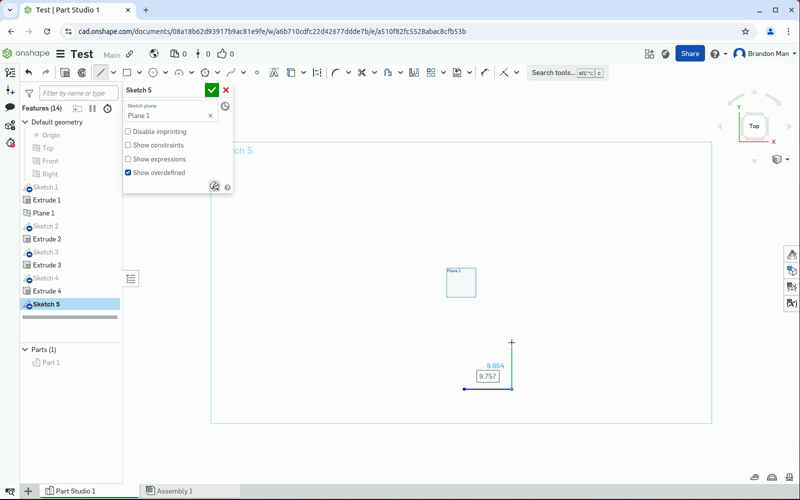
key_up(shift)
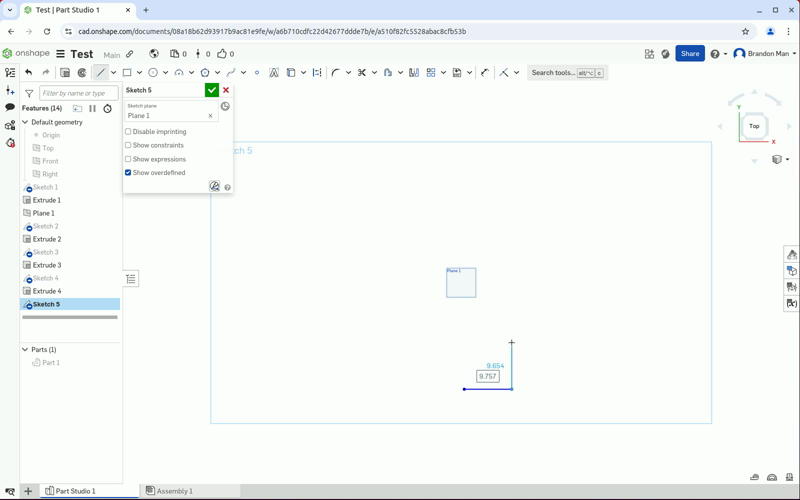
key_down(shift)
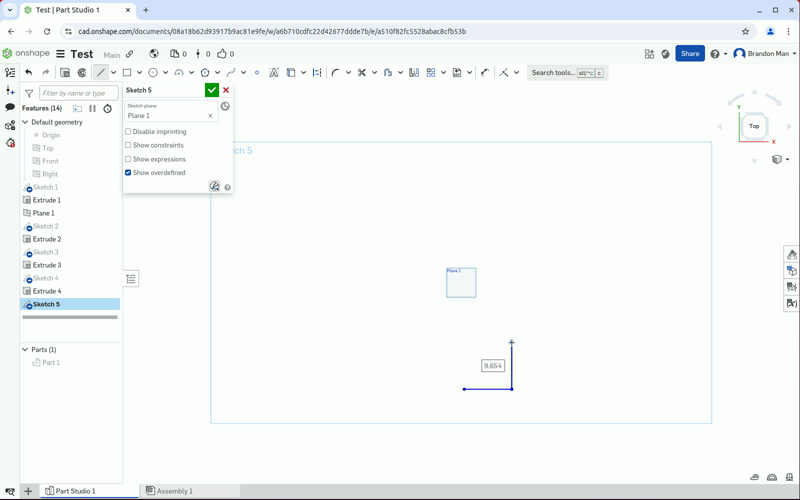
mouse_move(541, 342)
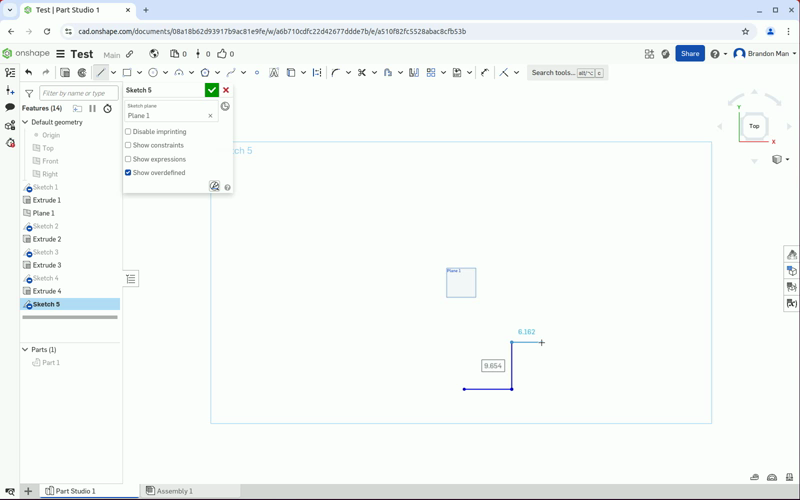
mouse_move(464, 342)
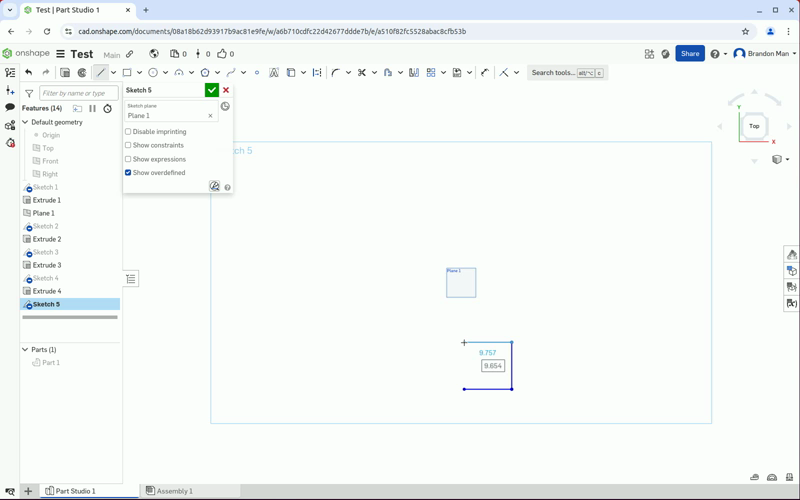
click(464, 342)
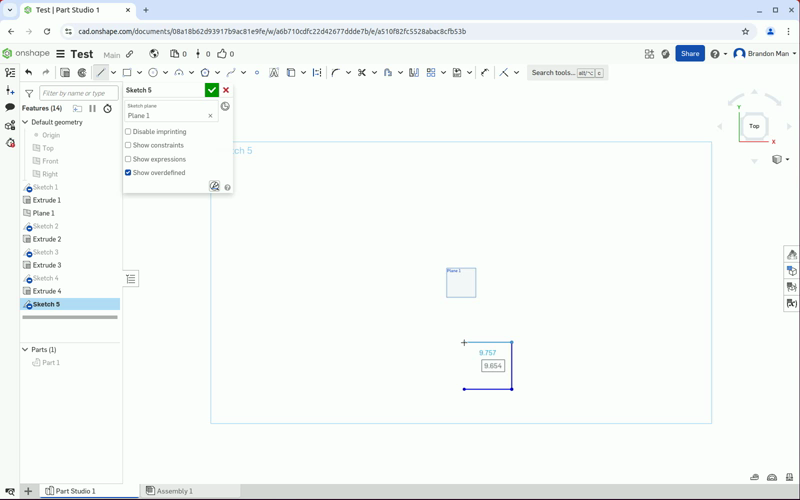
key_up(shift)
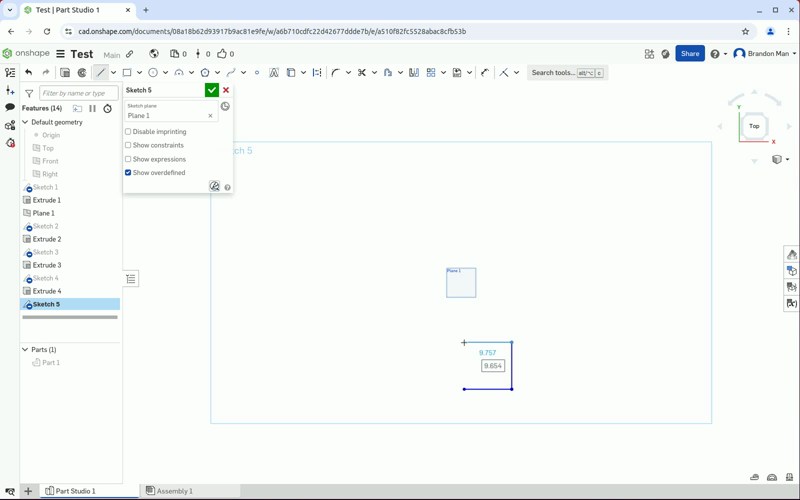
mouse_move(494, 342)
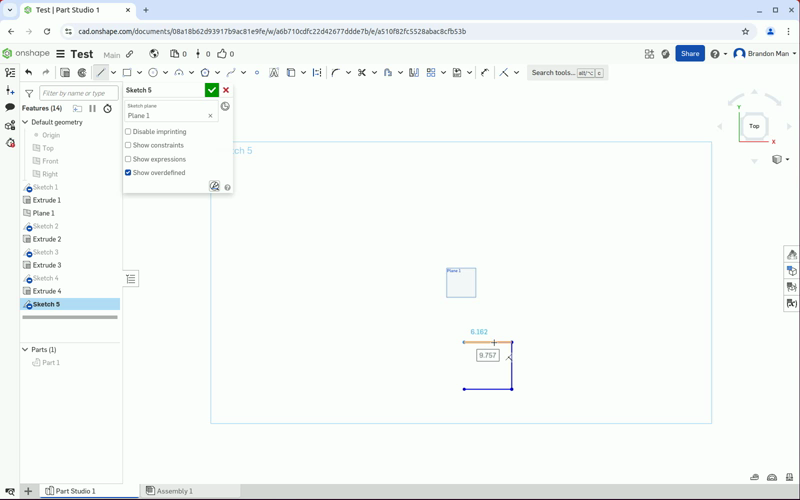
key_down(shift)
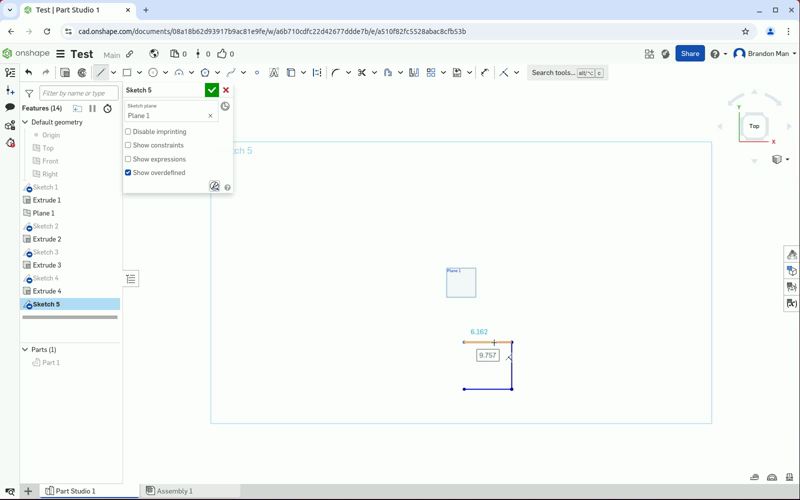
mouse_move(464, 389)
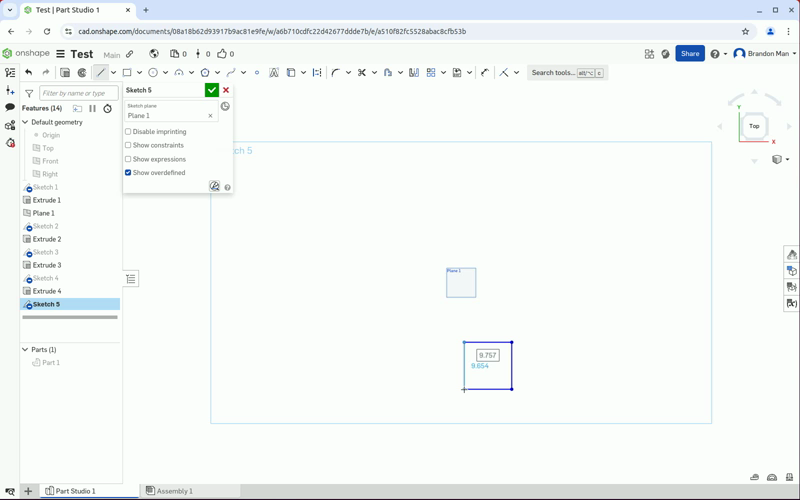
key_up(shift)
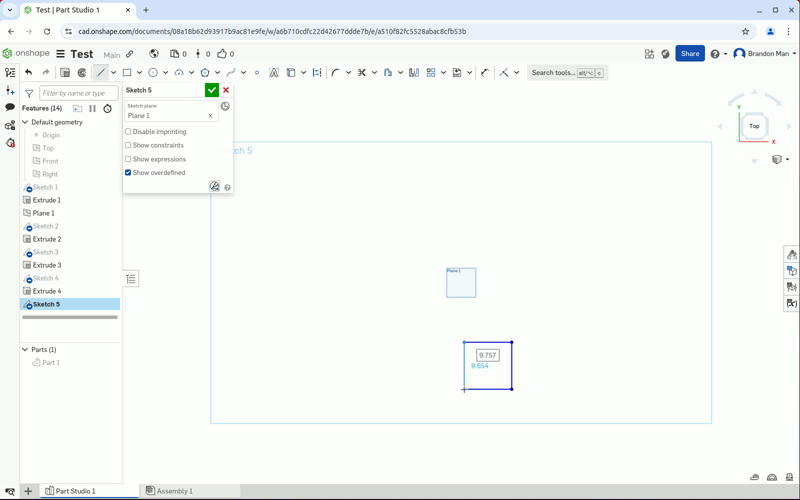
click(464, 389)
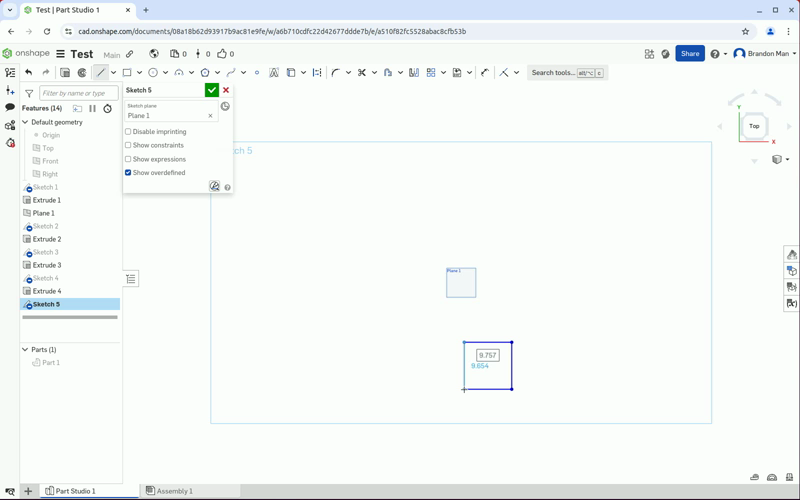
key(esc)
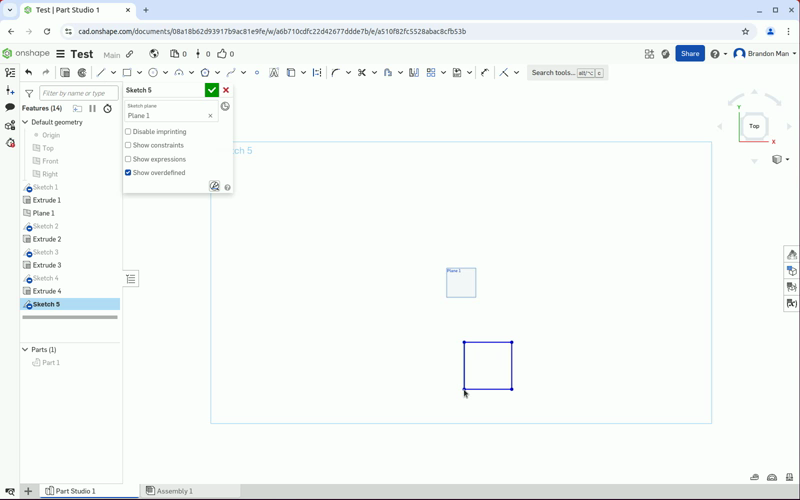
mouse_move(486, 346)
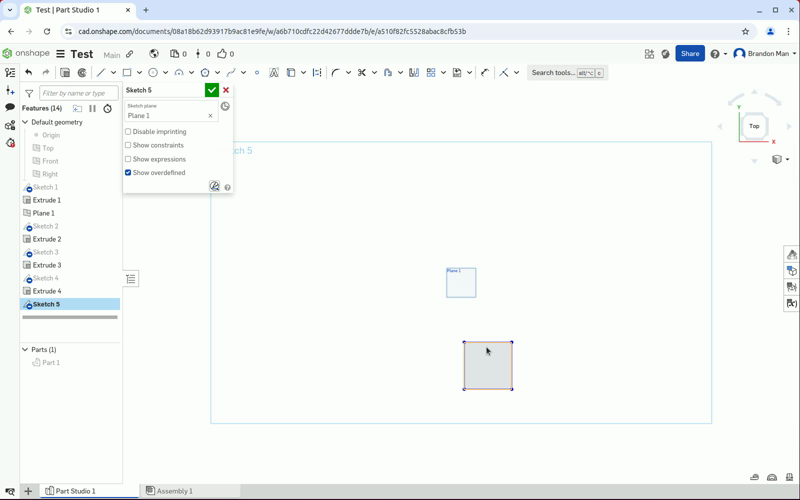
click(486, 346)
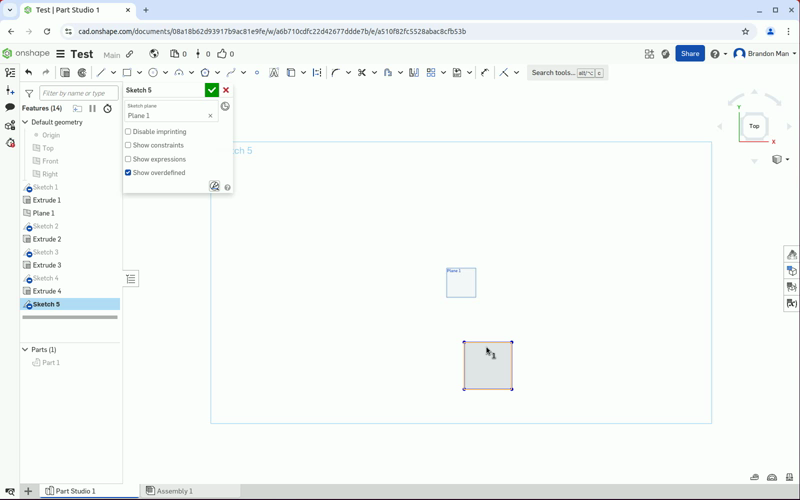
mouse_move(73, 352)
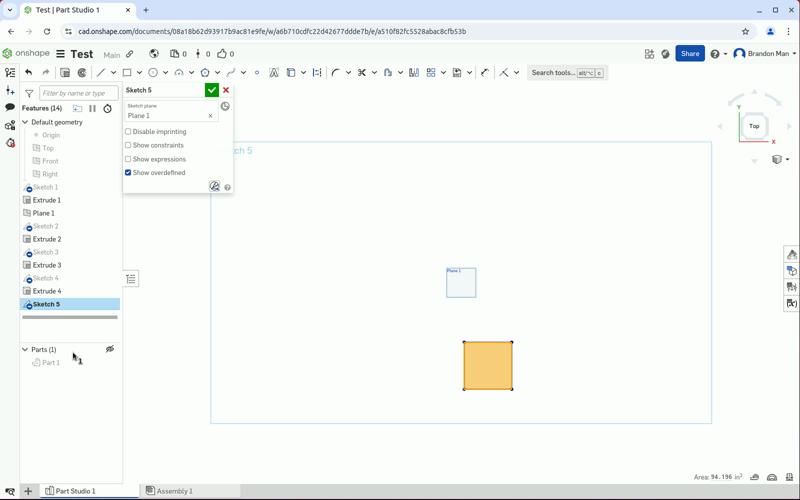
key(shift+y)
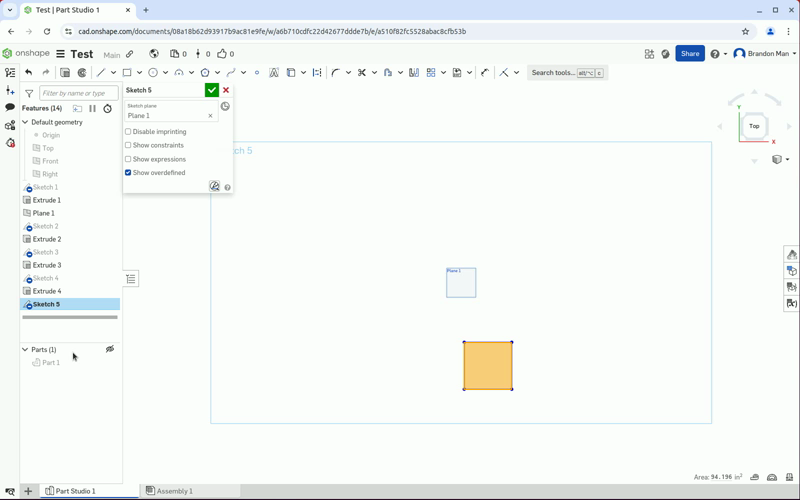
key(shift+e)
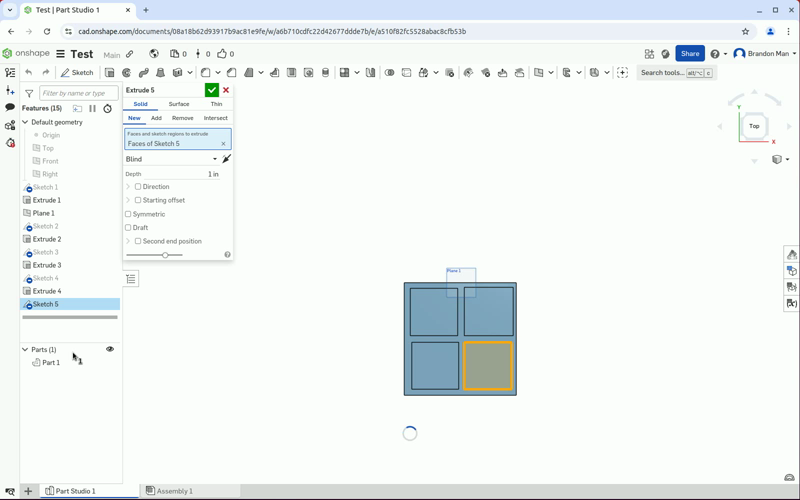
mouse_move(143, 106)
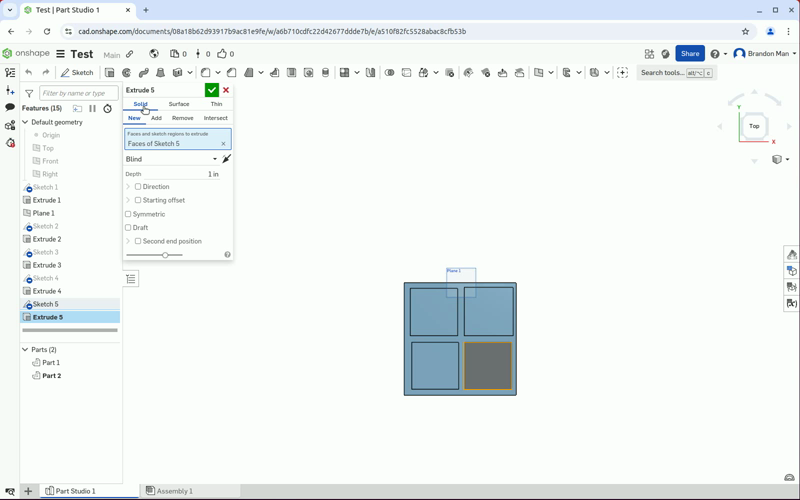
click(143, 106)
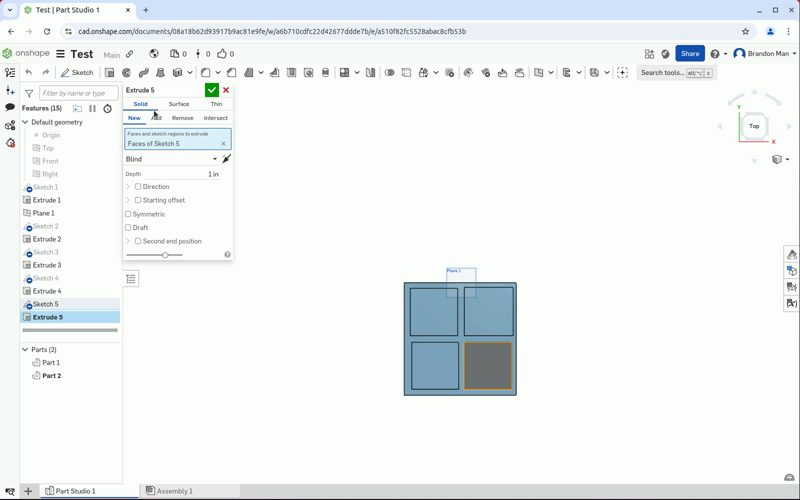
mouse_move(186, 120)
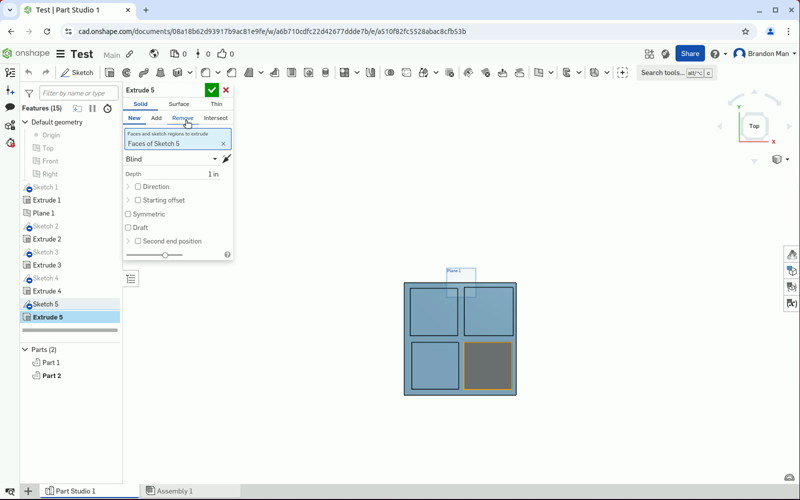
click(186, 120)
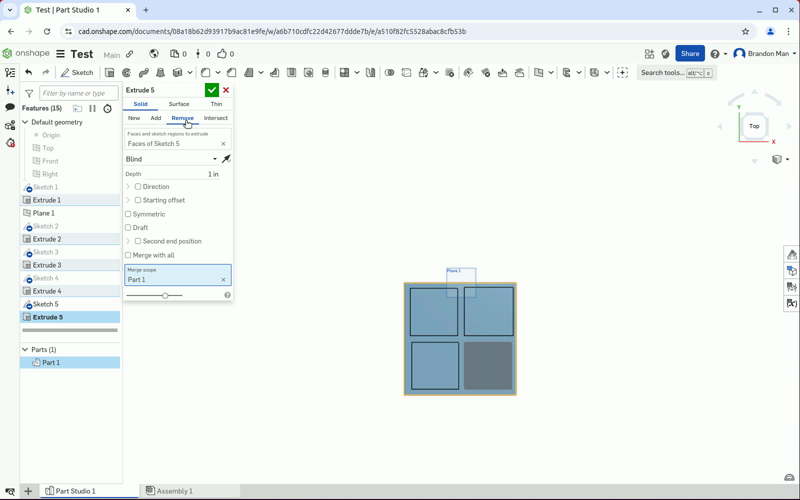
key(tab, 4)
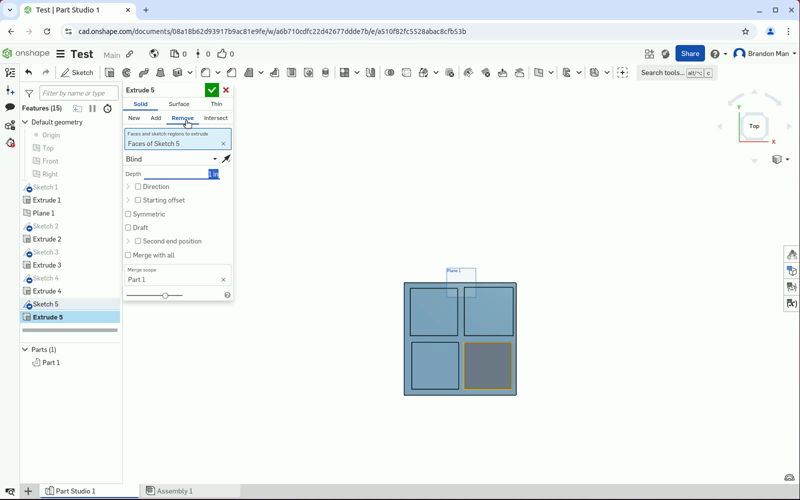
text(30.811)
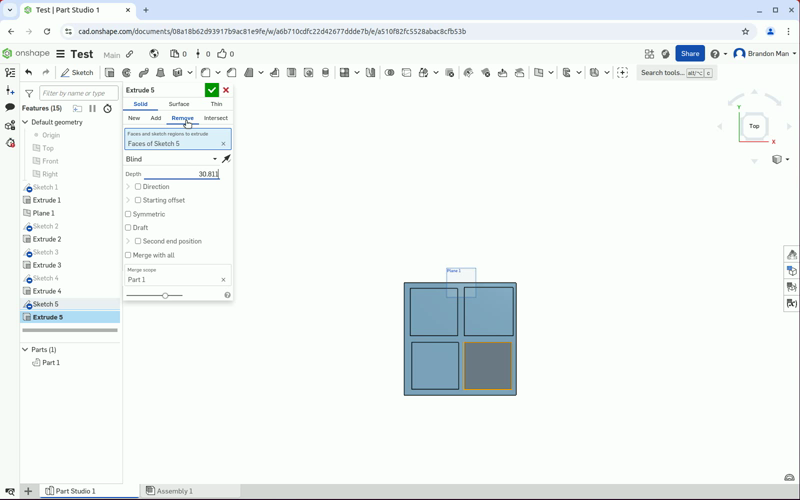
key(tab, 6)
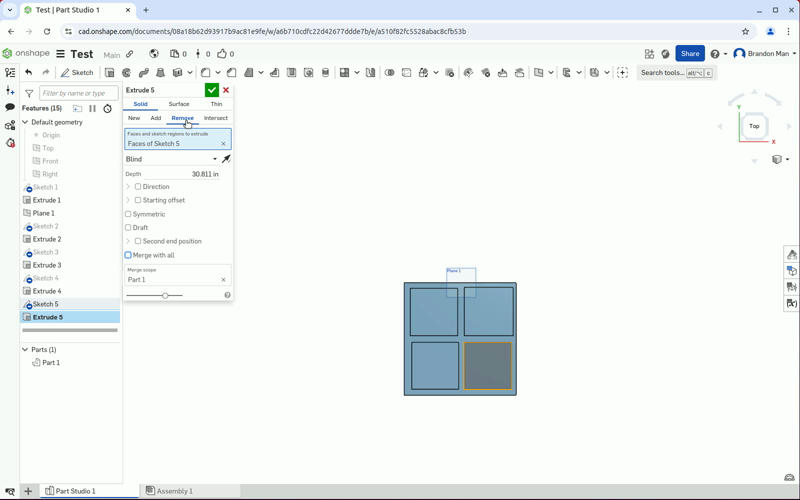
key(space)
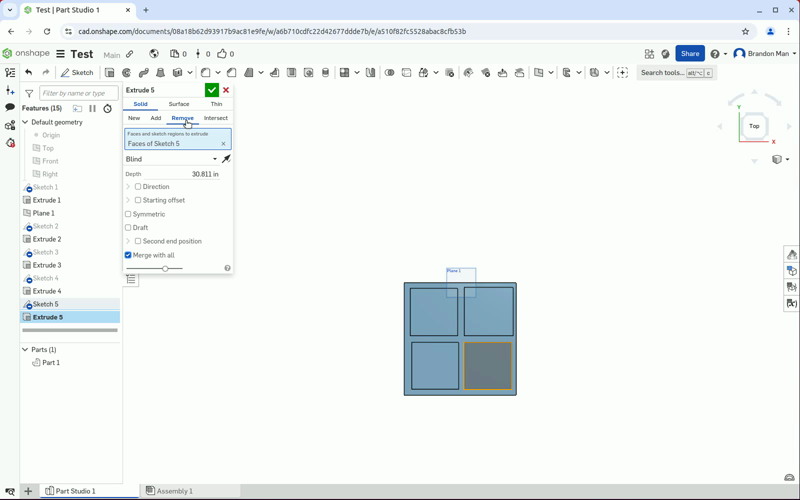
key(enter)
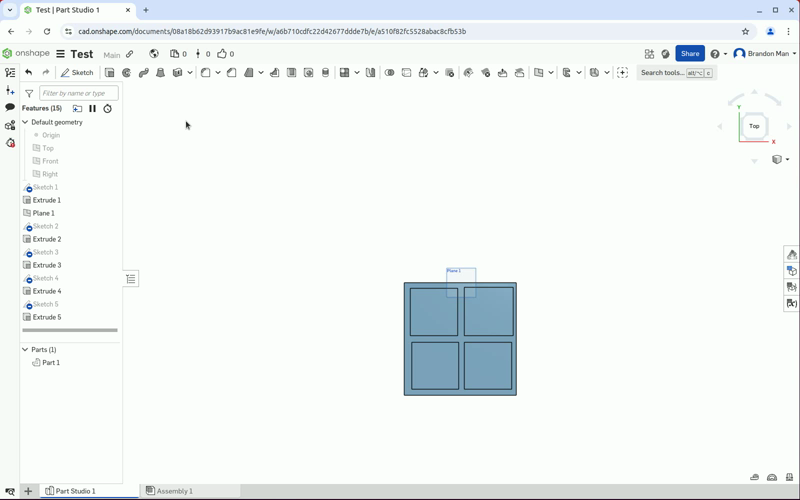
key(shift+h)
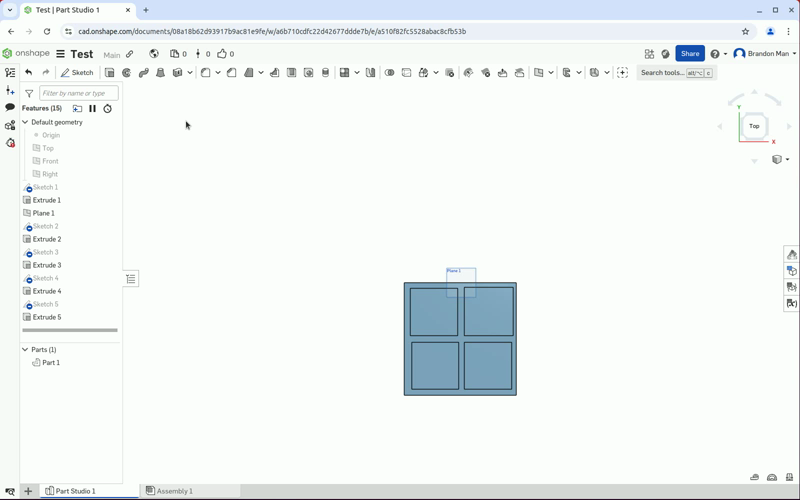
key(shift+h)
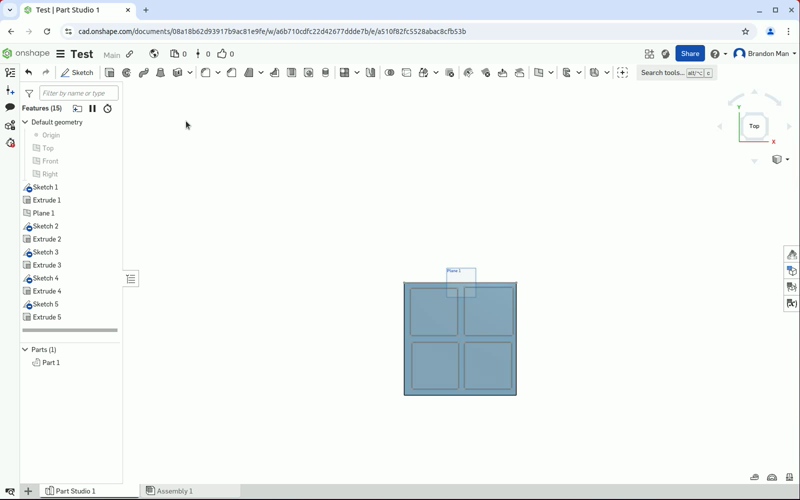
key(shift+7)
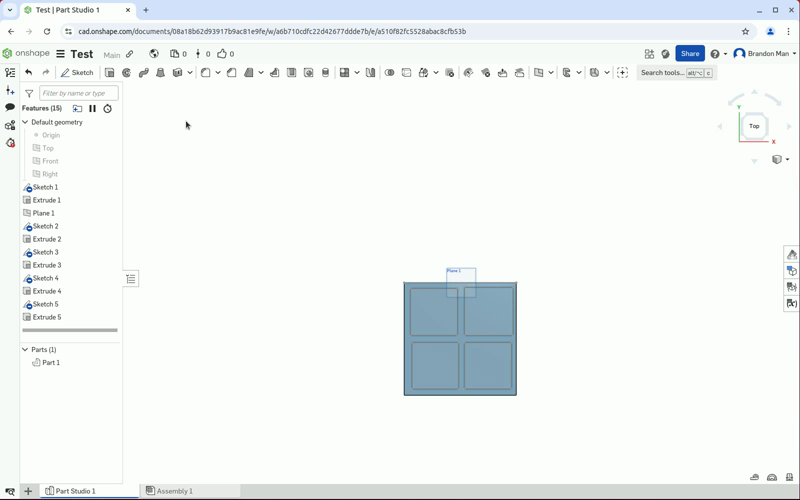
key(up, 3)
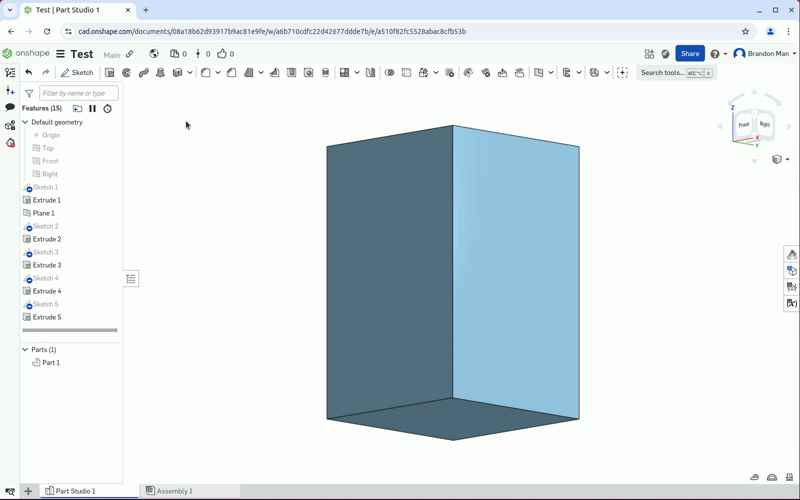
key(left, 3)
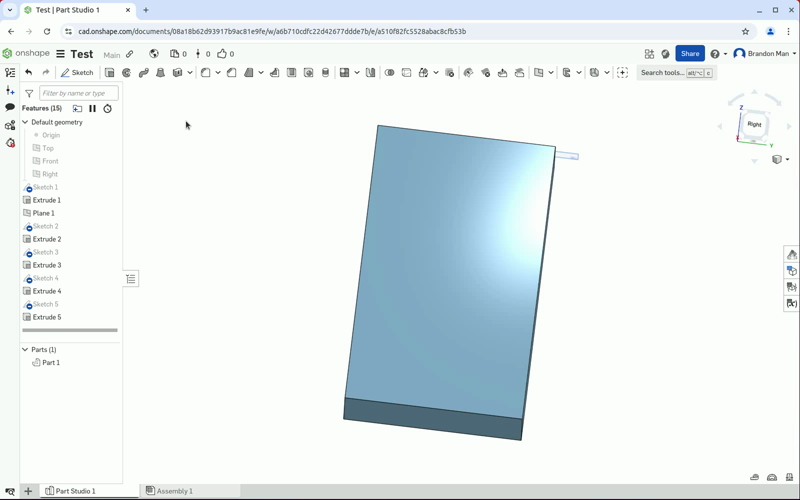
key(right, 3)
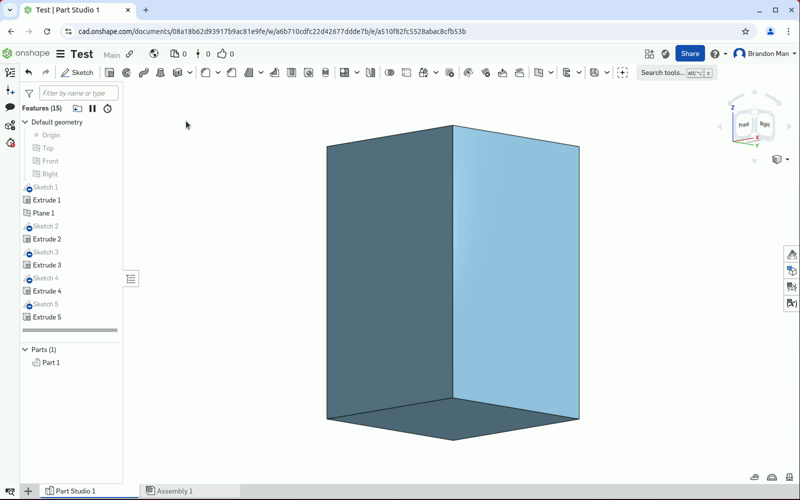
key(down, 3)
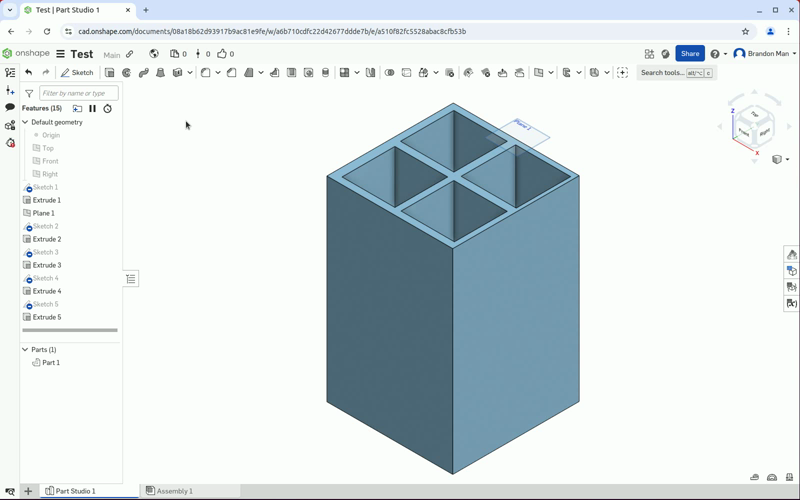
mouse_move(73, 189)
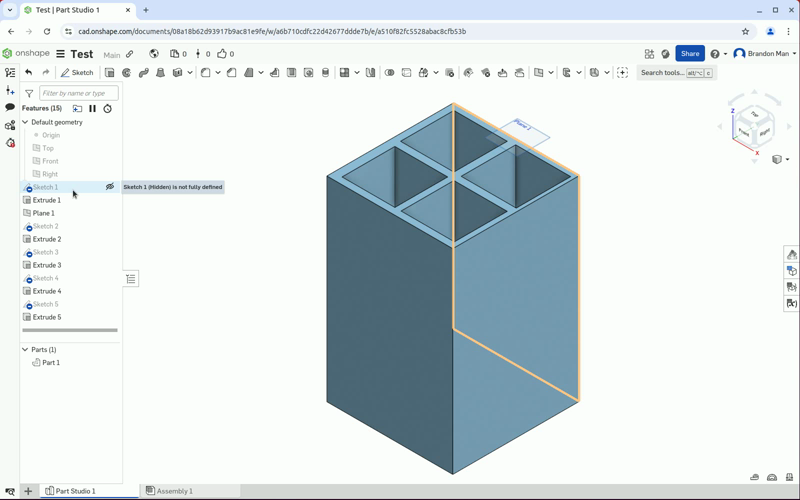
click(73, 189)